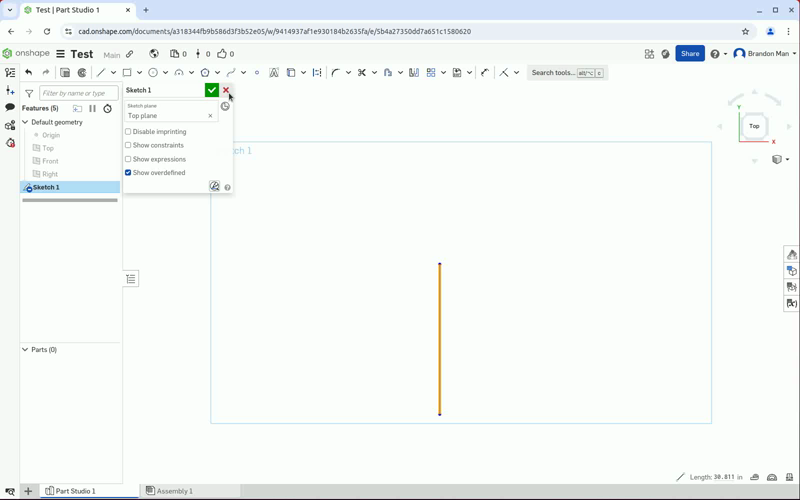
key(shift+h)
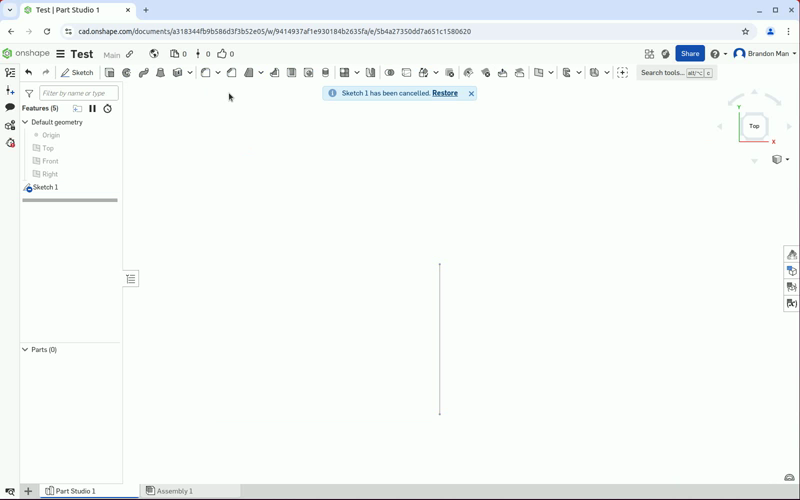
key(shift+s)
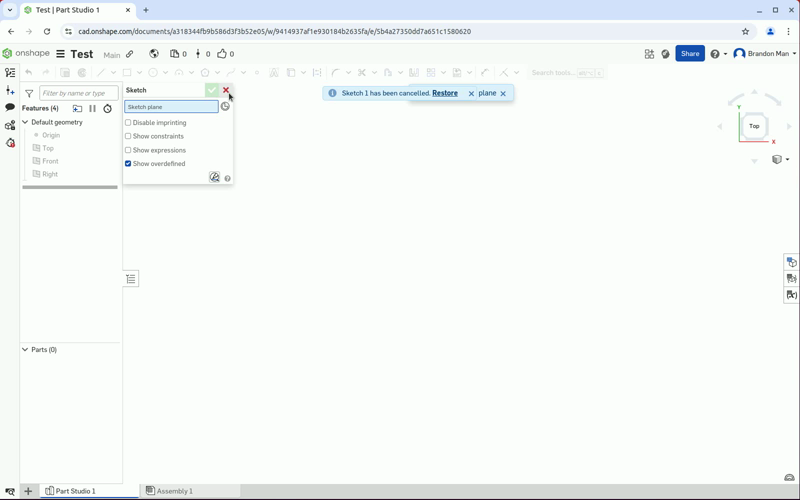
mouse_move(73, 150)
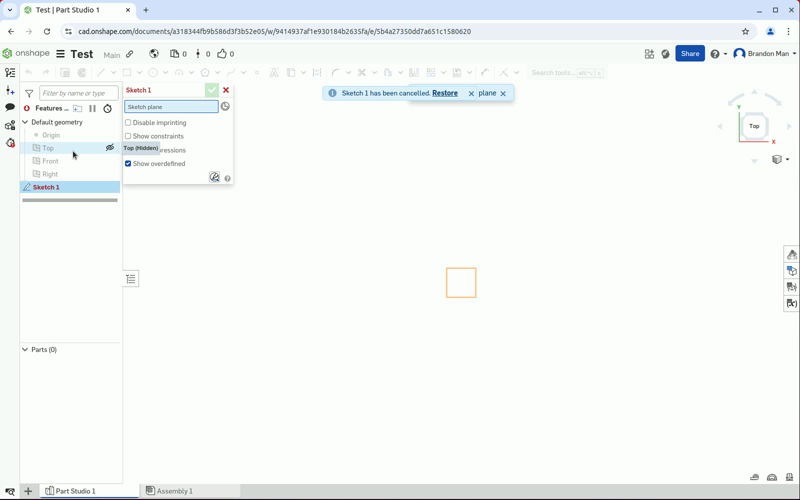
click(73, 150)
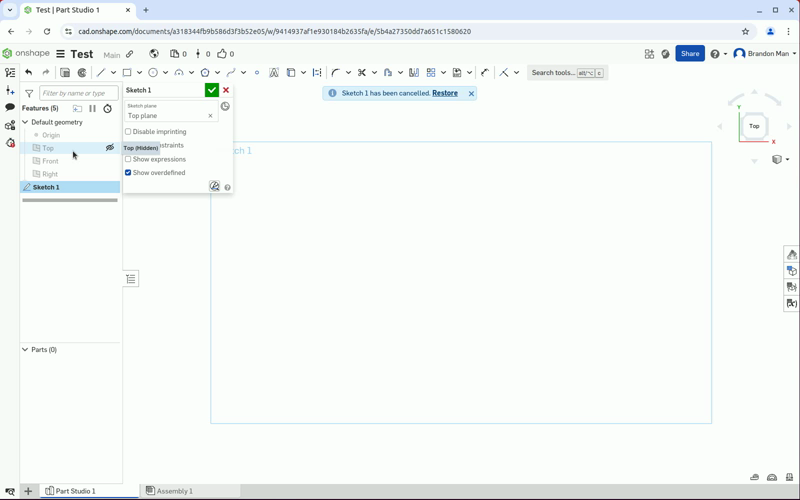
mouse_move(73, 352)
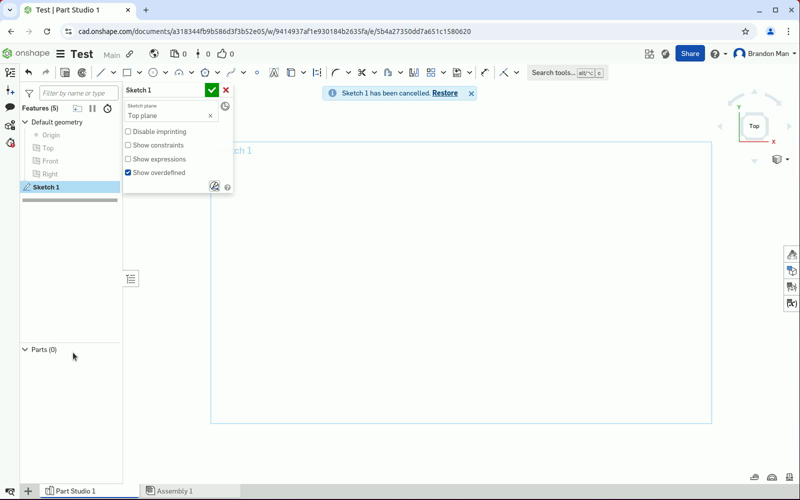
key(y)
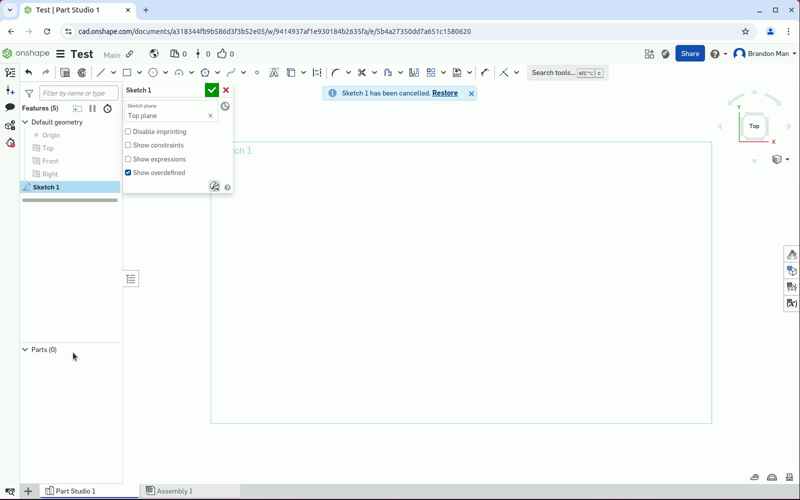
key(l)
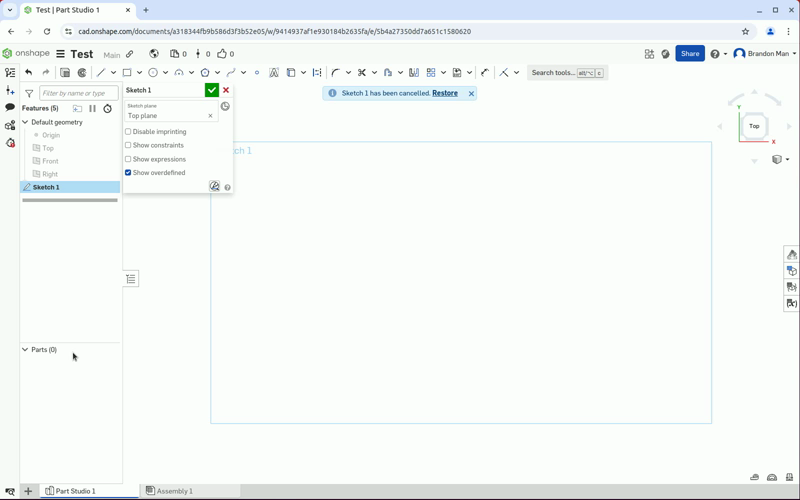
key_down(shift)
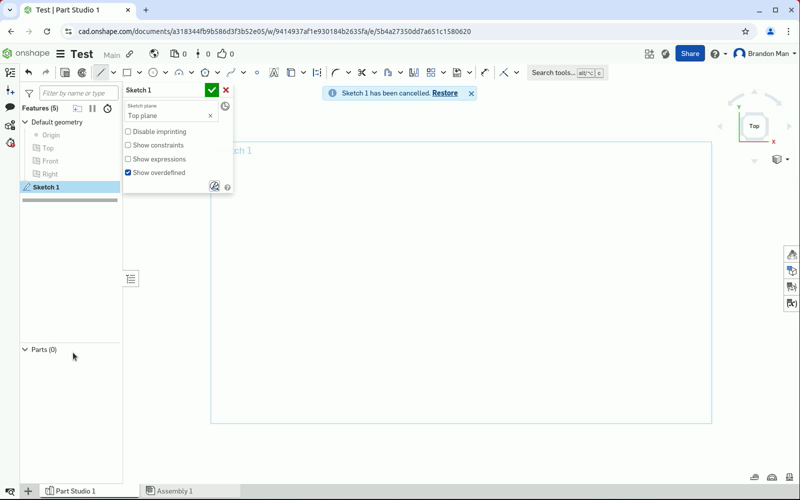
mouse_move(429, 257)
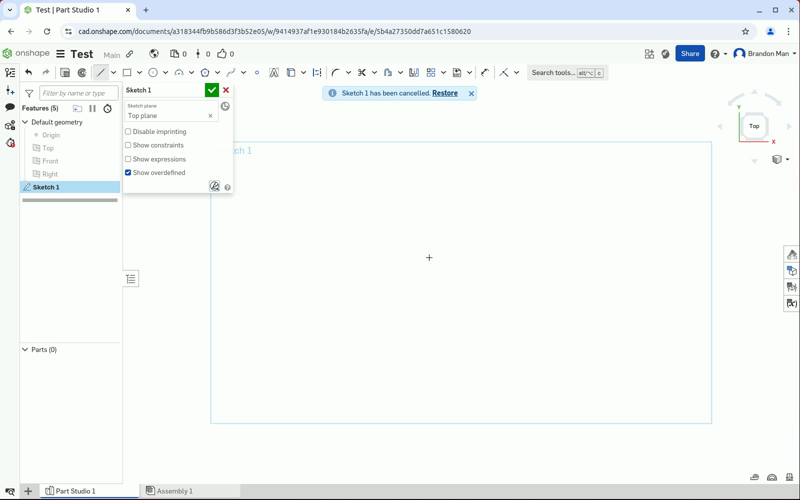
click(429, 257)
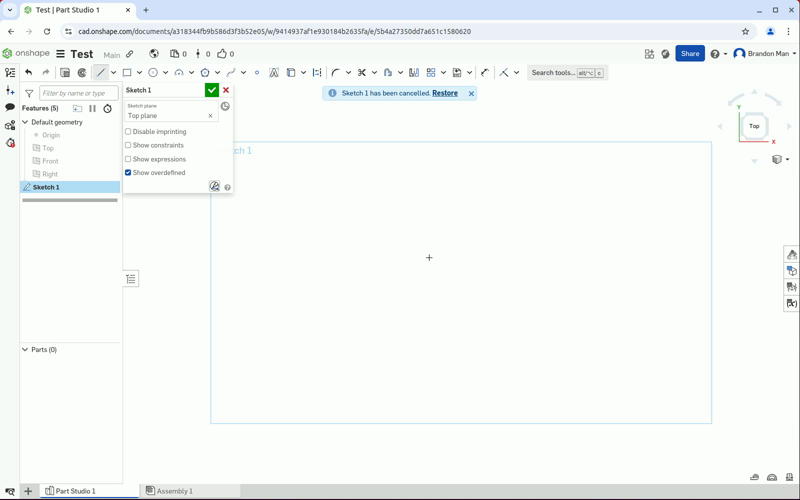
key_up(shift)
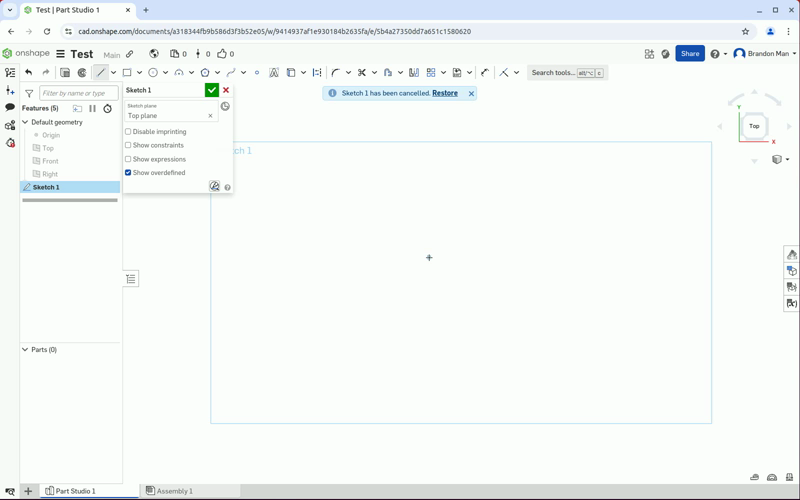
key_down(shift)
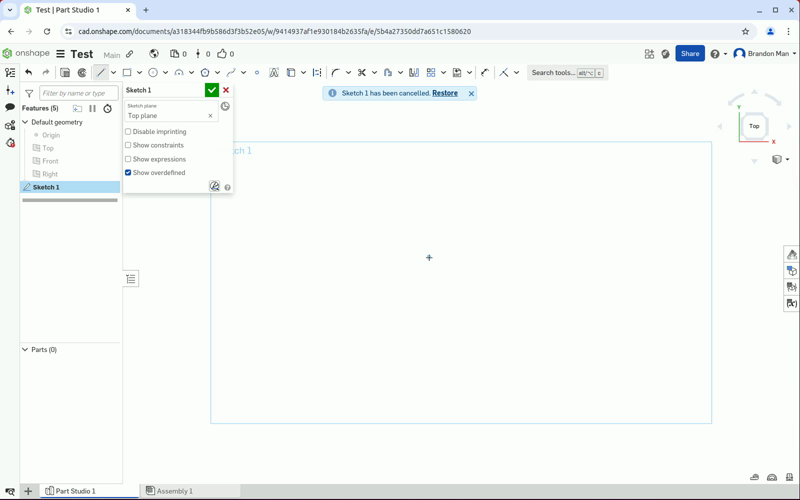
mouse_move(493, 257)
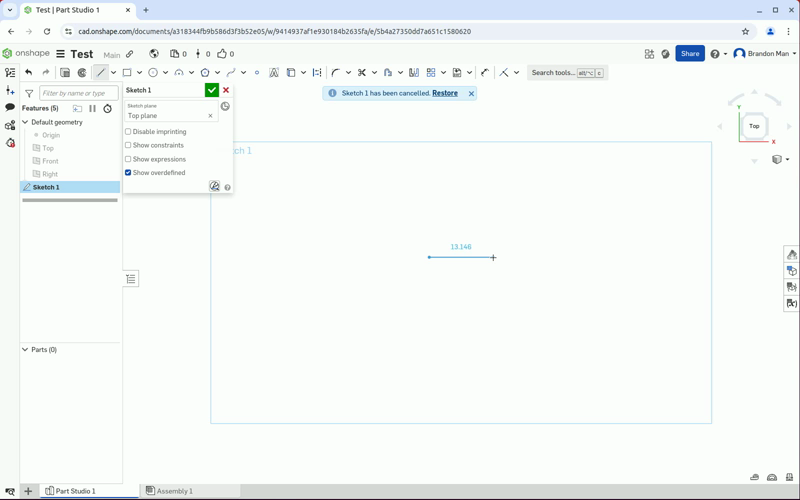
click(493, 257)
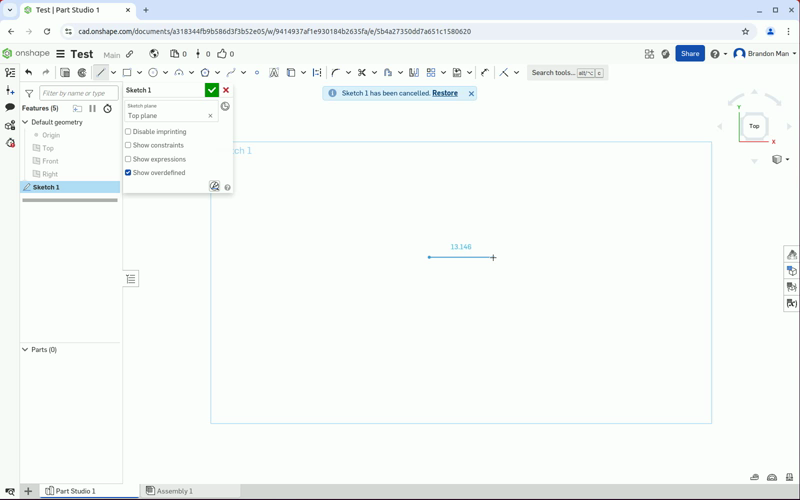
key_up(shift)
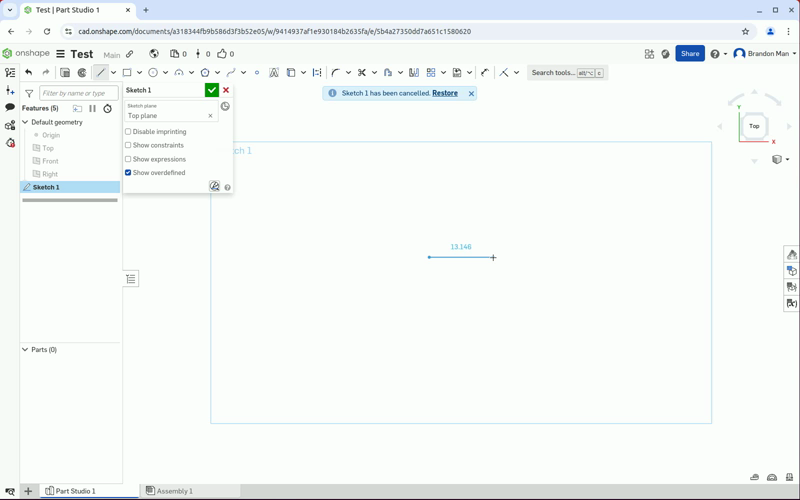
key_down(shift)
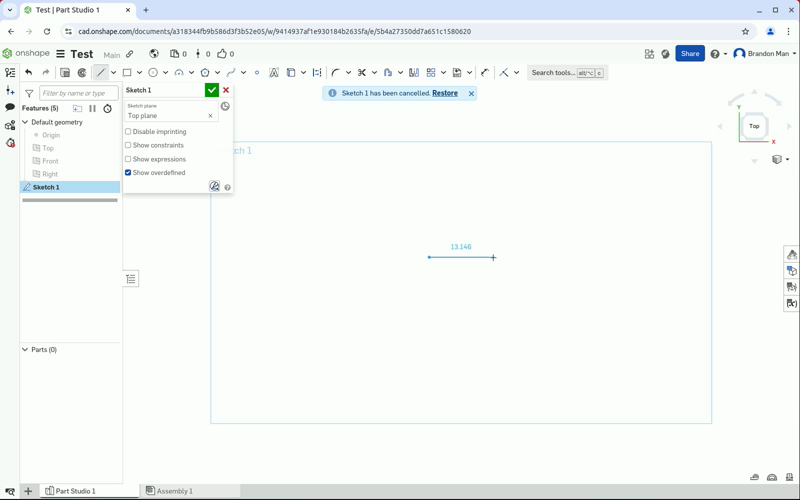
mouse_move(493, 170)
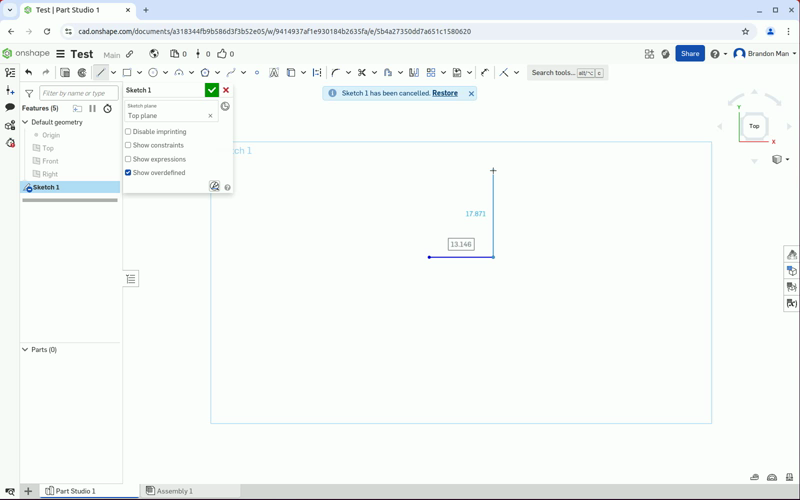
click(493, 170)
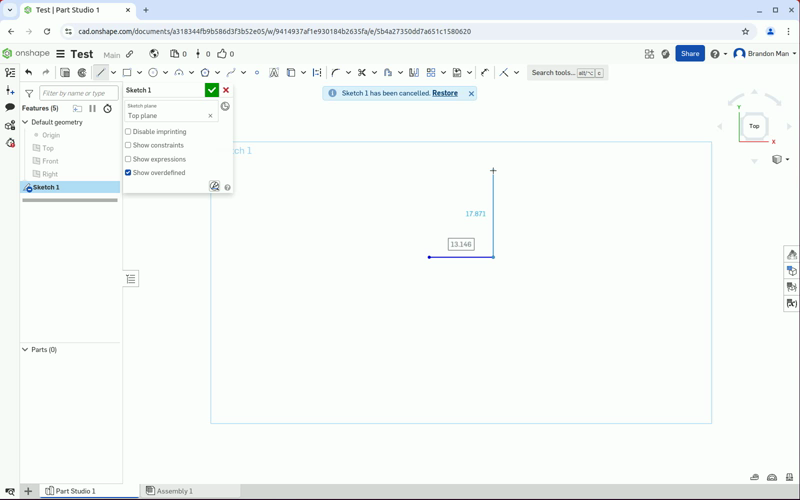
key_up(shift)
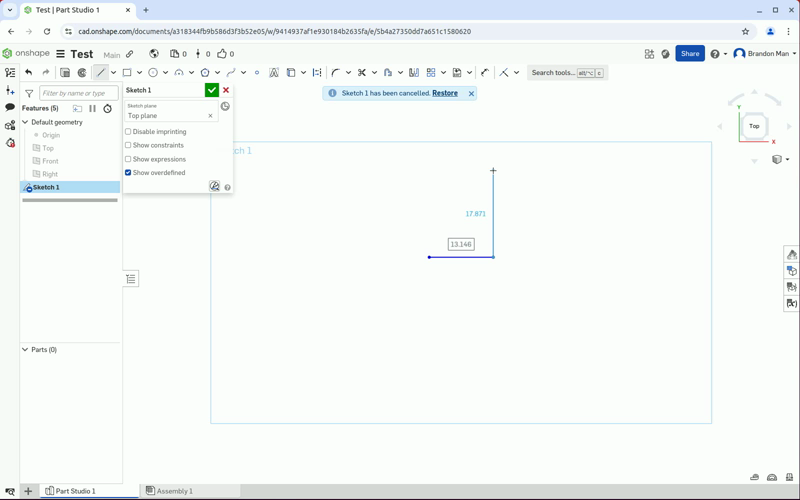
key_down(shift)
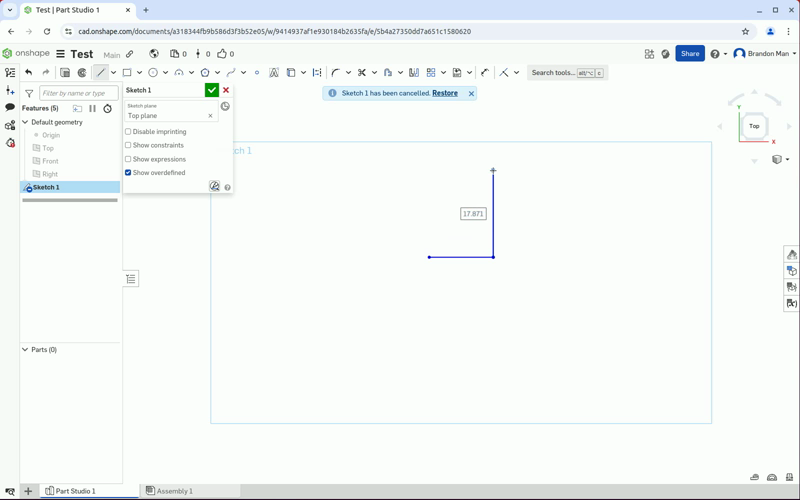
mouse_move(429, 170)
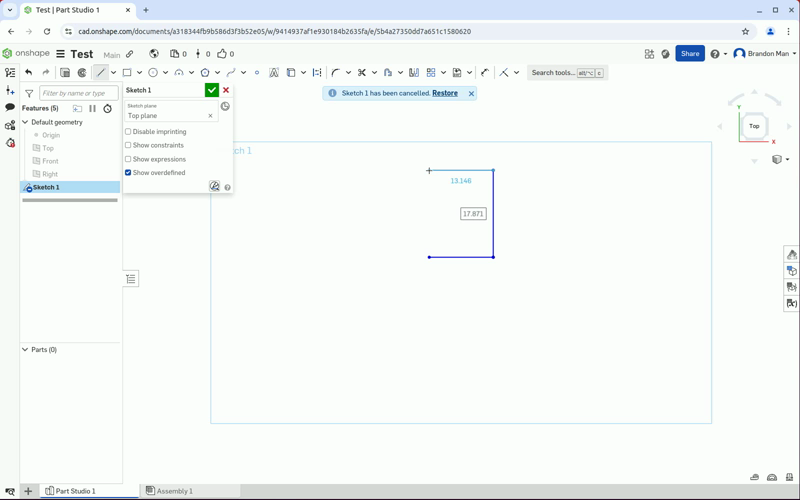
click(429, 170)
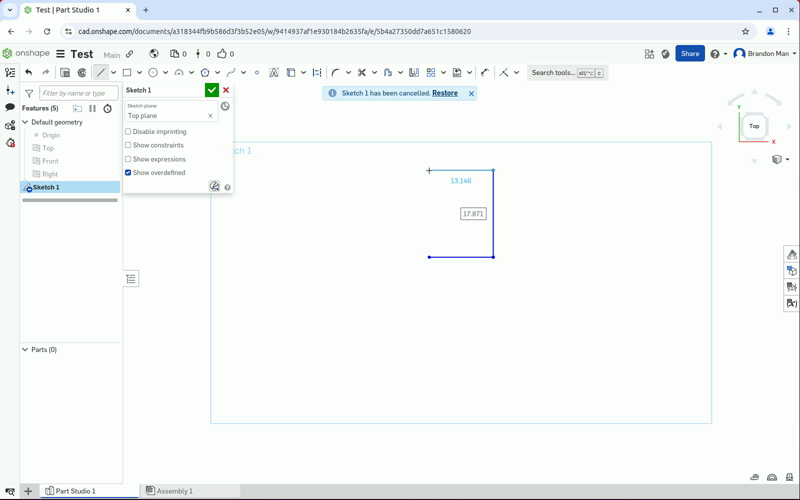
key_up(shift)
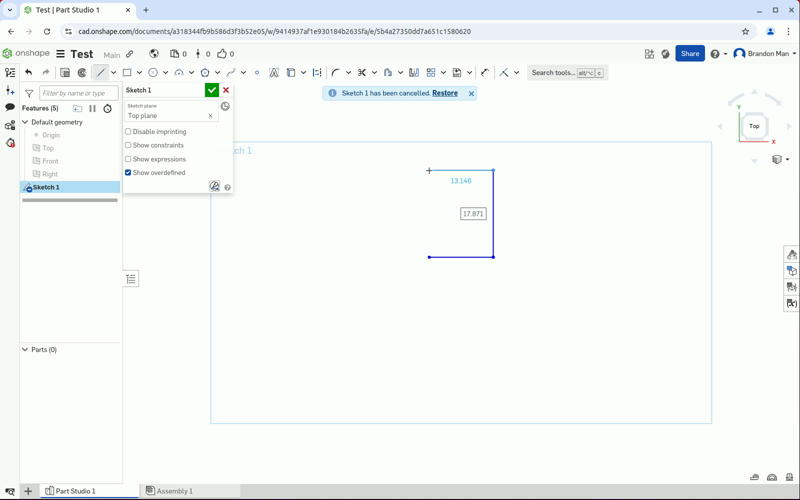
key_down(shift)
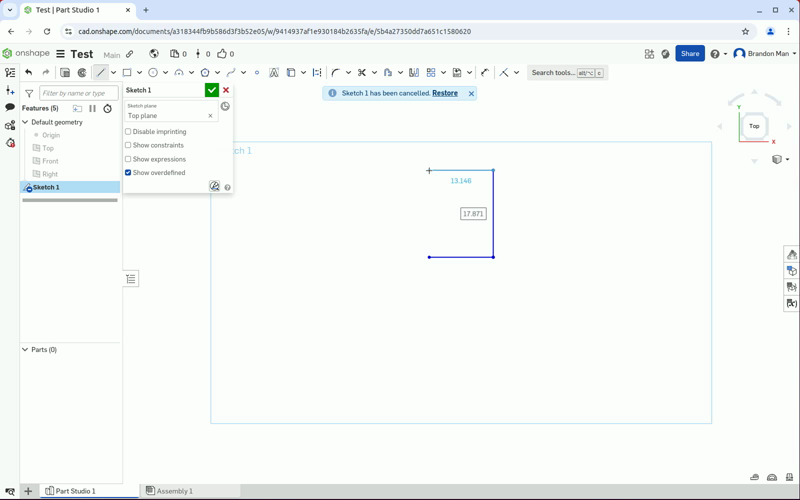
mouse_move(429, 257)
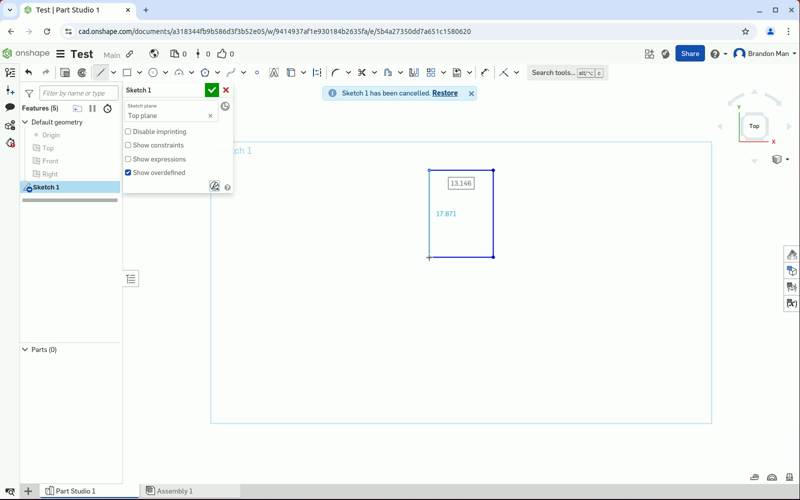
key_up(shift)
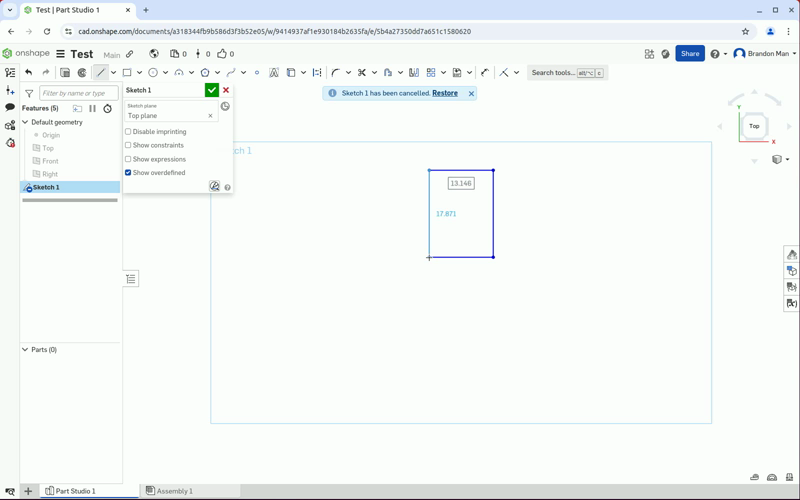
click(429, 257)
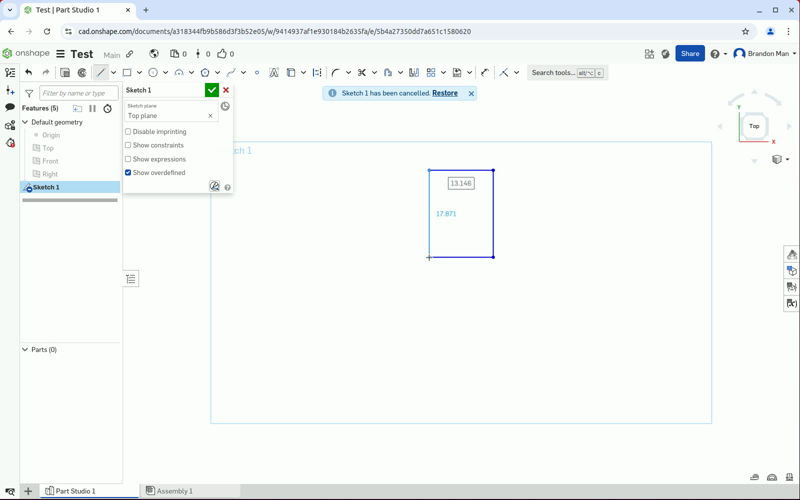
key(esc)
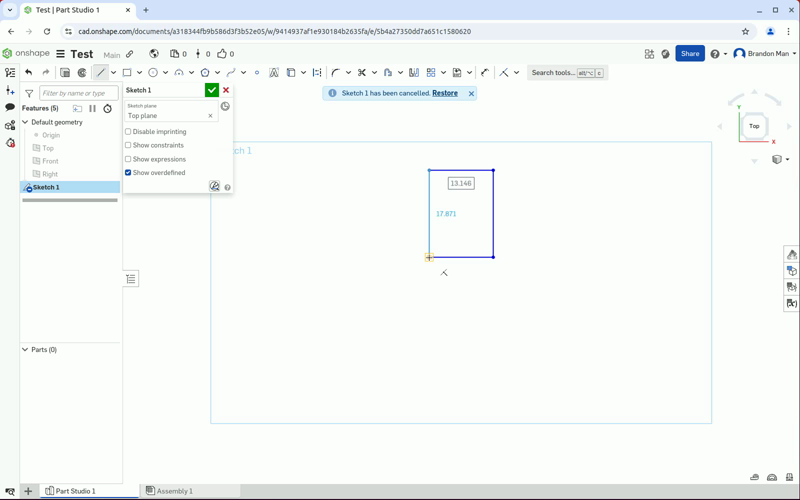
mouse_move(459, 203)
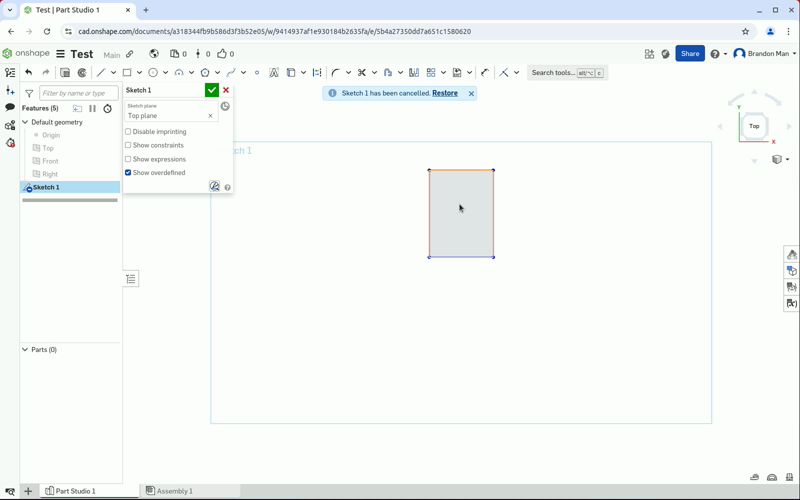
click(459, 203)
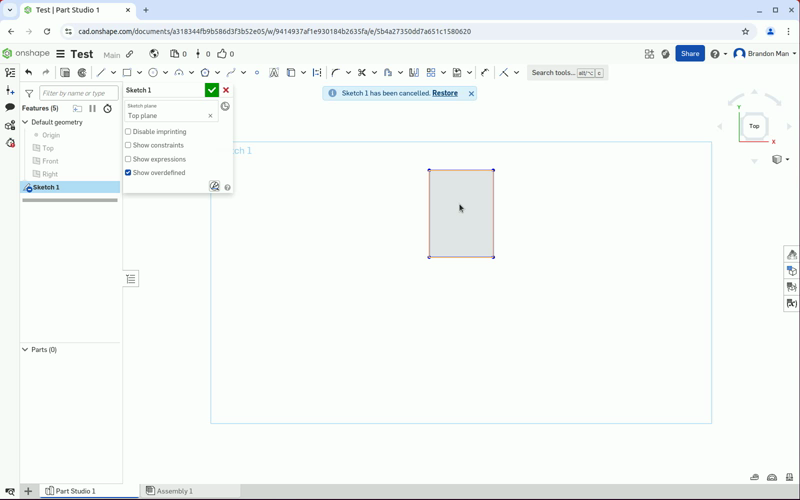
mouse_move(73, 352)
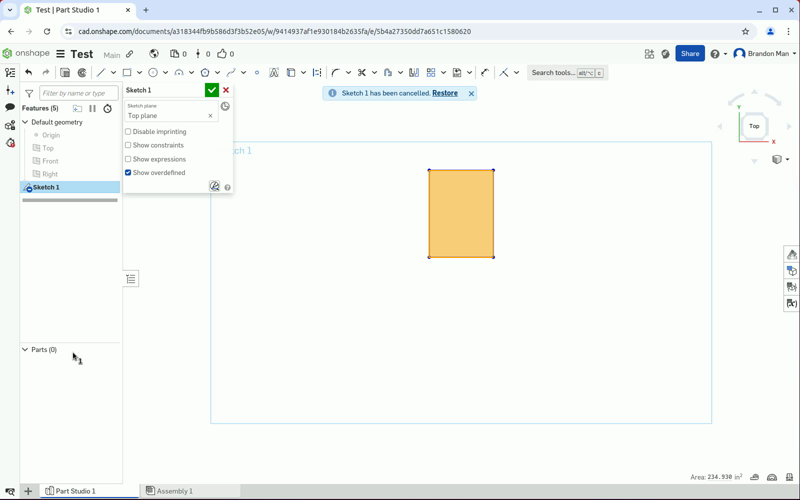
key(shift+y)
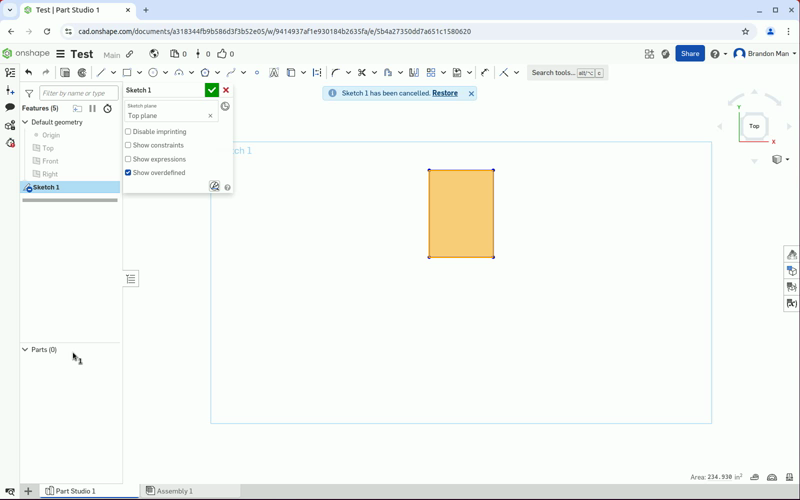
key(shift+e)
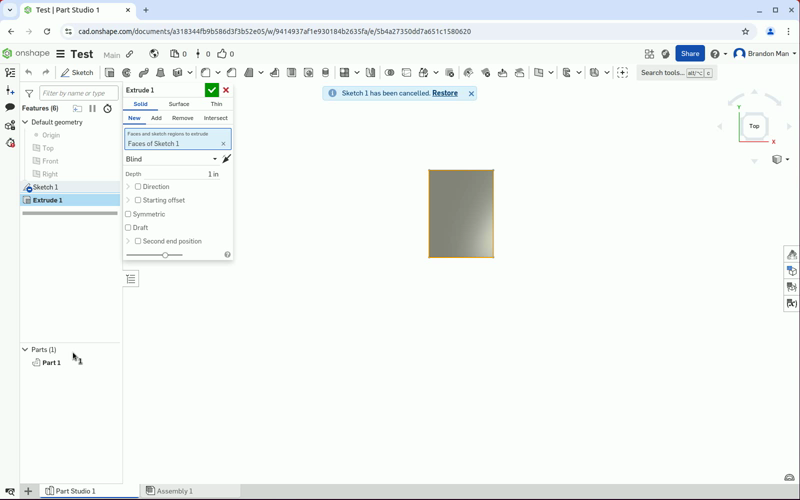
mouse_move(143, 106)
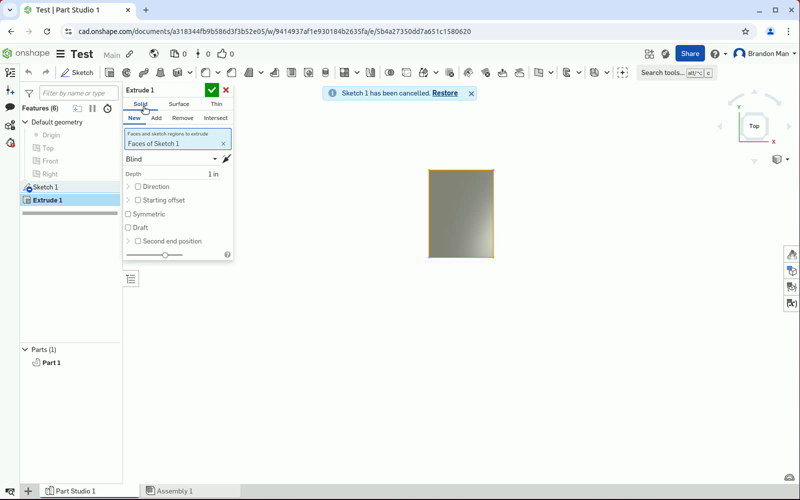
click(143, 106)
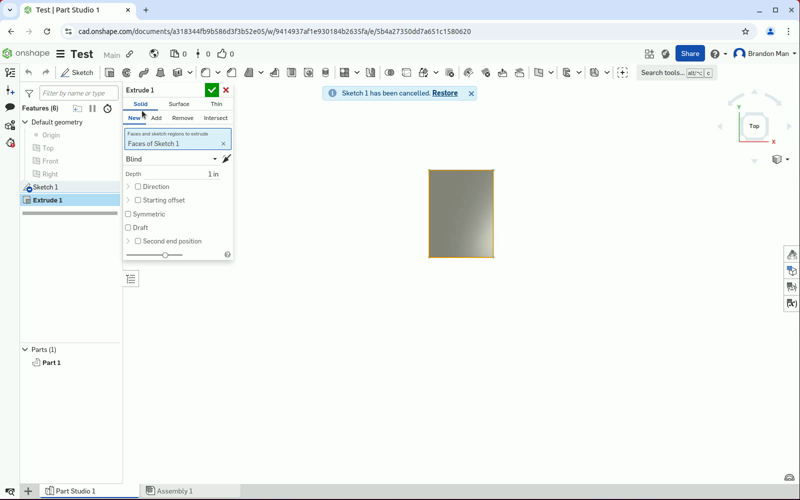
mouse_move(137, 120)
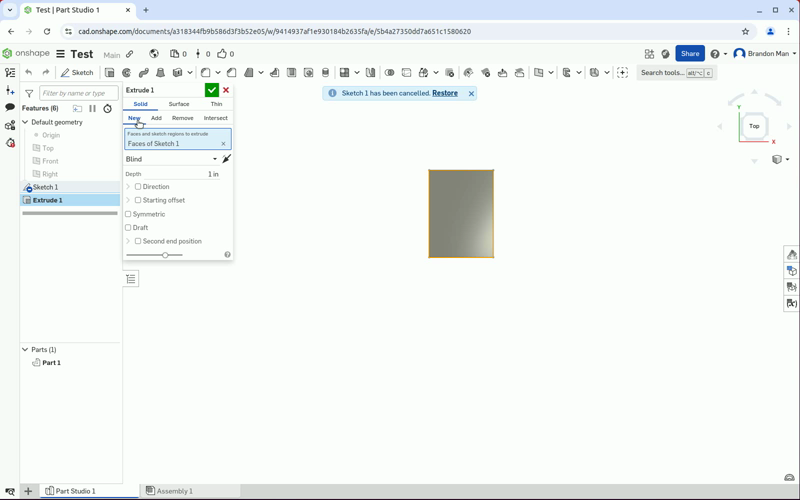
click(137, 120)
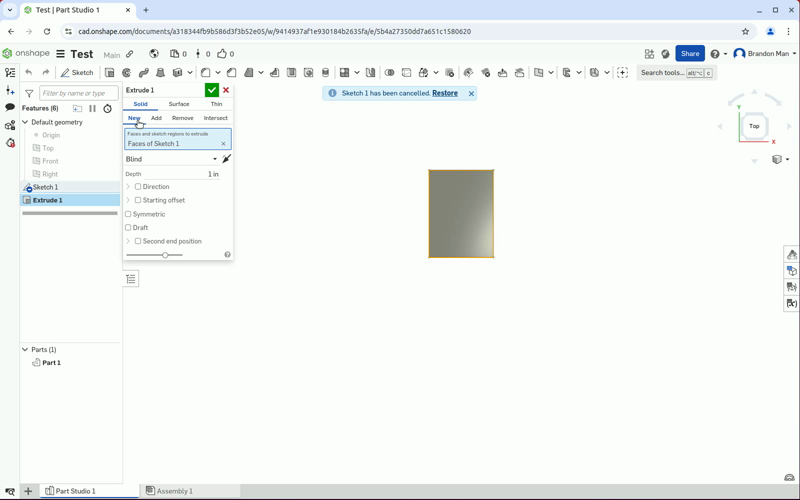
key(tab, 4)
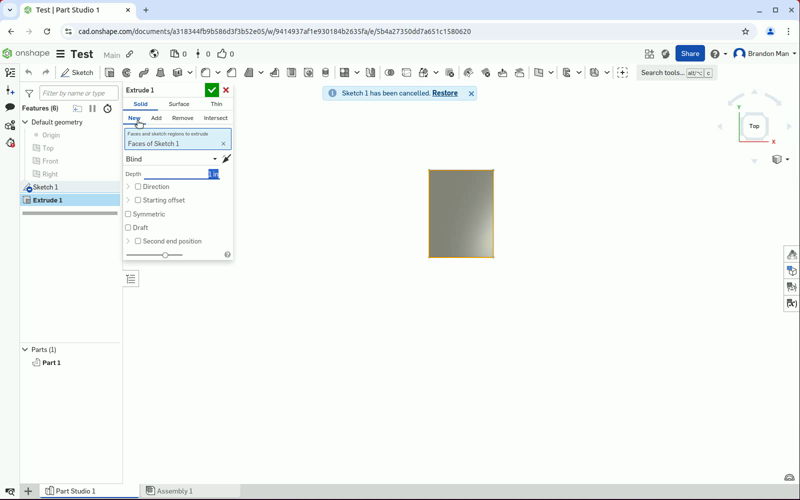
text(0.722)
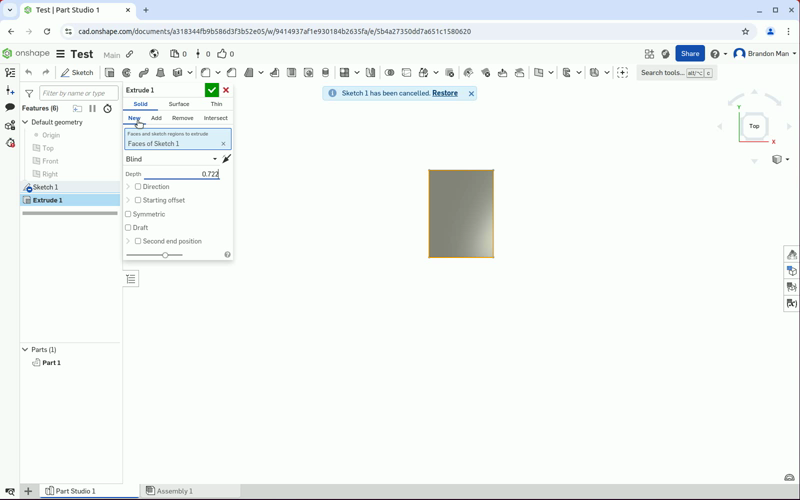
key(enter)
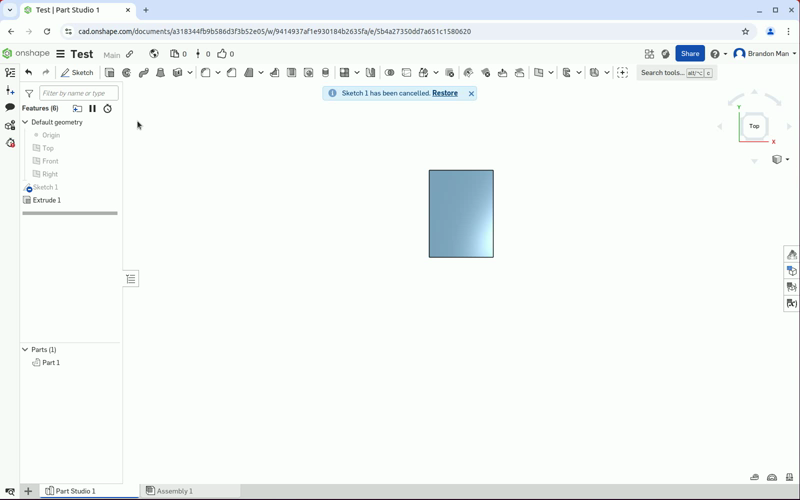
key(shift+h)
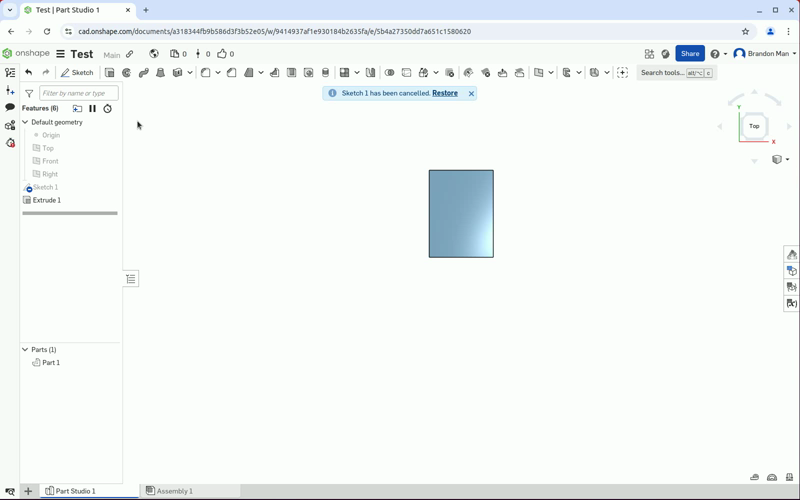
key(shift+h)
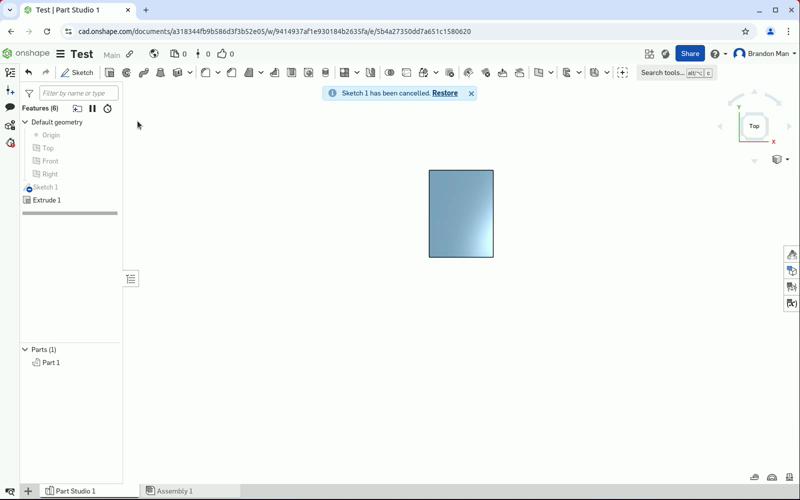
mouse_move(73, 189)
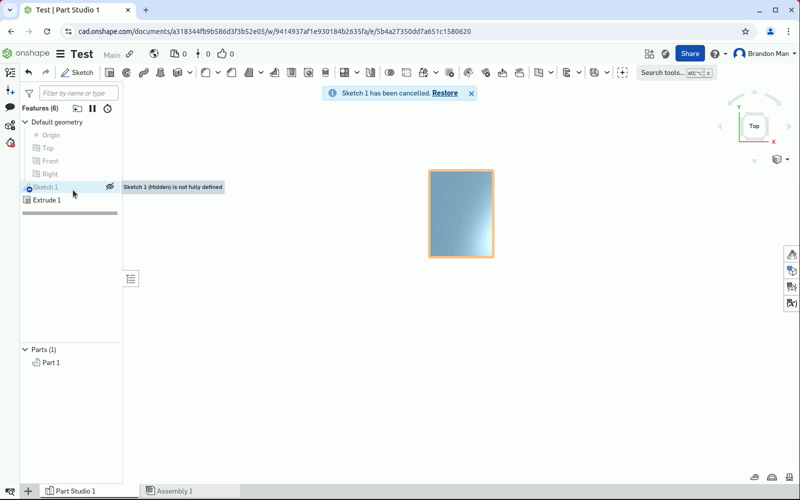
click(73, 189)
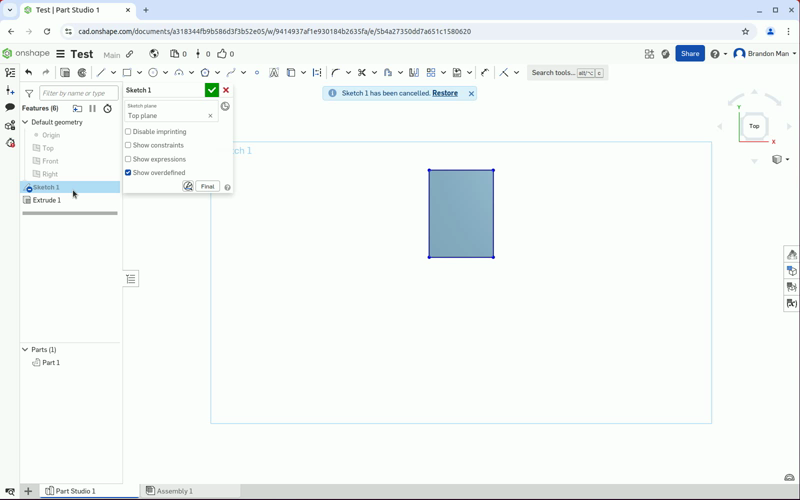
mouse_move(229, 92)
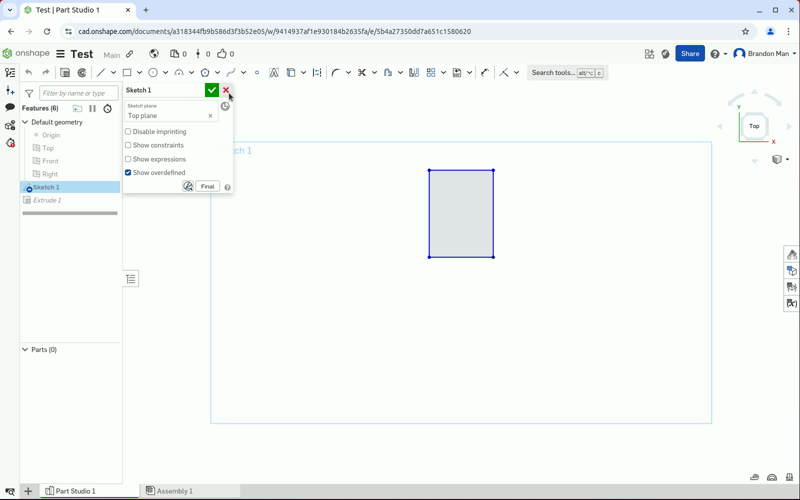
click(229, 92)
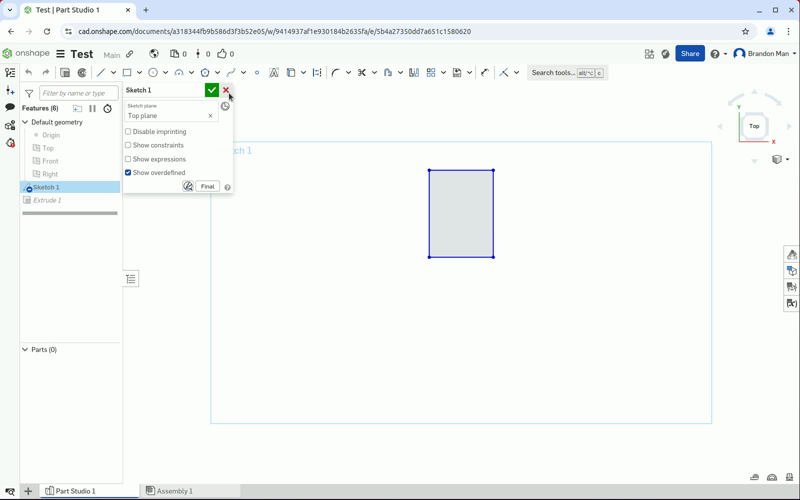
key(shift+s)
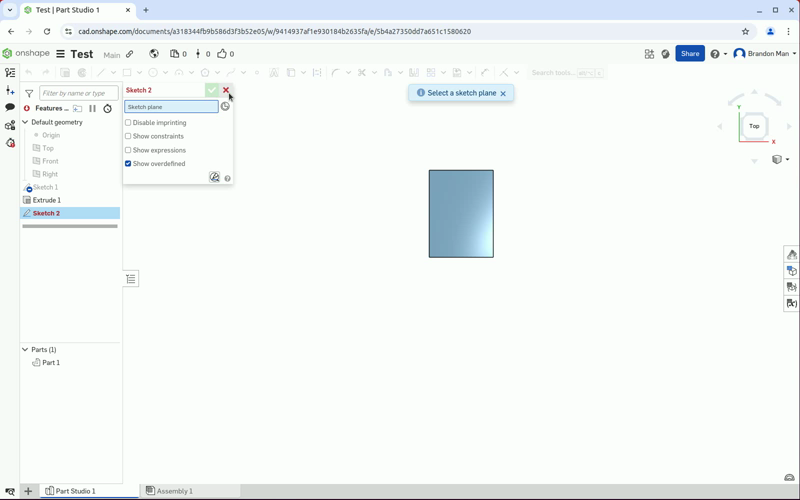
mouse_move(73, 150)
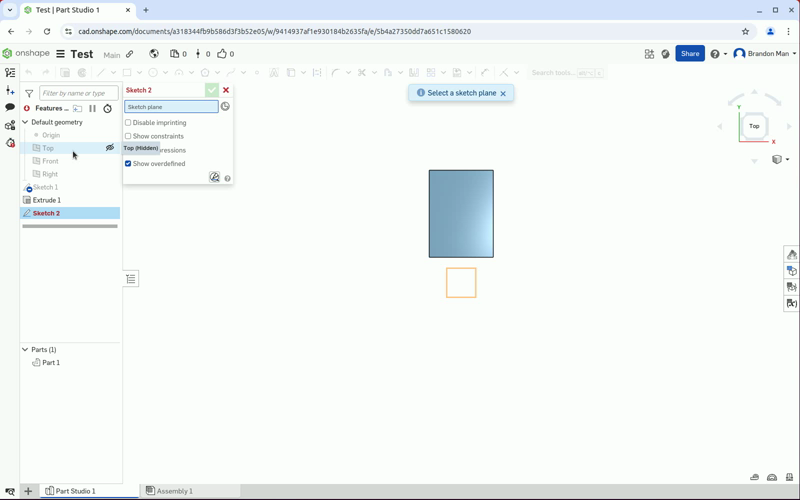
click(73, 150)
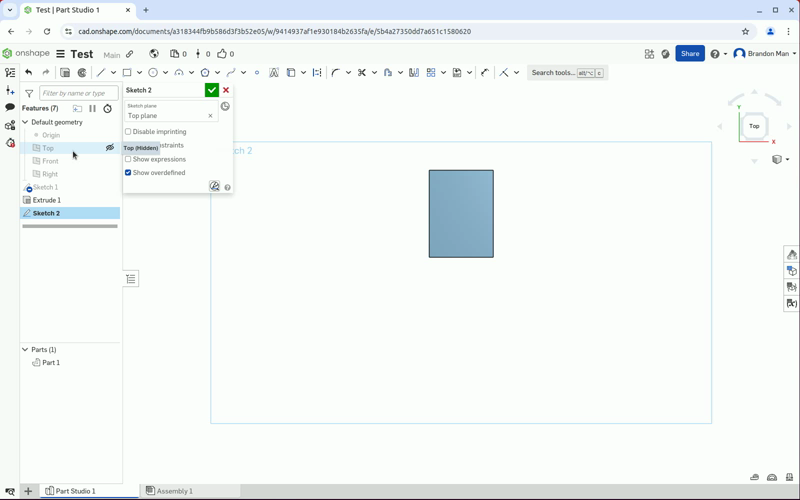
mouse_move(73, 352)
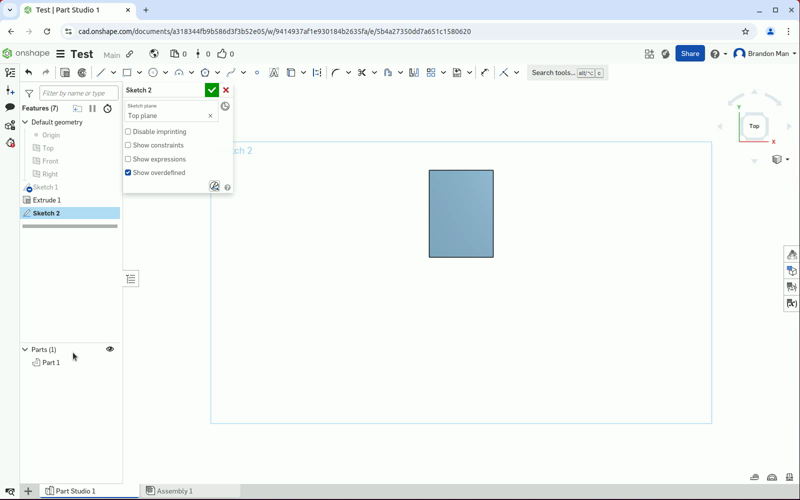
key(y)
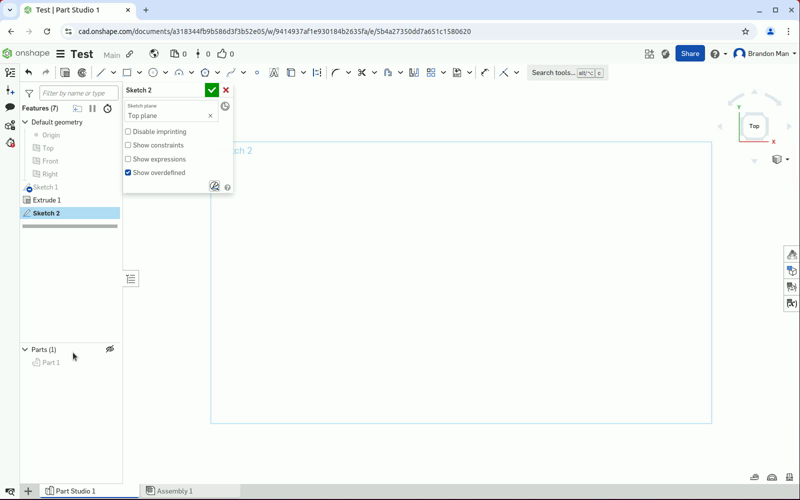
key(l)
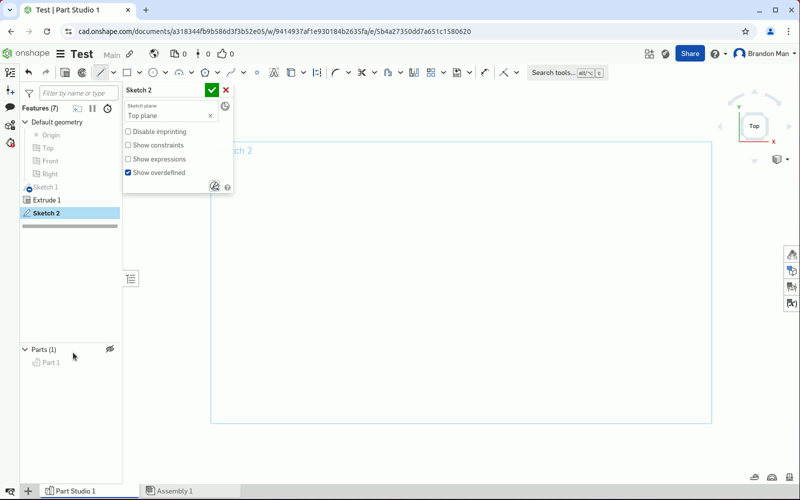
key_down(shift)
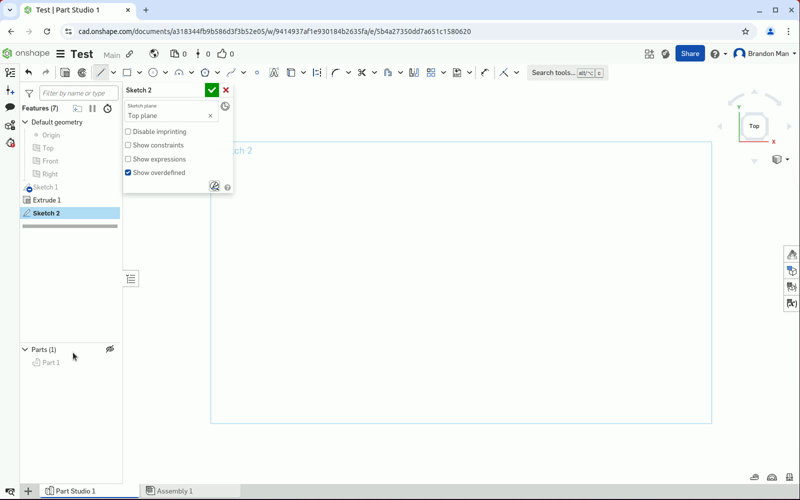
mouse_move(379, 314)
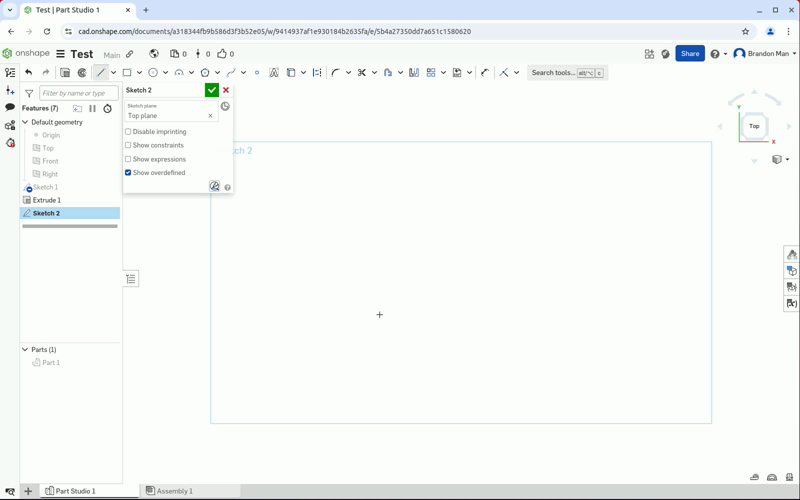
click(379, 314)
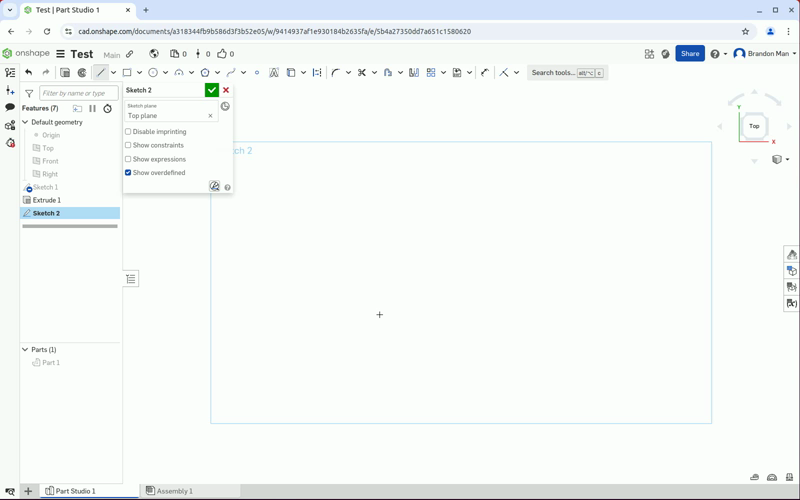
key_up(shift)
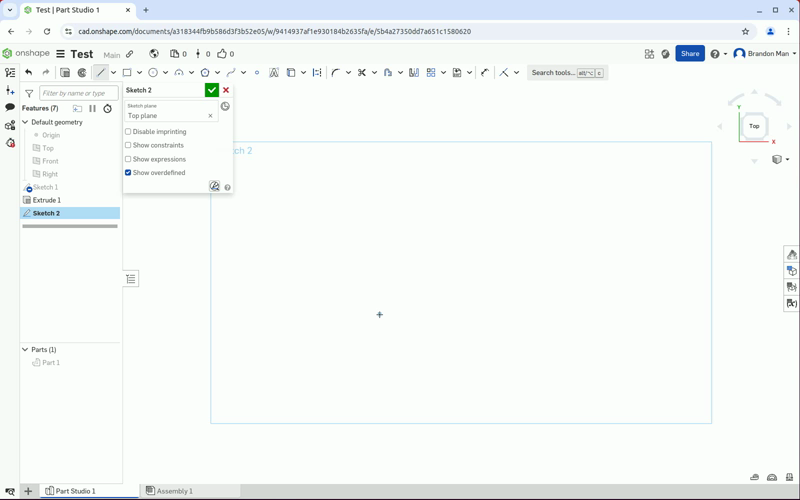
key_down(shift)
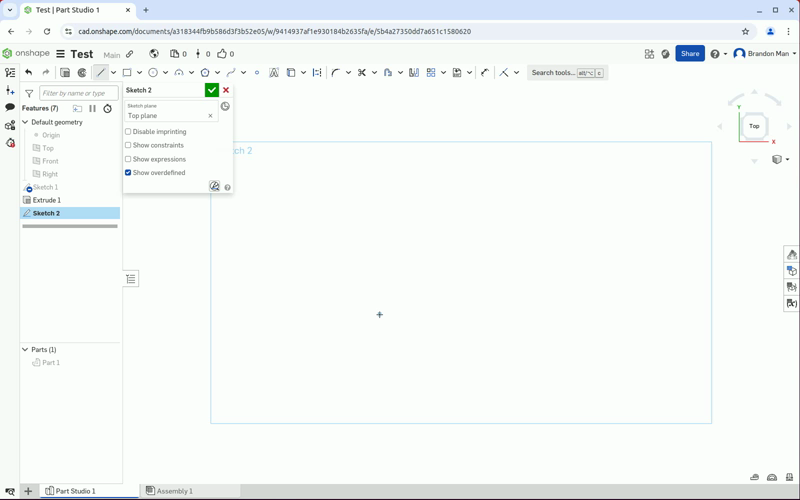
mouse_move(409, 314)
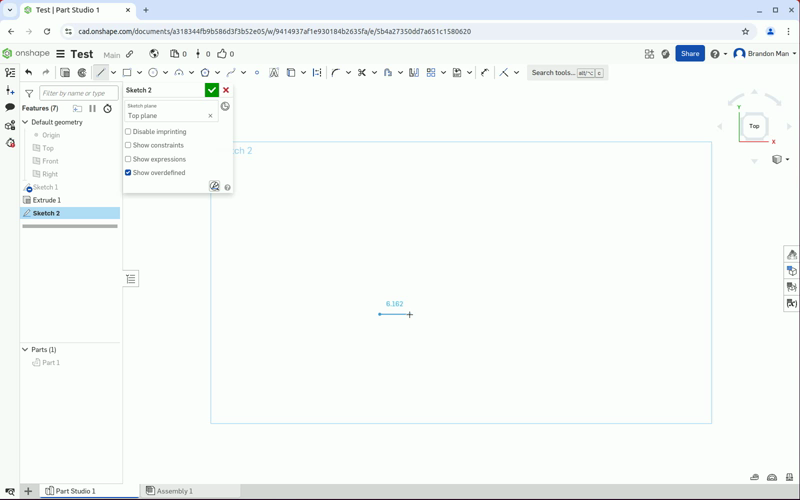
mouse_move(428, 314)
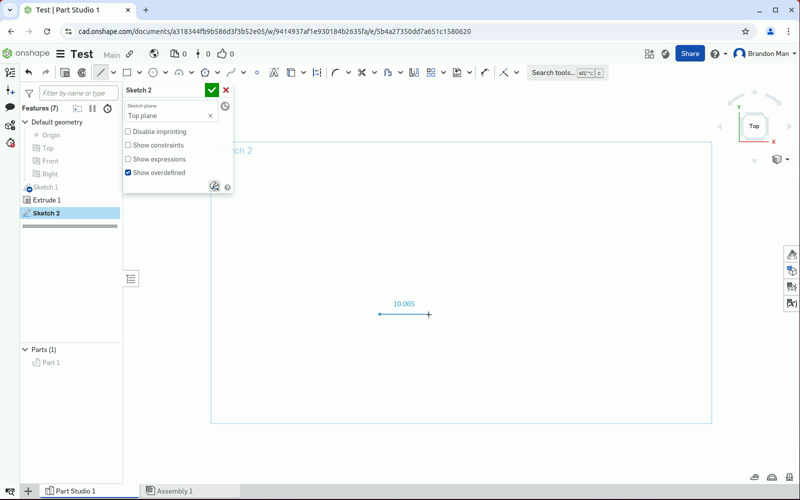
click(428, 314)
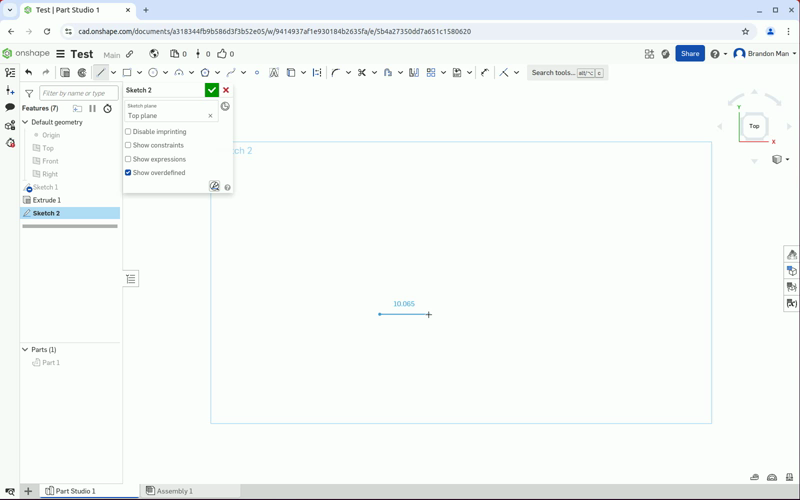
key_up(shift)
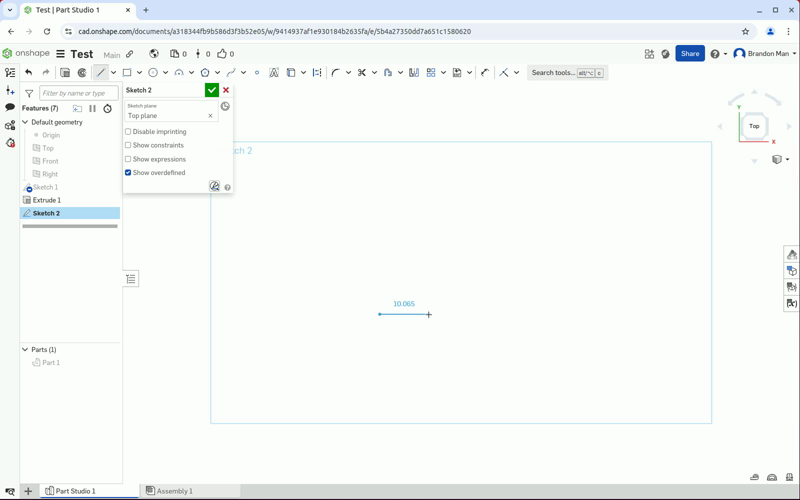
key_down(shift)
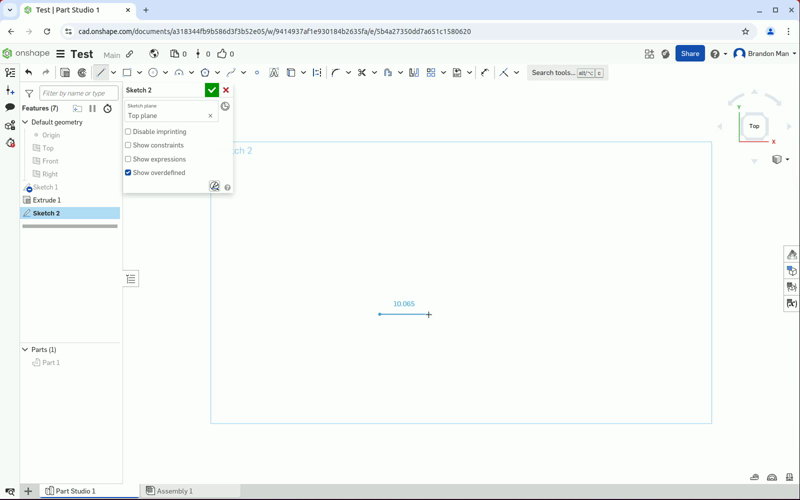
mouse_move(458, 314)
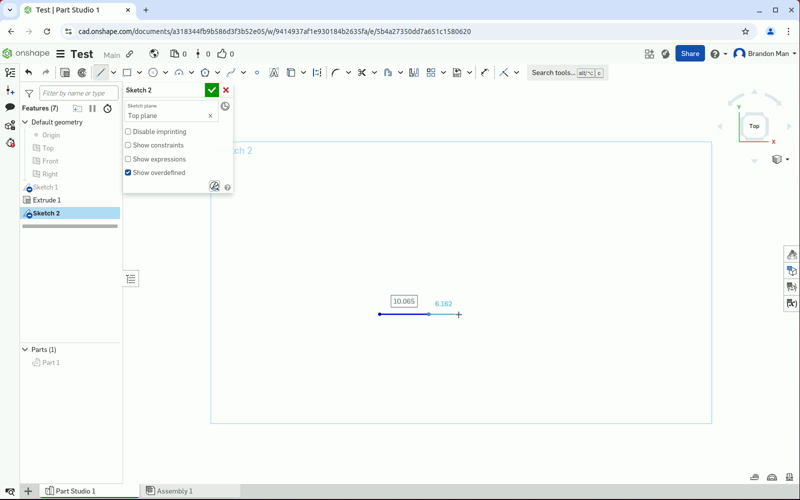
mouse_move(428, 256)
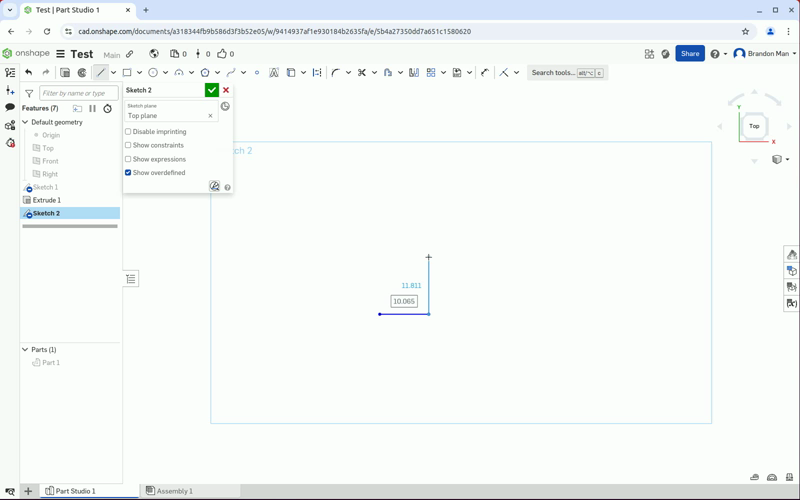
click(428, 256)
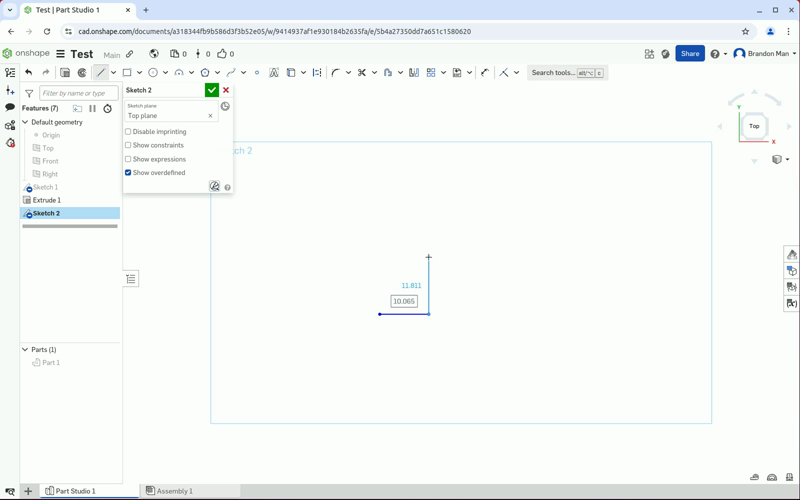
key_up(shift)
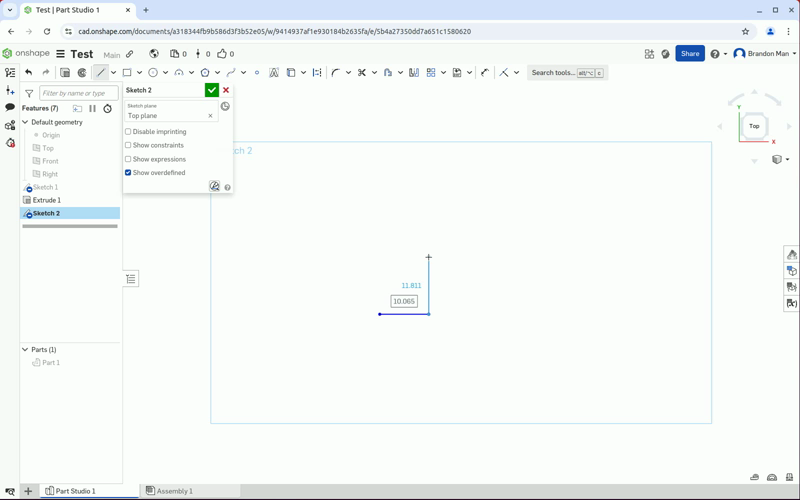
key_down(shift)
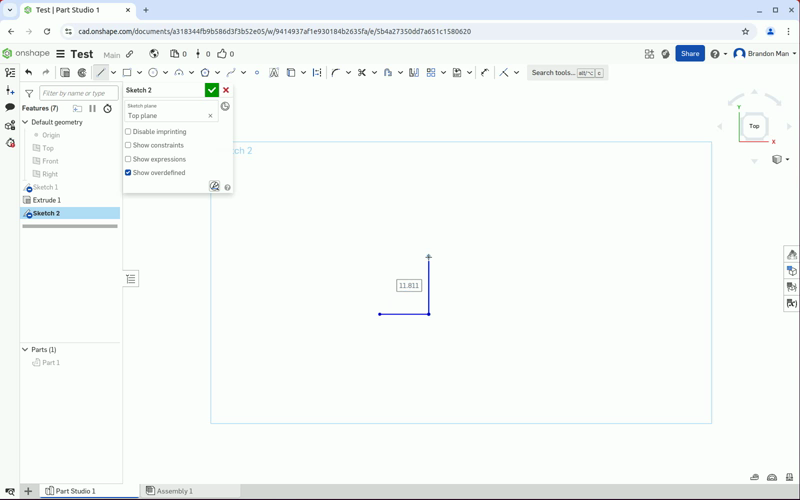
mouse_move(458, 256)
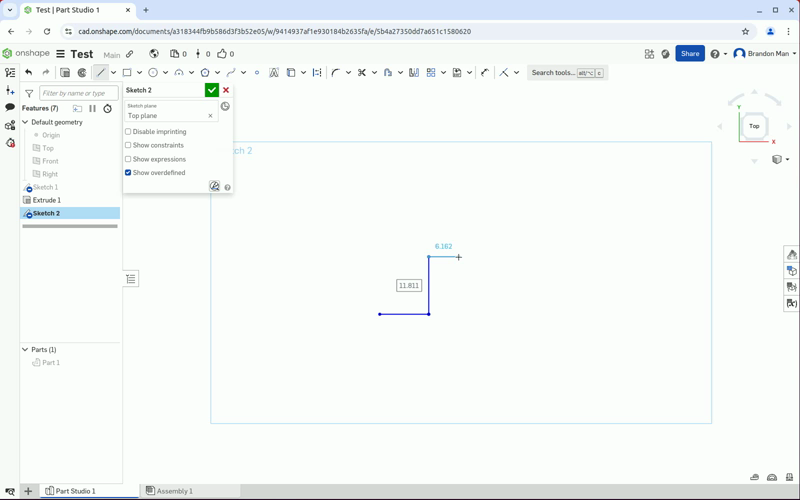
mouse_move(379, 256)
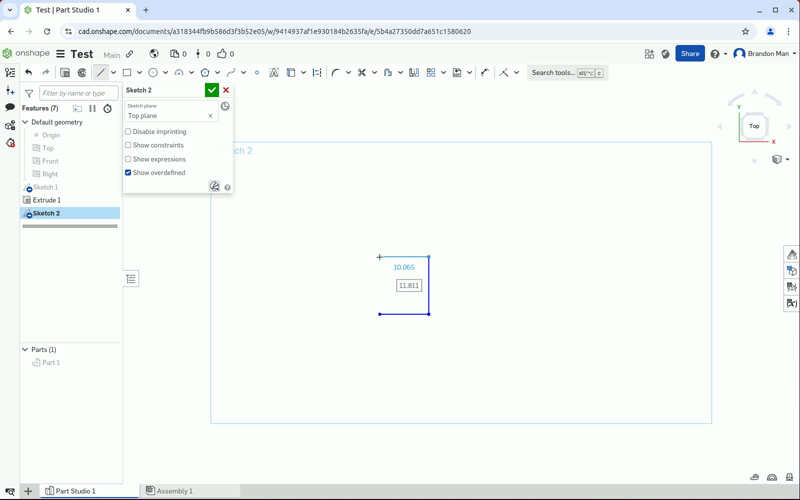
click(379, 256)
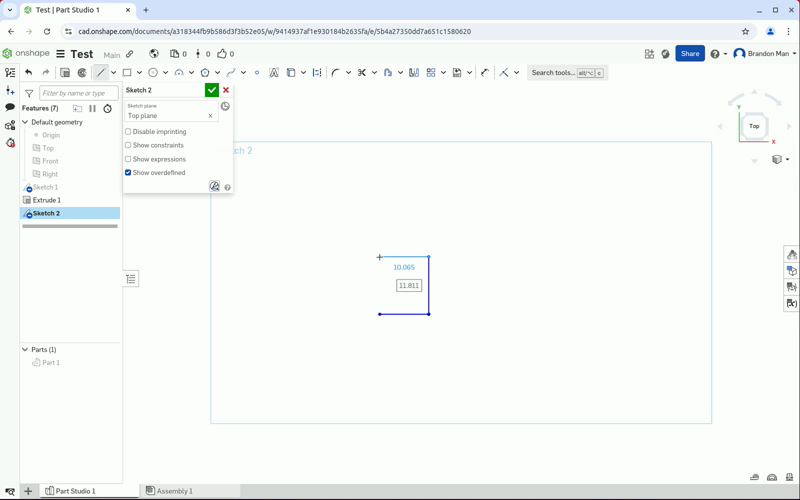
key_up(shift)
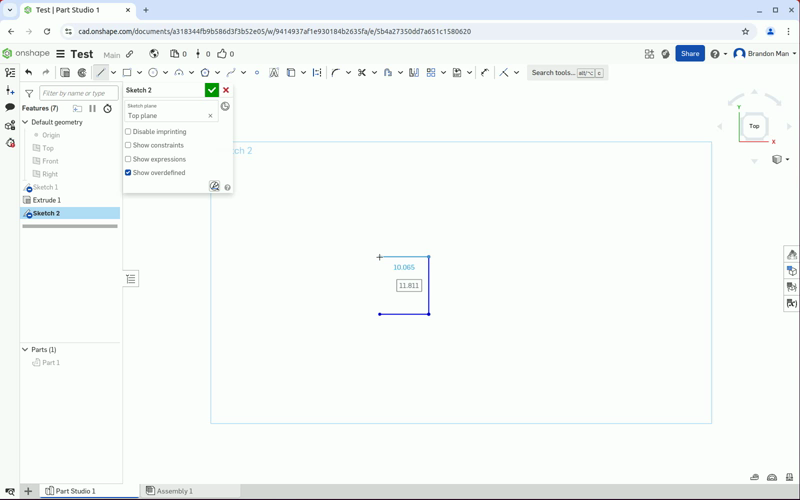
mouse_move(409, 256)
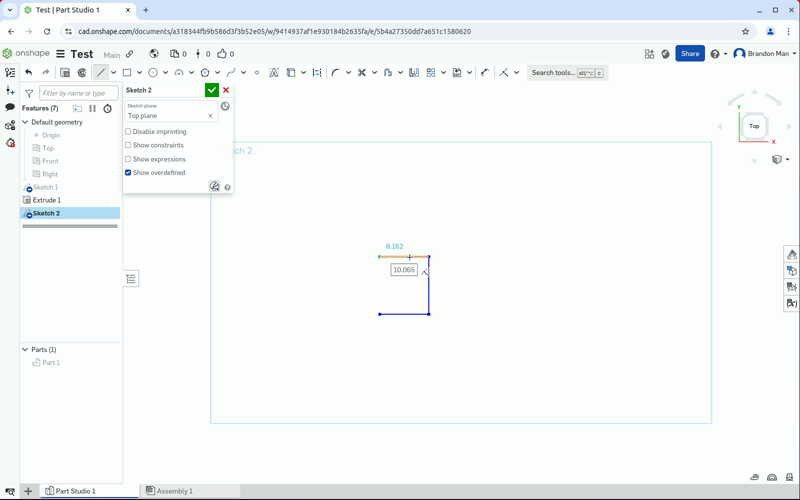
key_down(shift)
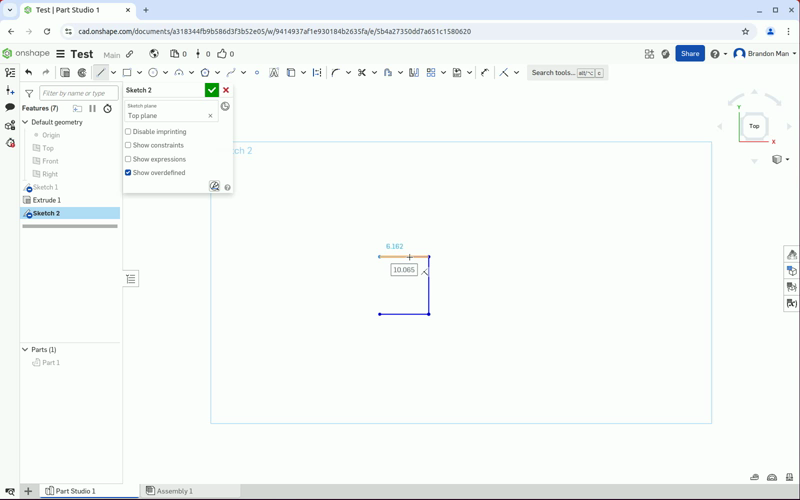
mouse_move(379, 314)
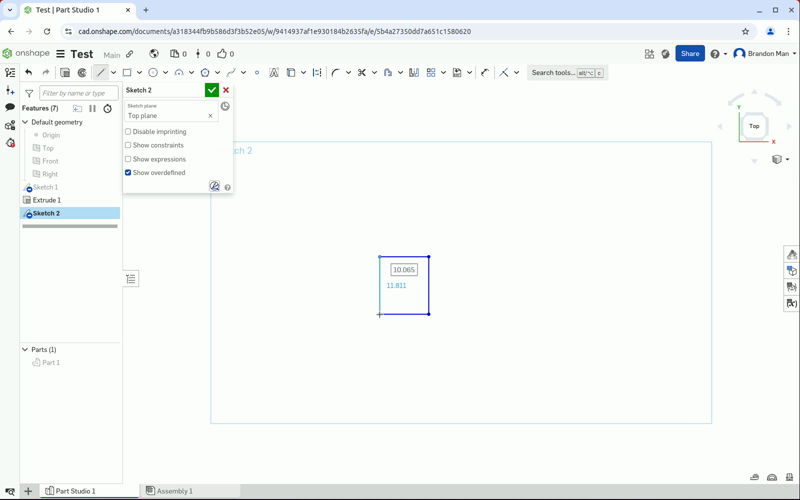
key_up(shift)
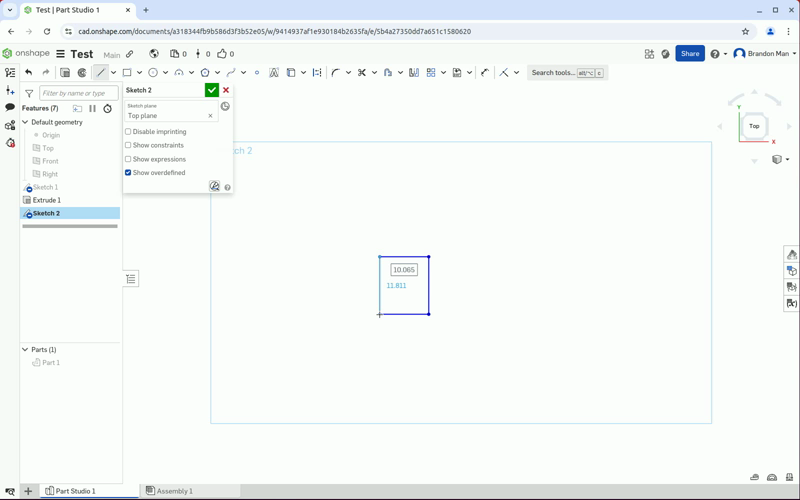
click(379, 314)
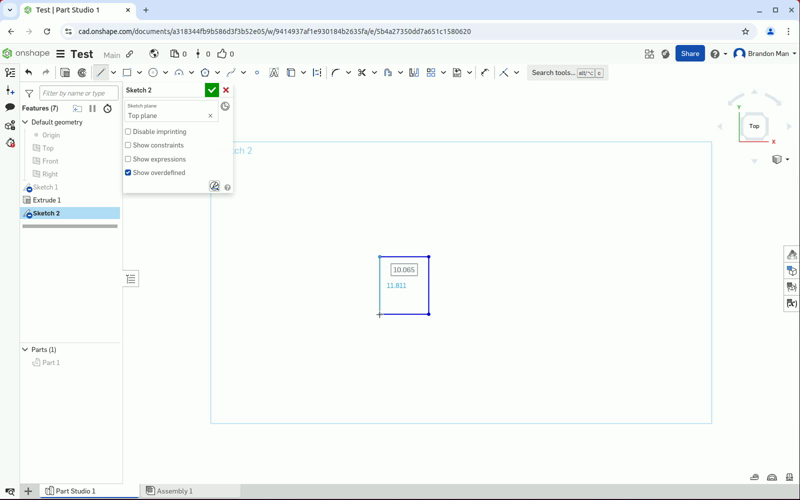
key(esc)
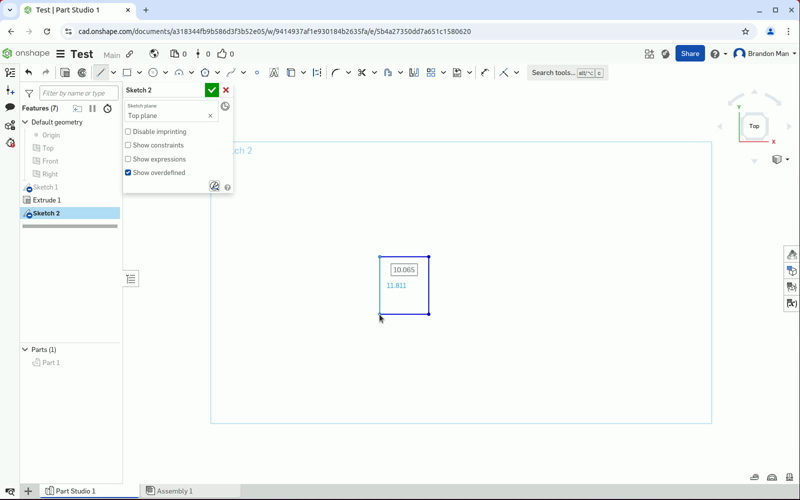
mouse_move(390, 287)
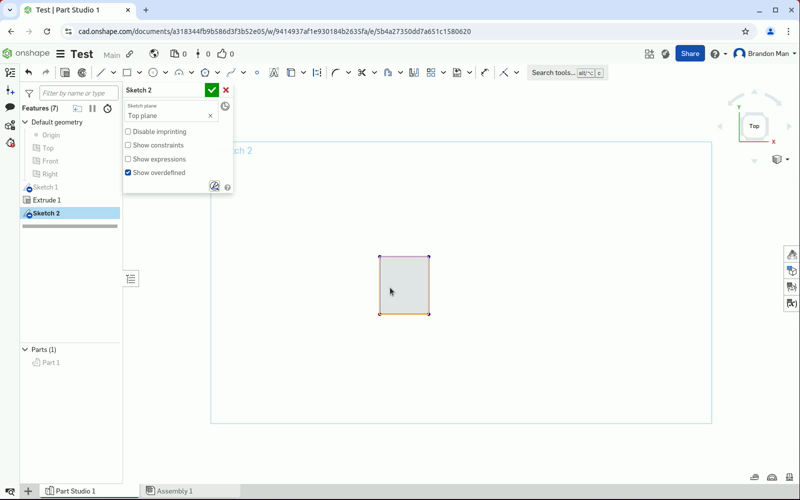
click(390, 287)
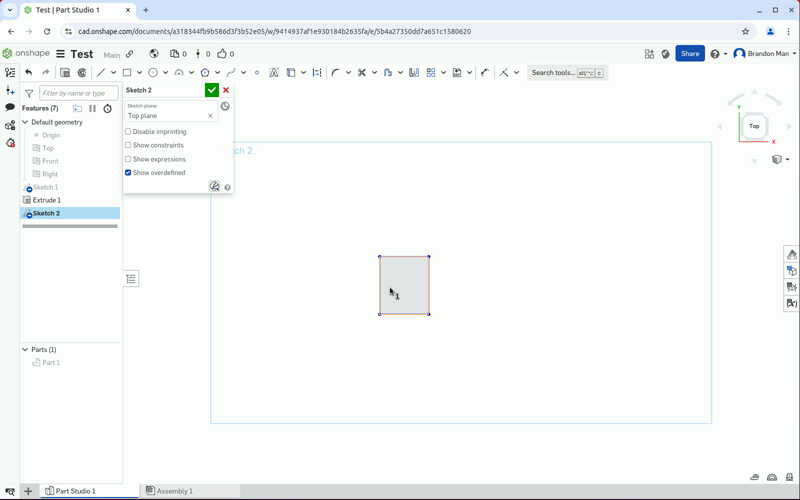
mouse_move(73, 352)
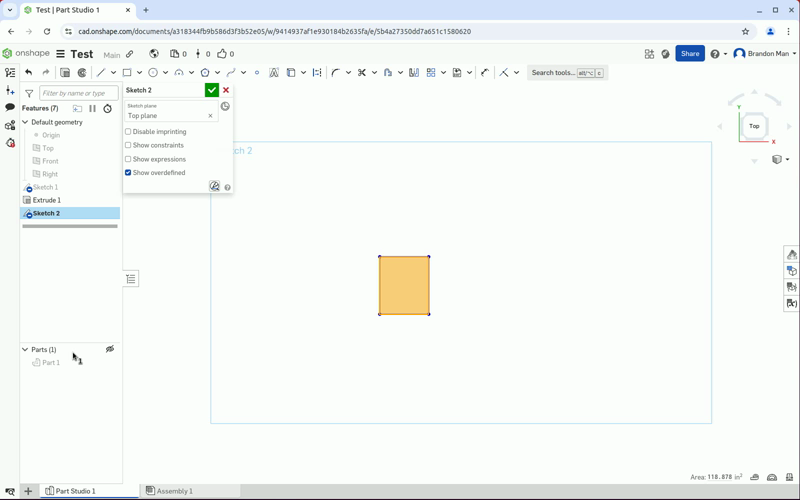
key(shift+y)
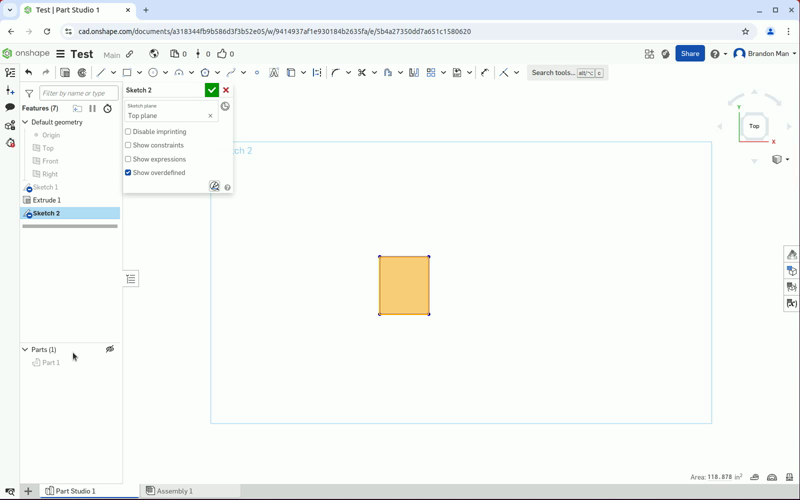
key(shift+e)
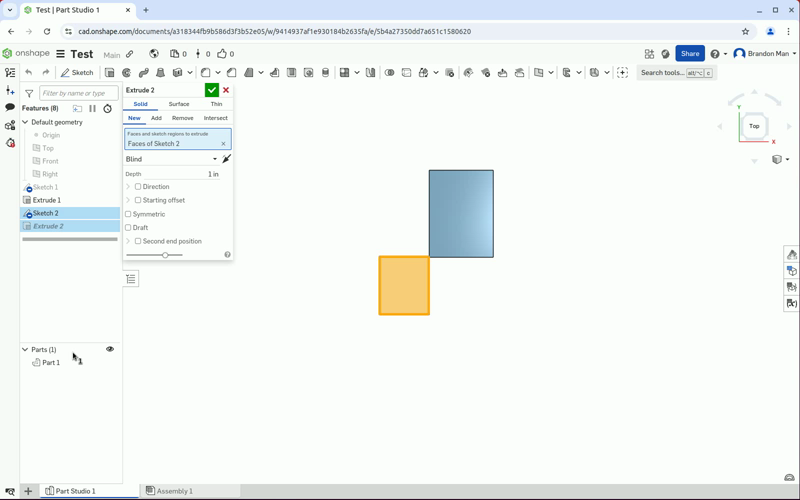
mouse_move(143, 106)
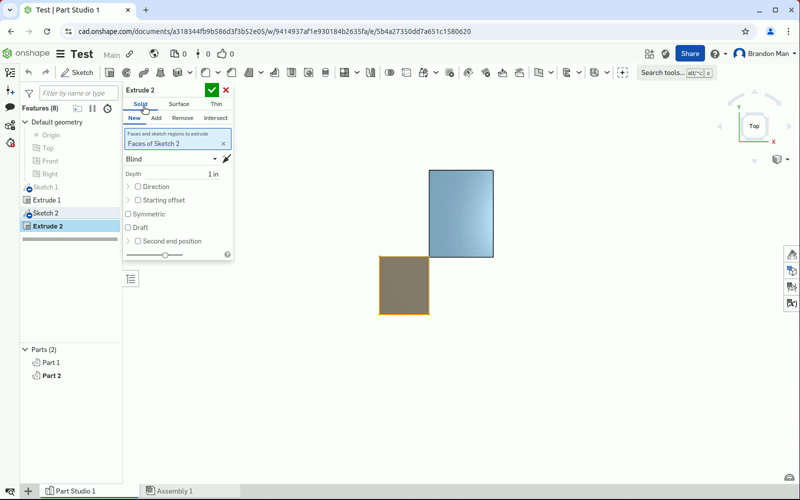
click(143, 106)
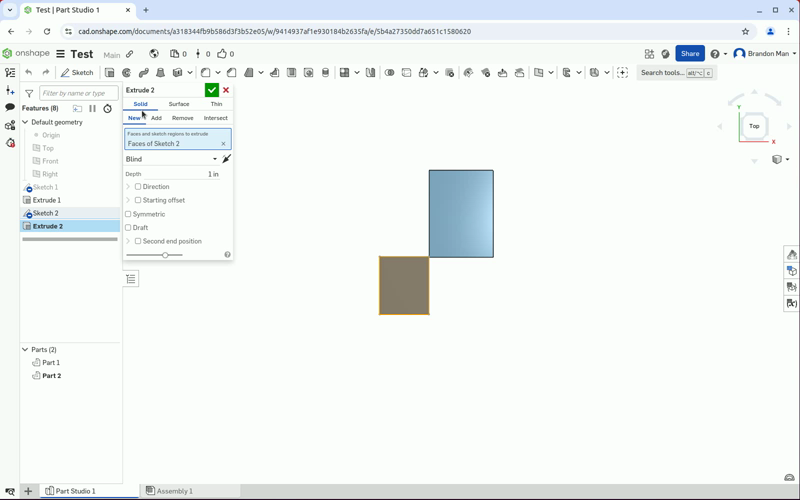
mouse_move(137, 120)
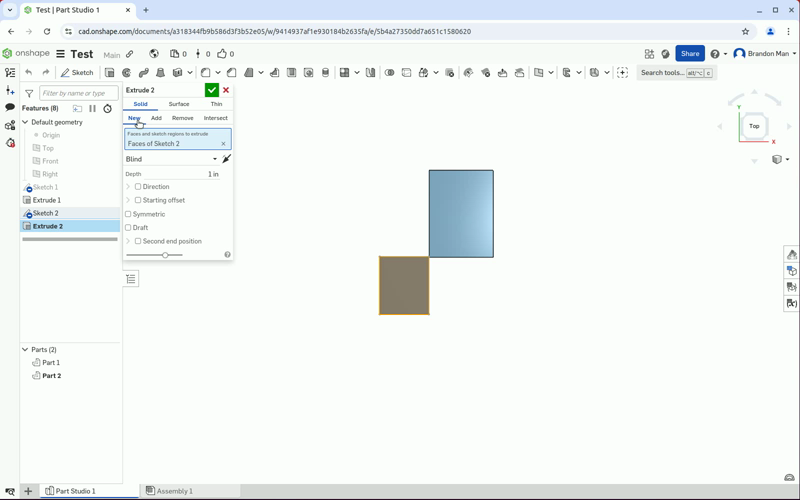
click(137, 120)
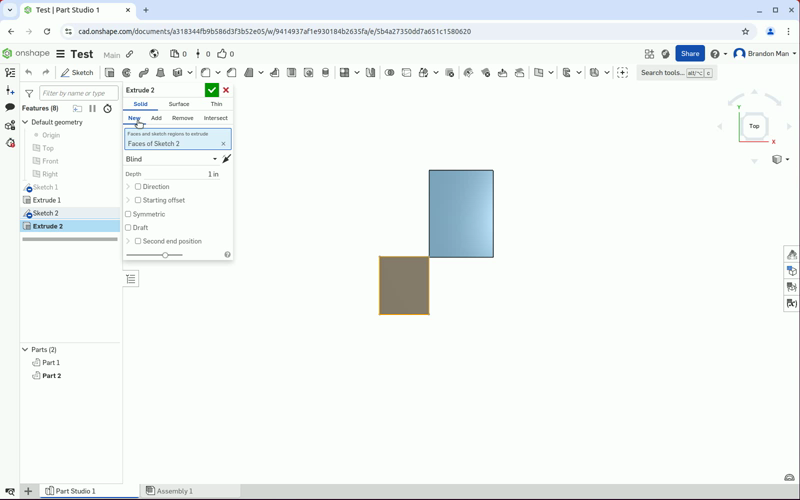
key(tab, 4)
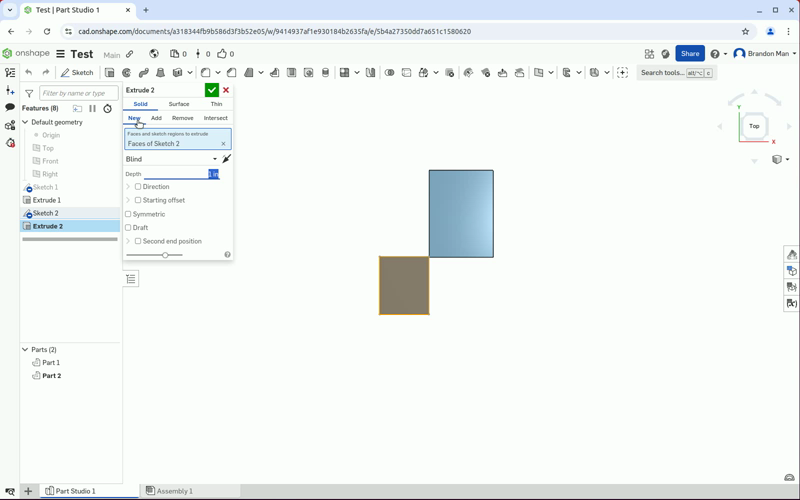
text(0.722)
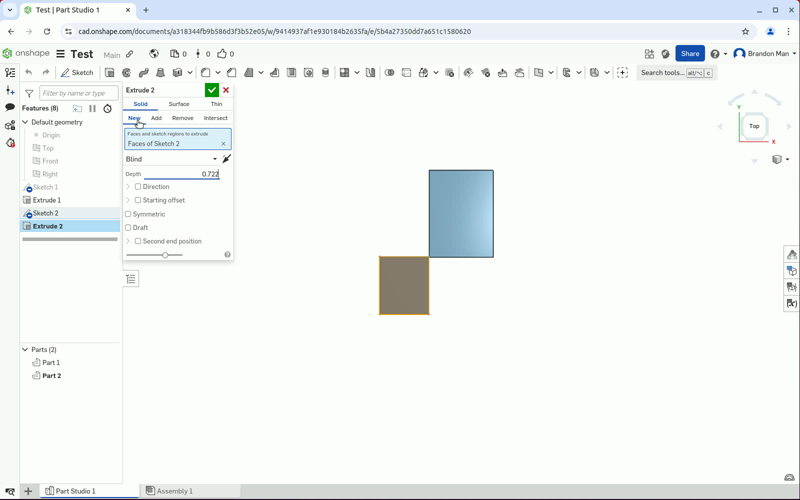
key(enter)
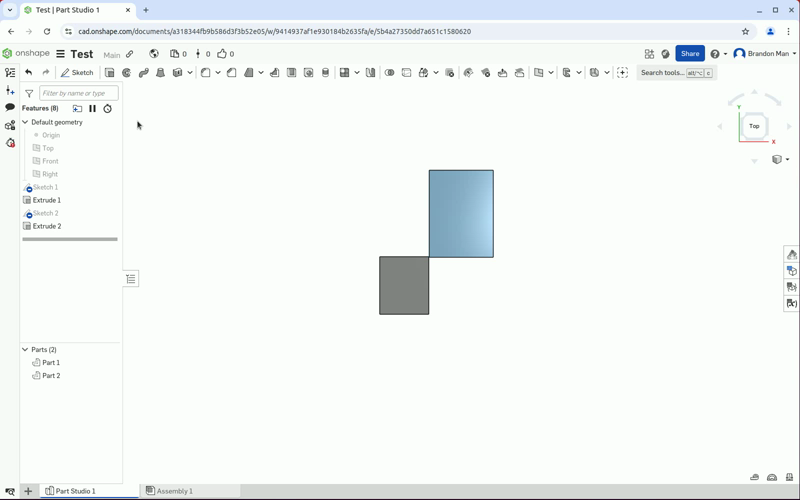
key(shift+h)
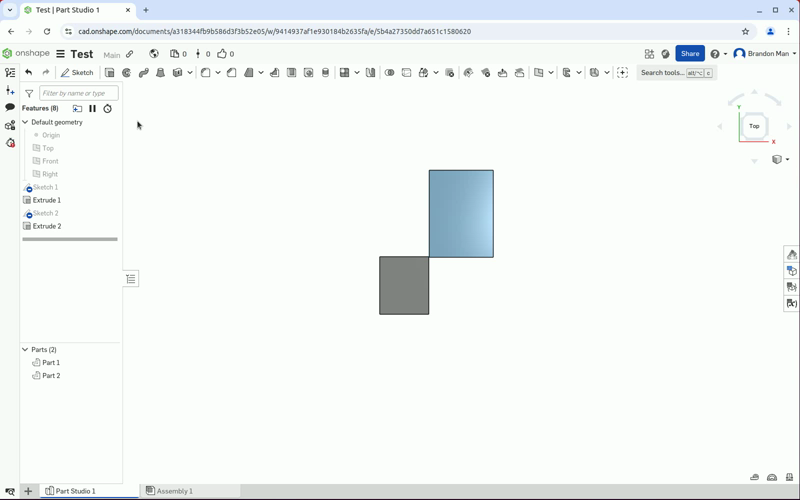
key(shift+h)
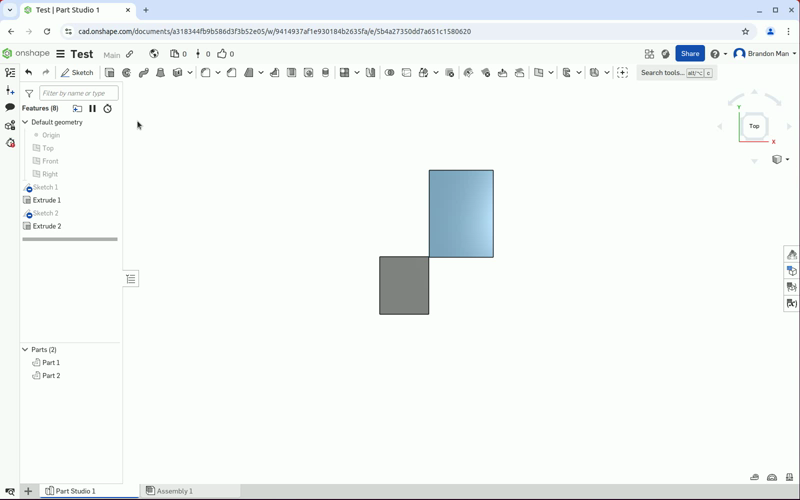
mouse_move(73, 189)
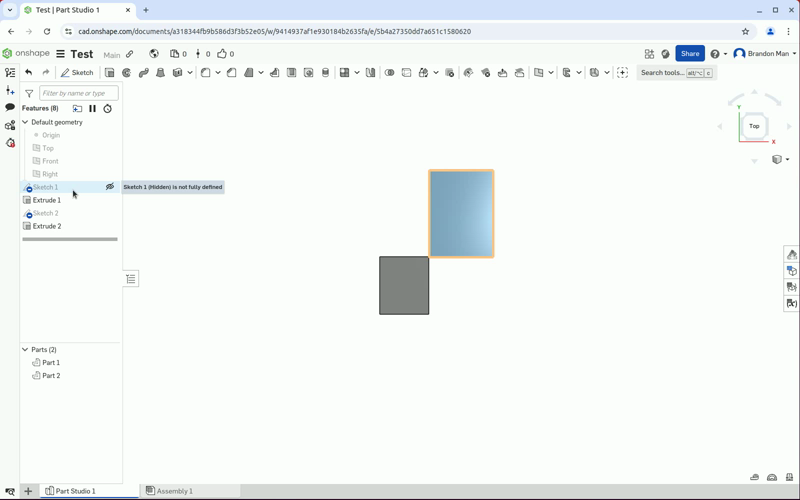
click(73, 189)
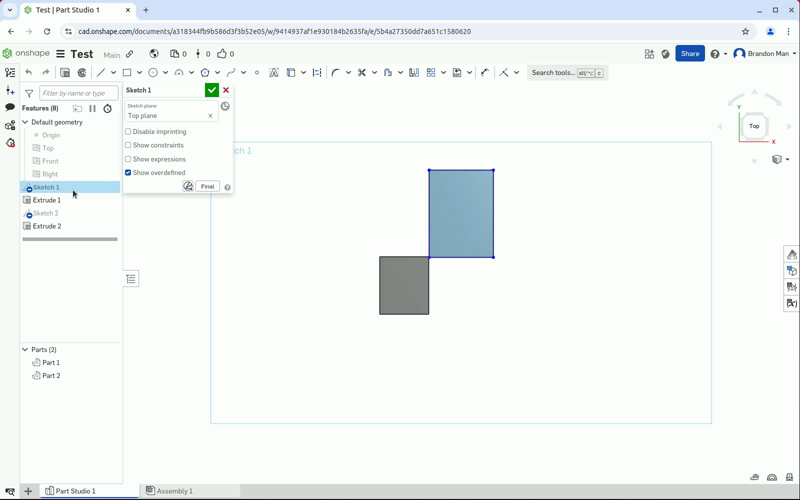
mouse_move(229, 92)
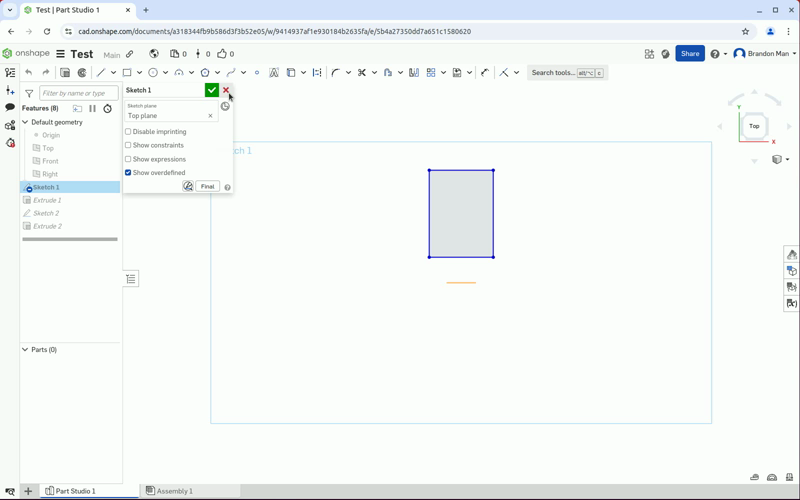
click(229, 92)
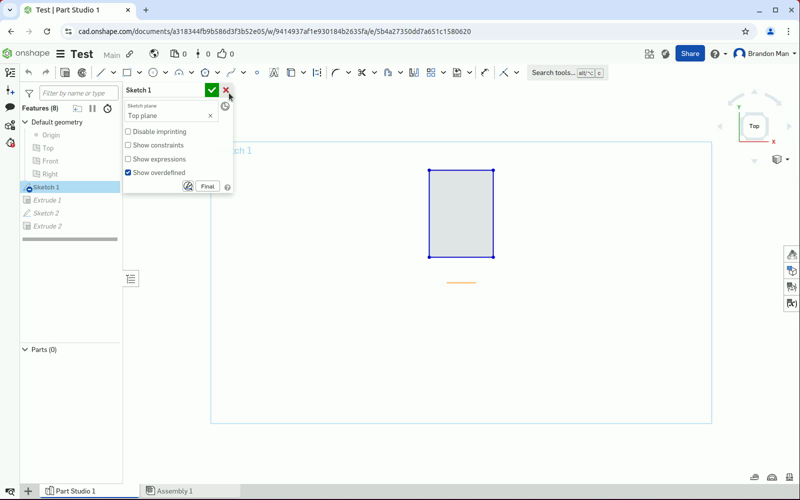
key(shift+s)
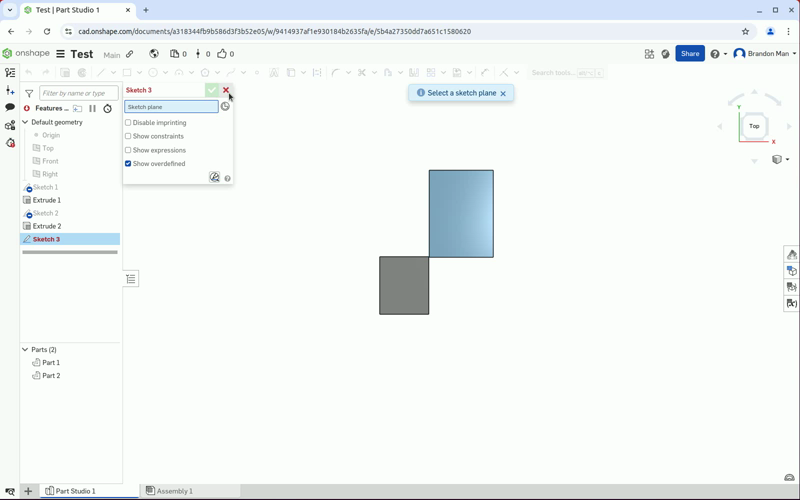
mouse_move(73, 150)
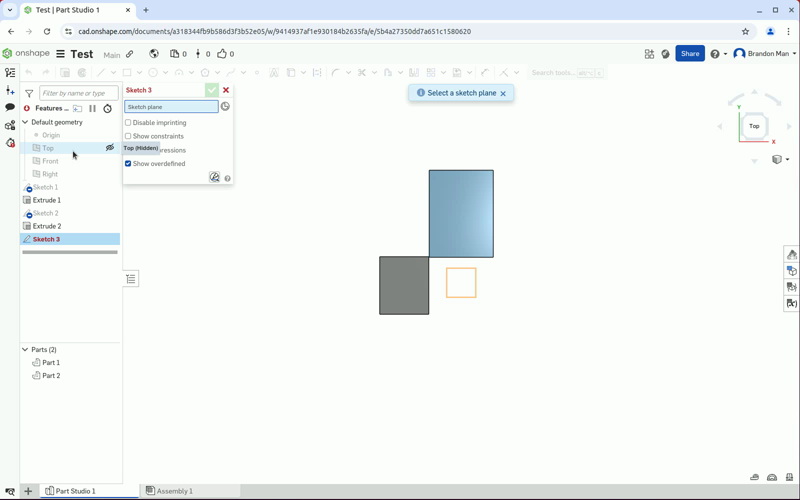
click(73, 150)
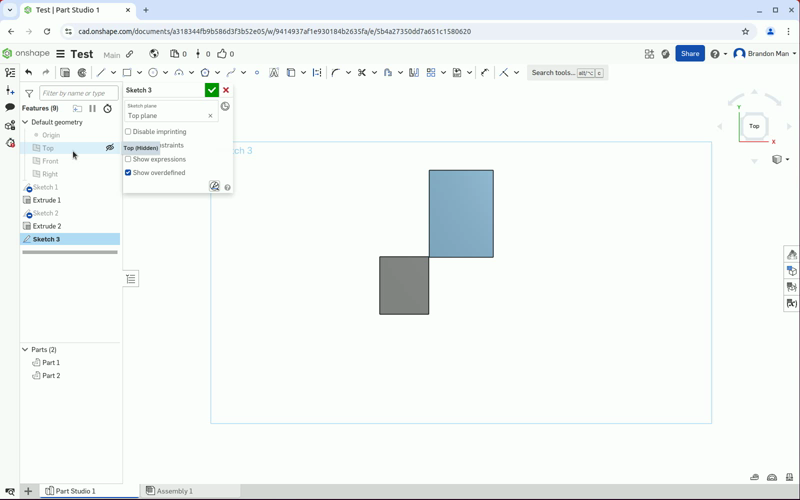
mouse_move(73, 352)
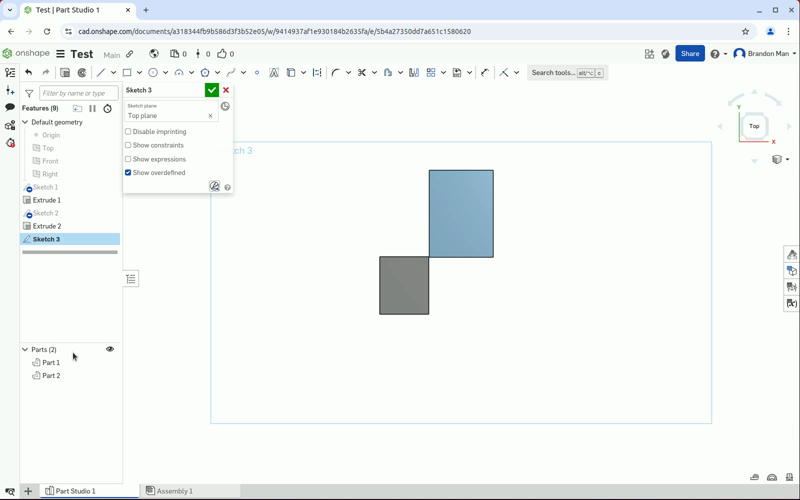
key(y)
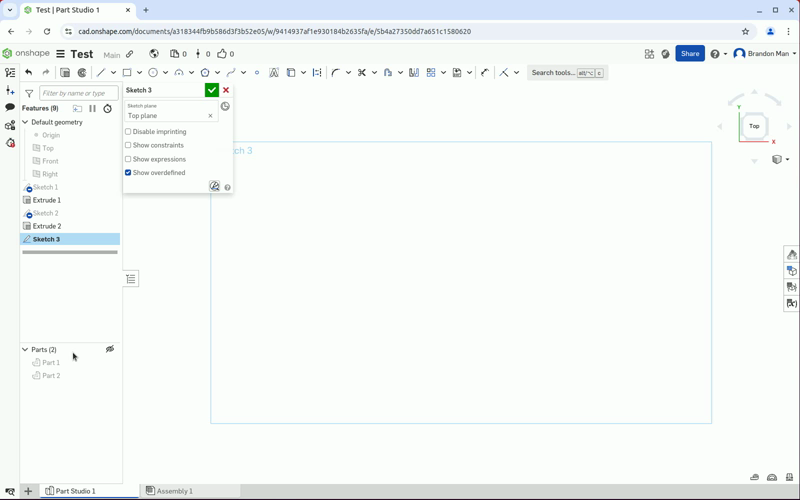
key(l)
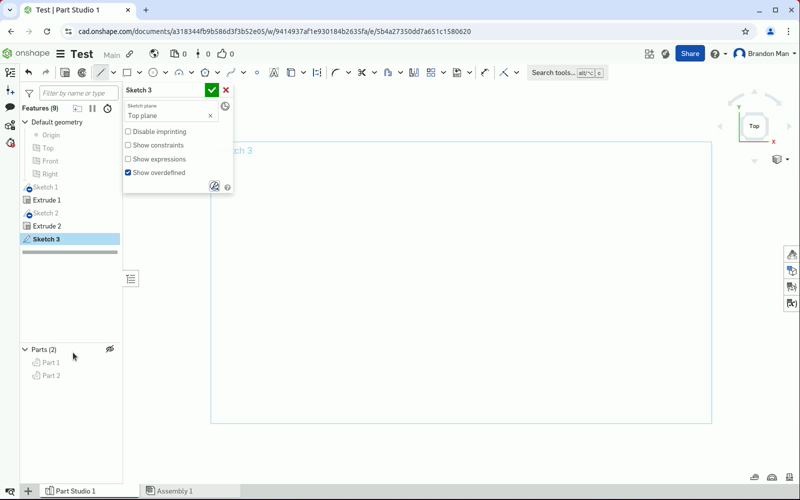
key_down(shift)
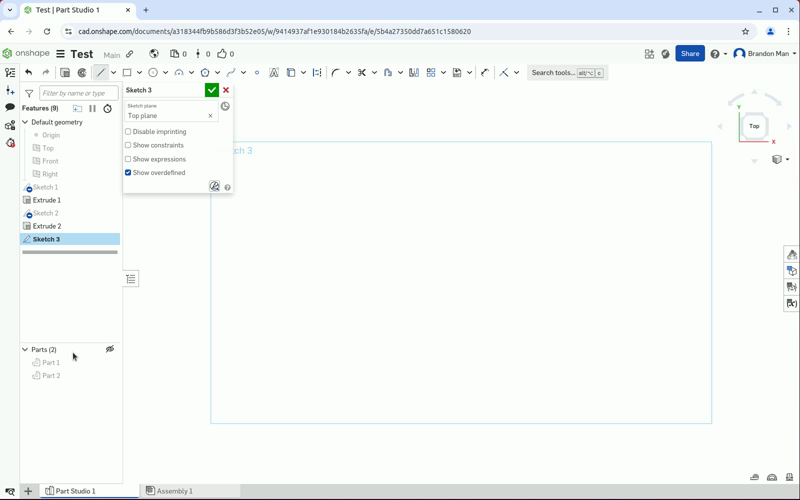
mouse_move(429, 314)
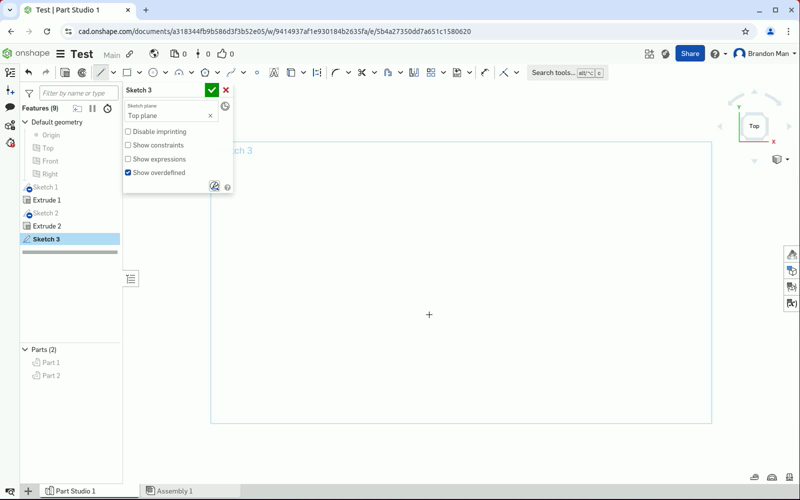
click(429, 314)
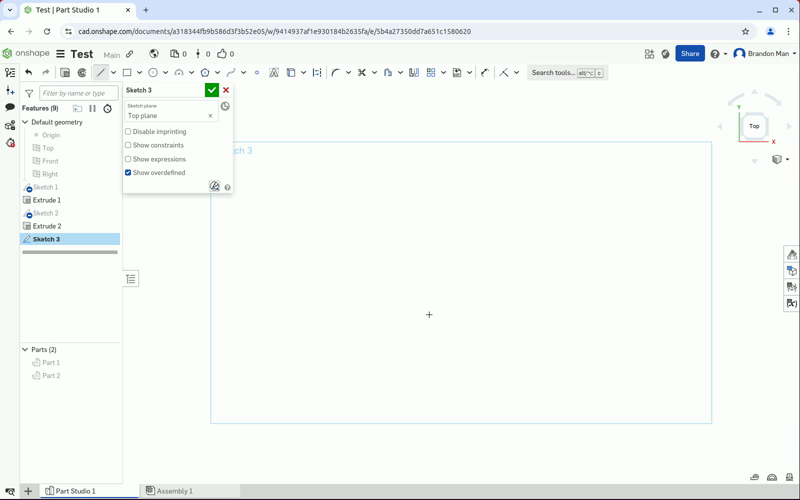
key_up(shift)
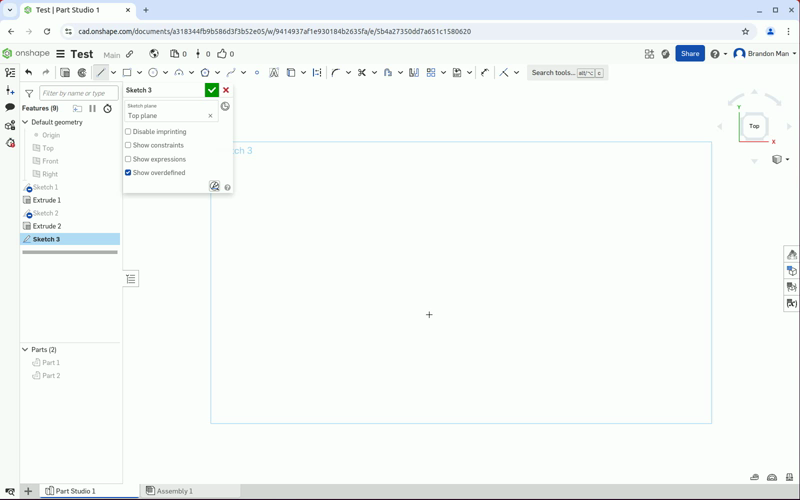
key_down(shift)
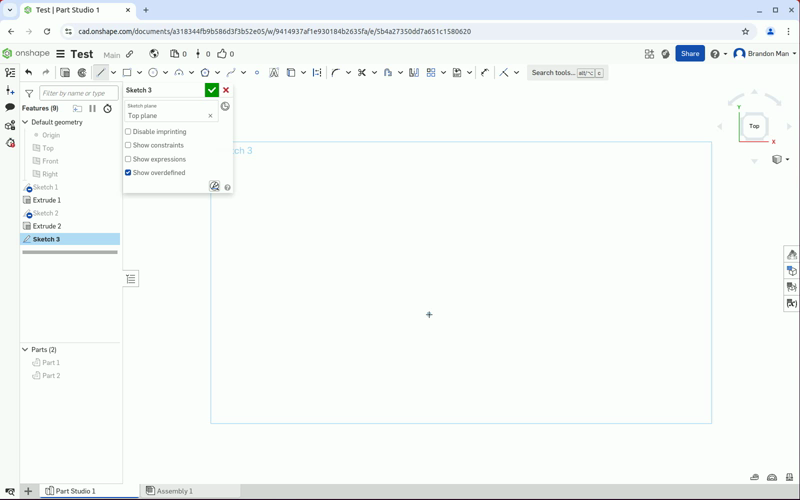
mouse_move(494, 314)
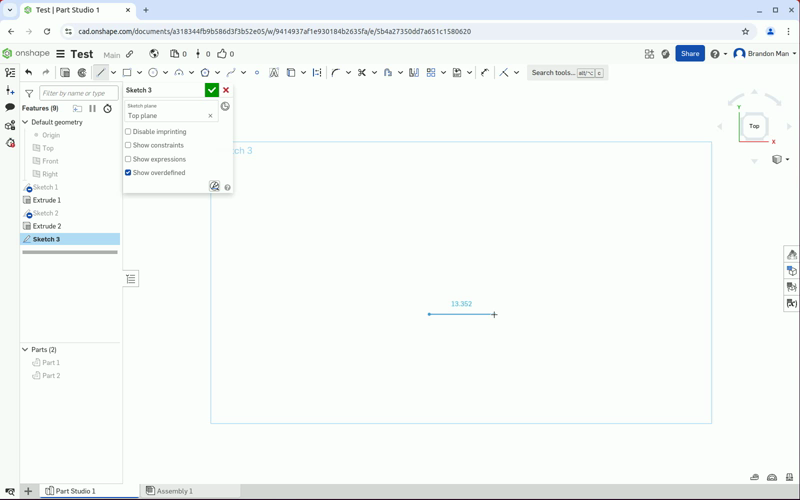
click(494, 314)
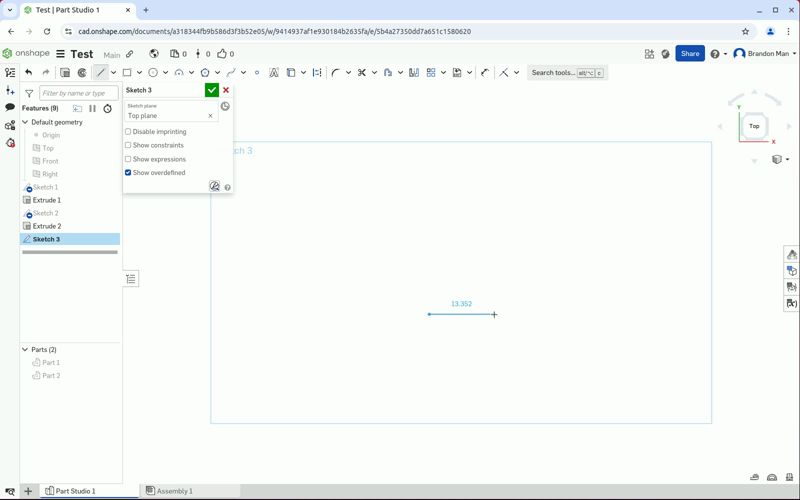
key_up(shift)
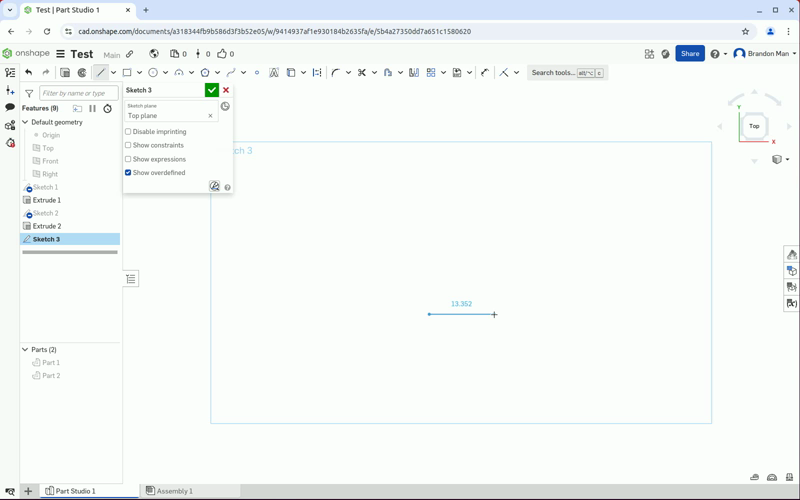
key_down(shift)
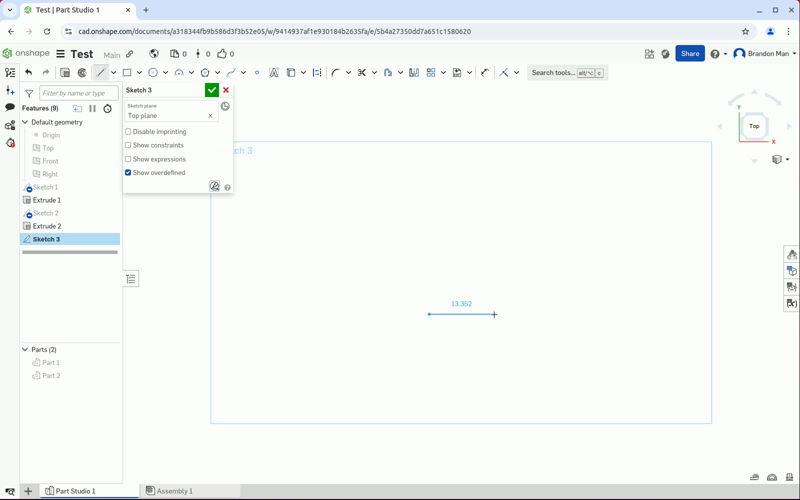
mouse_move(524, 314)
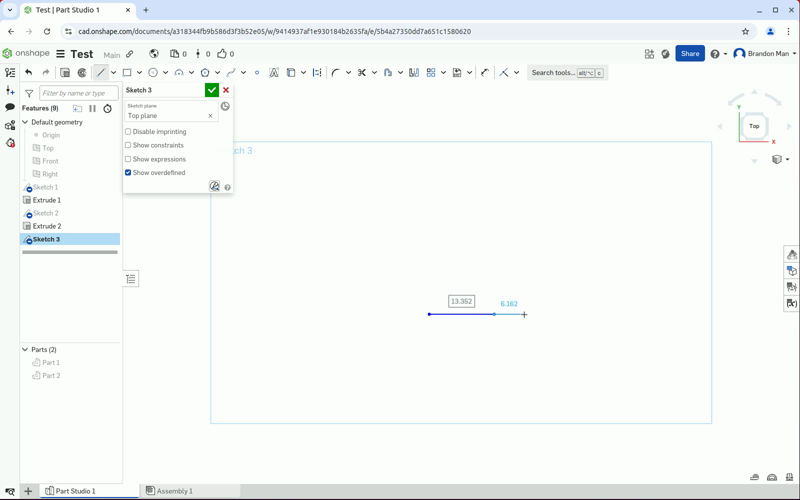
mouse_move(494, 256)
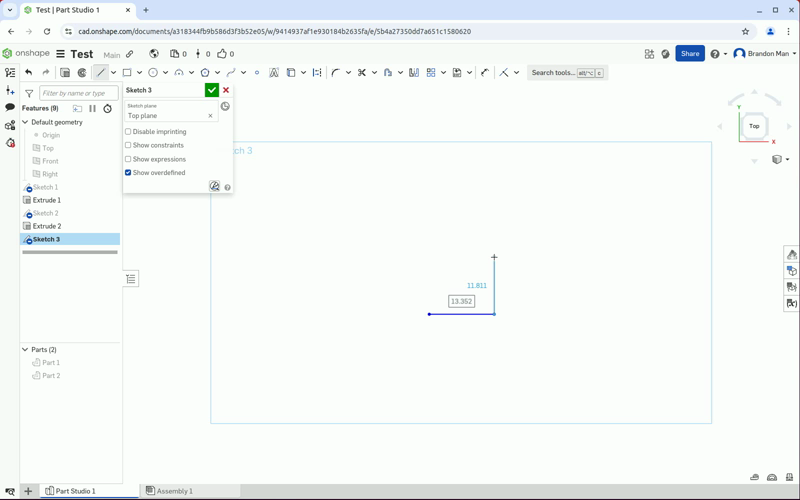
click(494, 256)
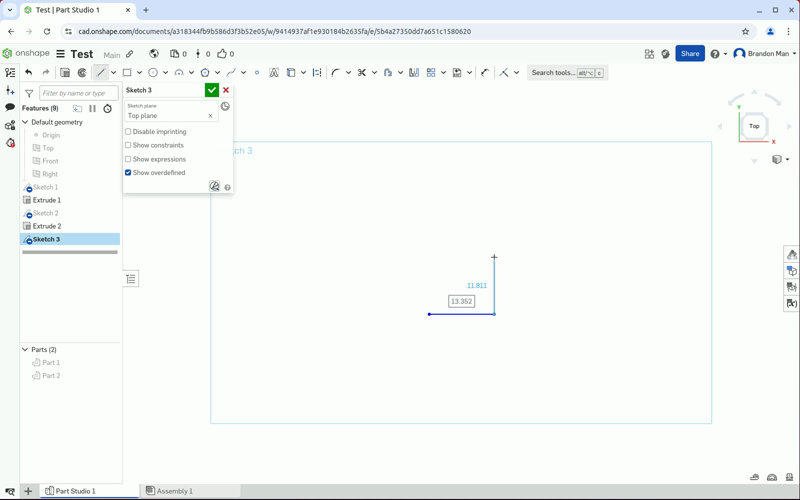
key_up(shift)
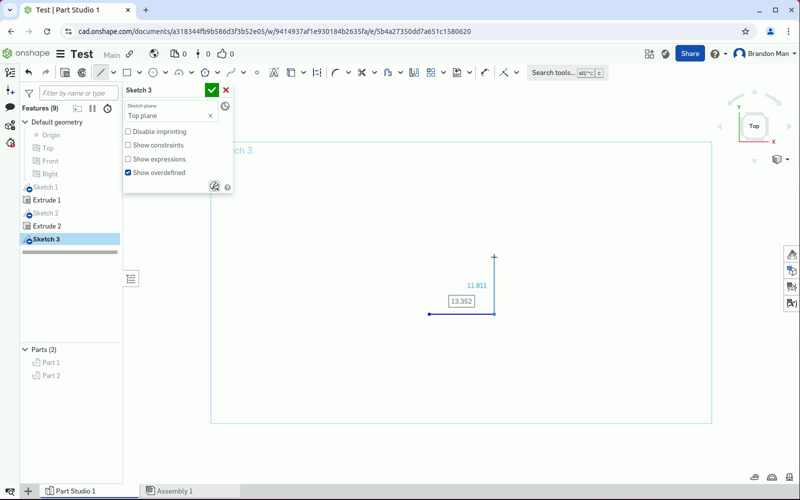
key_down(shift)
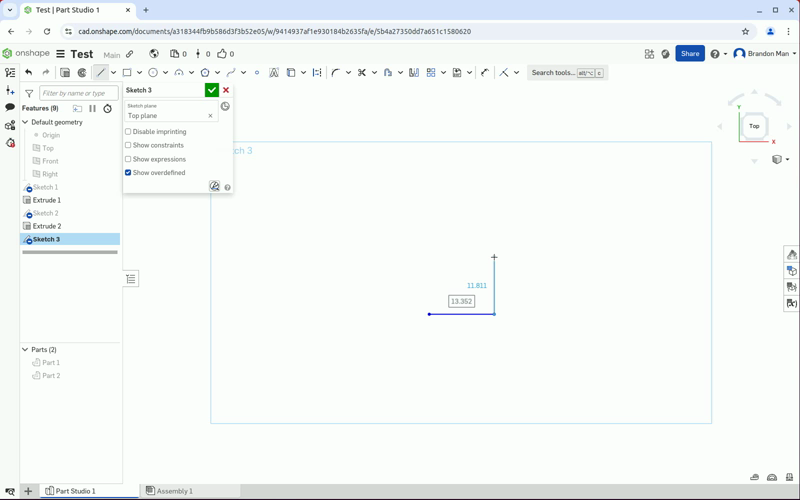
mouse_move(429, 256)
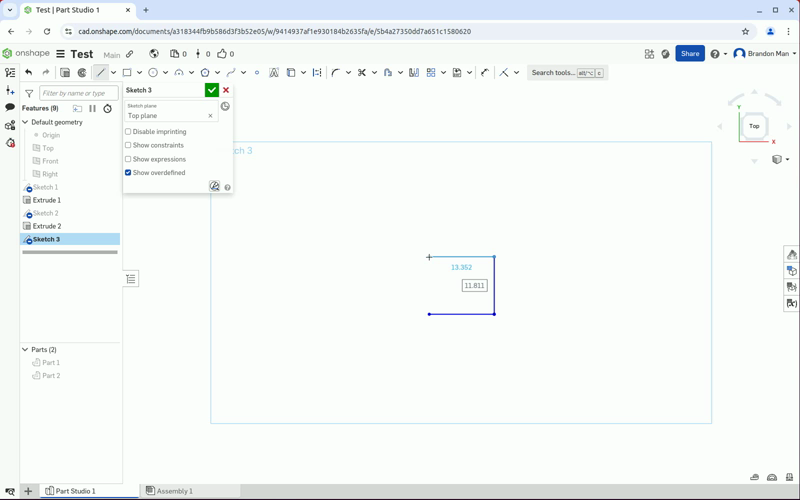
click(429, 256)
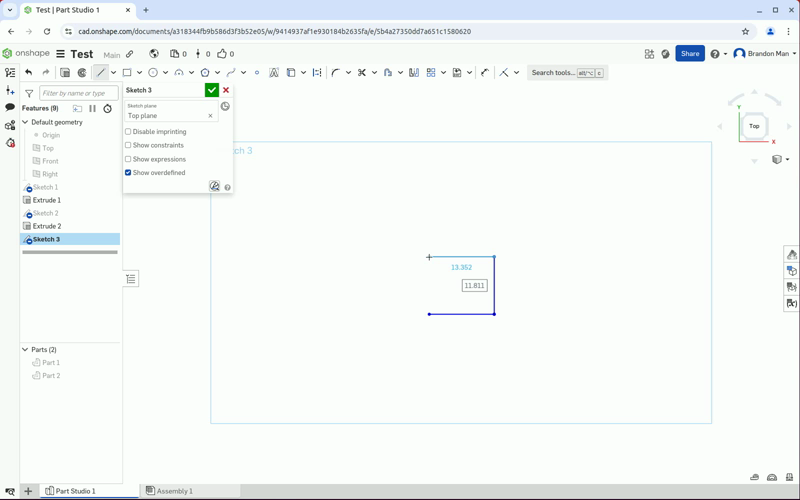
key_up(shift)
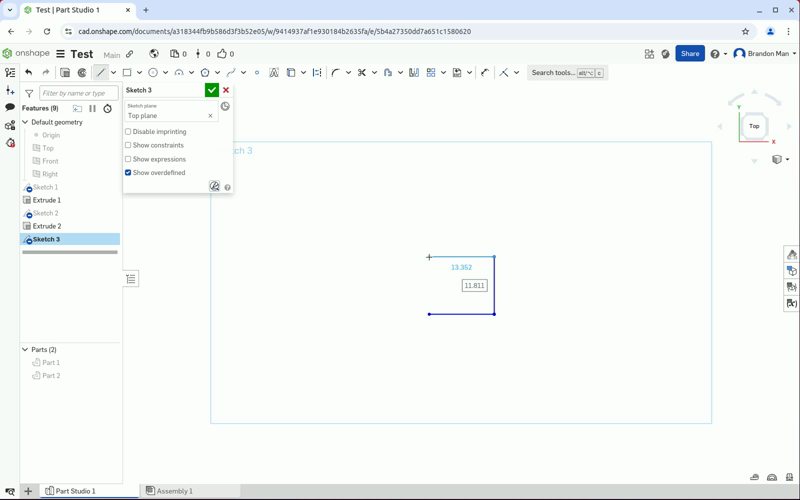
mouse_move(459, 256)
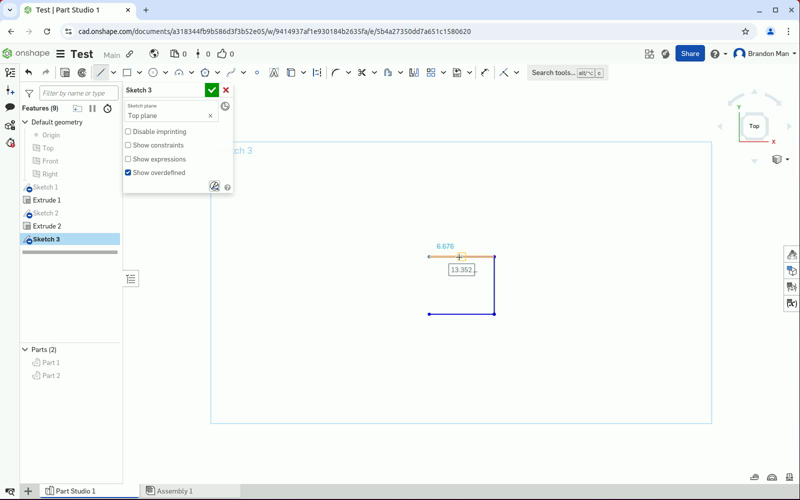
key_down(shift)
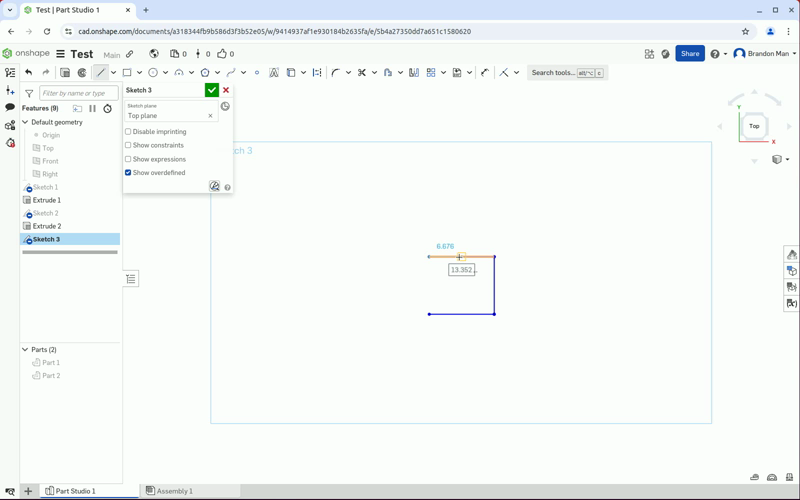
mouse_move(429, 314)
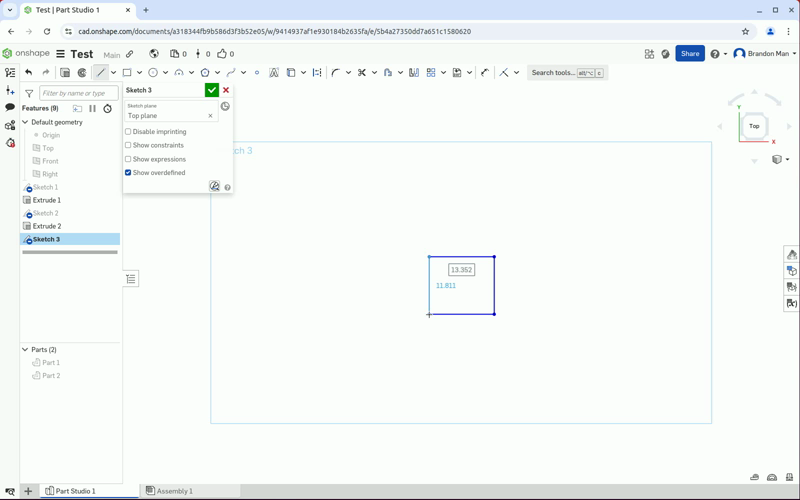
key_up(shift)
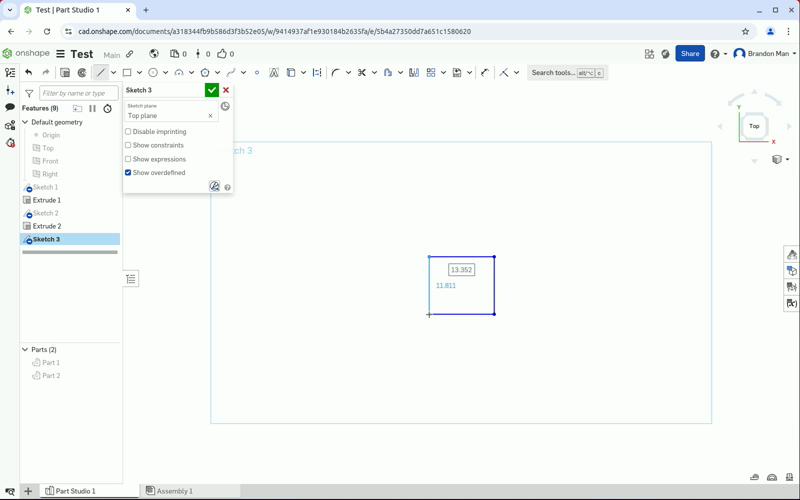
click(429, 314)
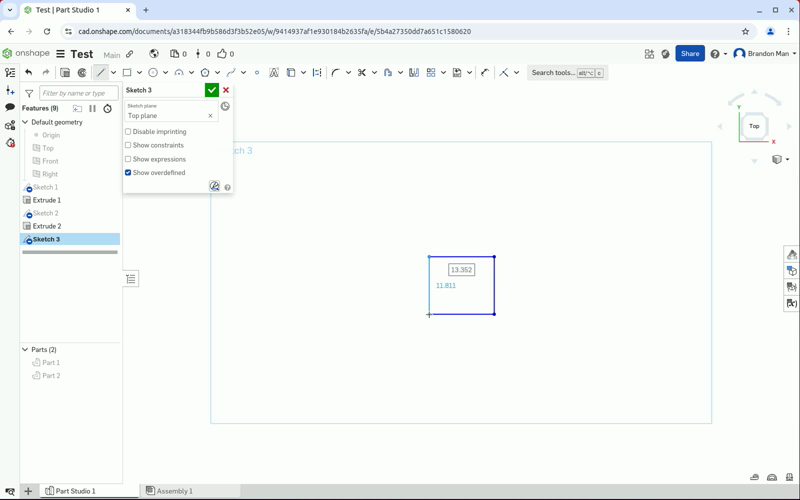
key(esc)
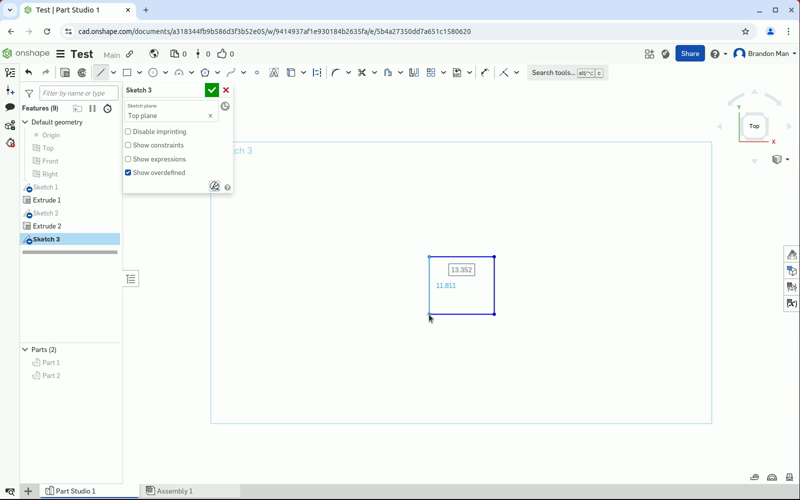
mouse_move(489, 284)
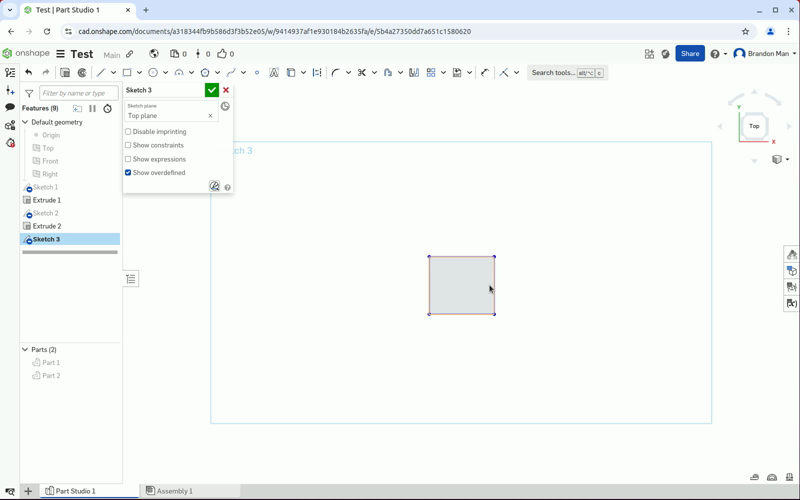
click(489, 284)
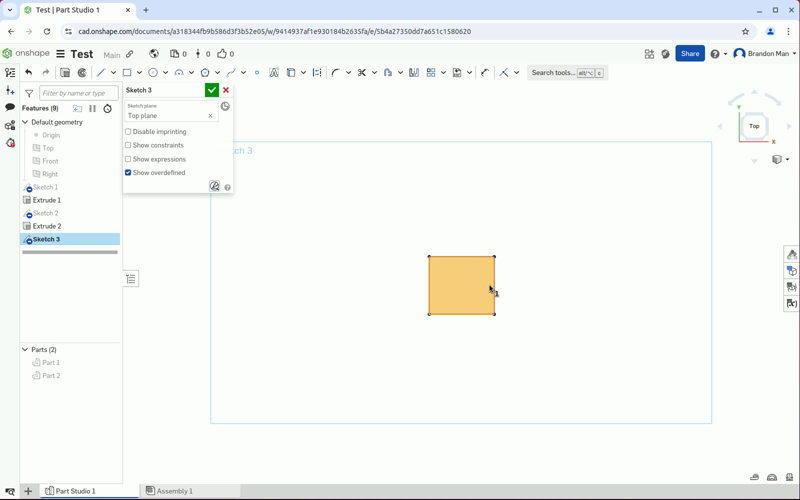
mouse_move(73, 352)
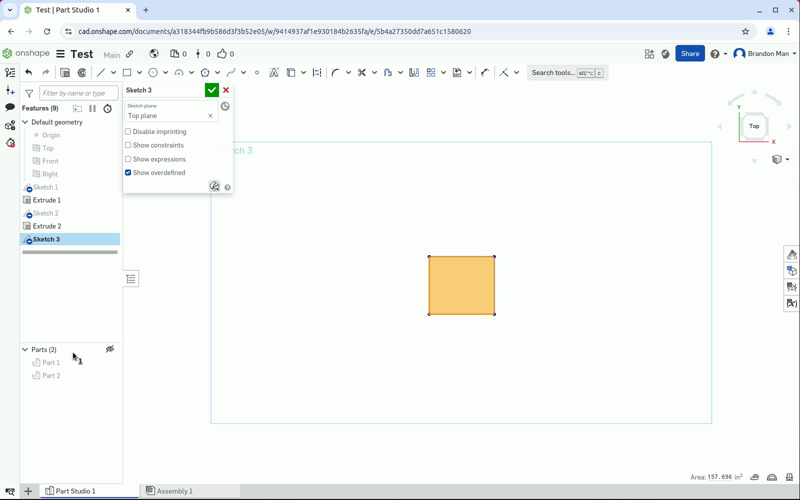
key(shift+y)
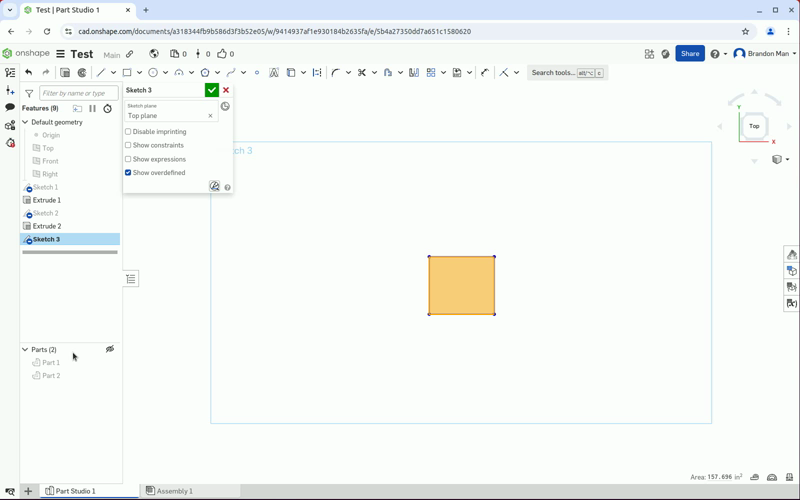
key(shift+e)
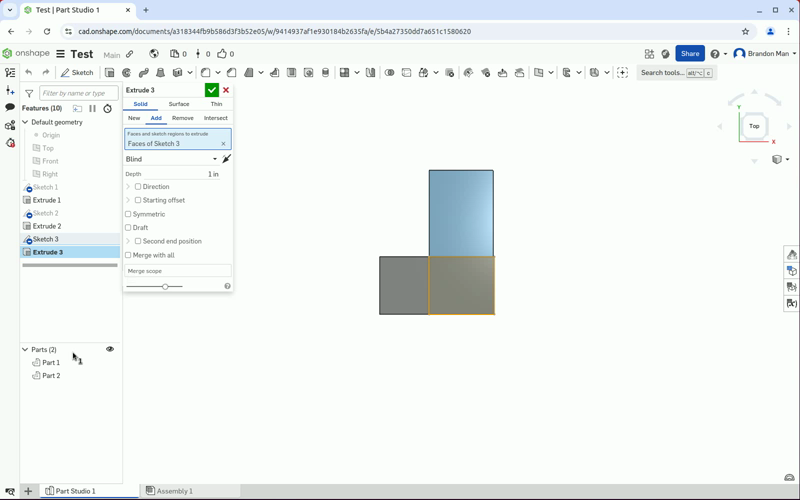
mouse_move(143, 106)
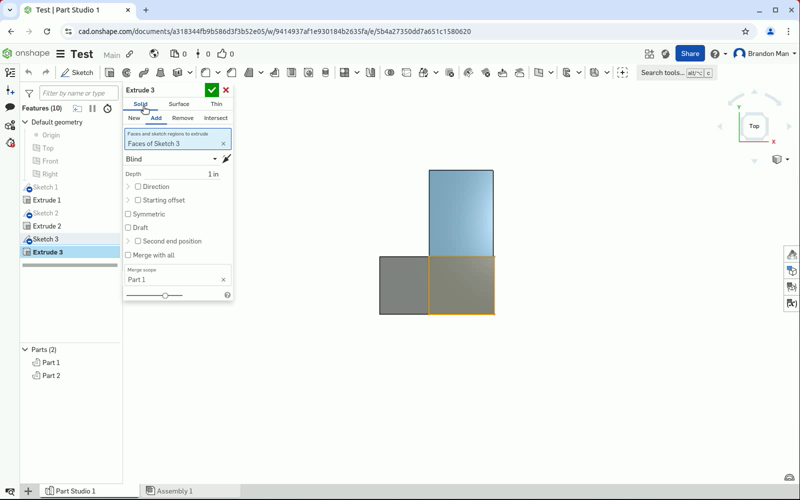
click(143, 106)
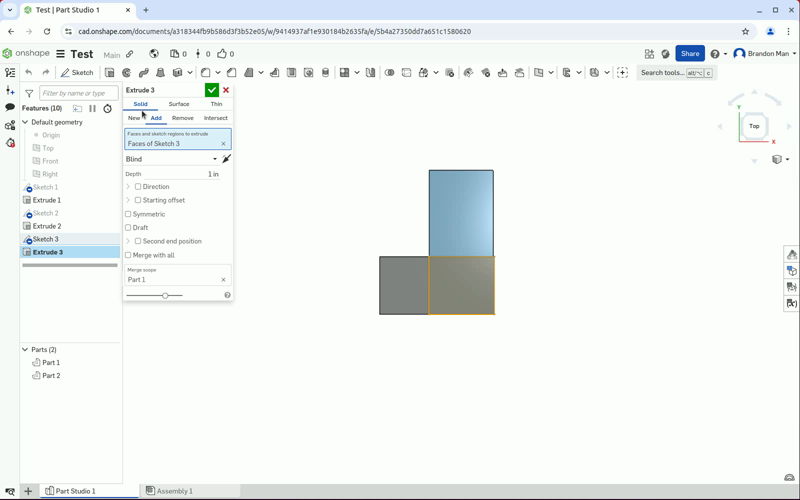
mouse_move(137, 120)
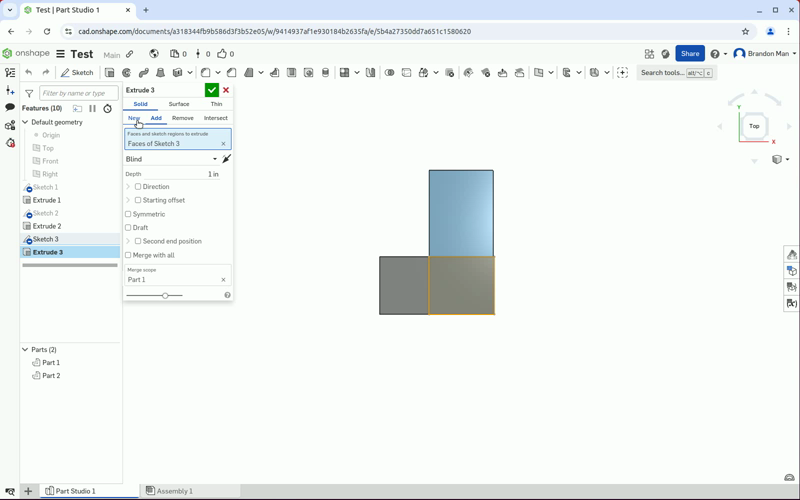
click(137, 120)
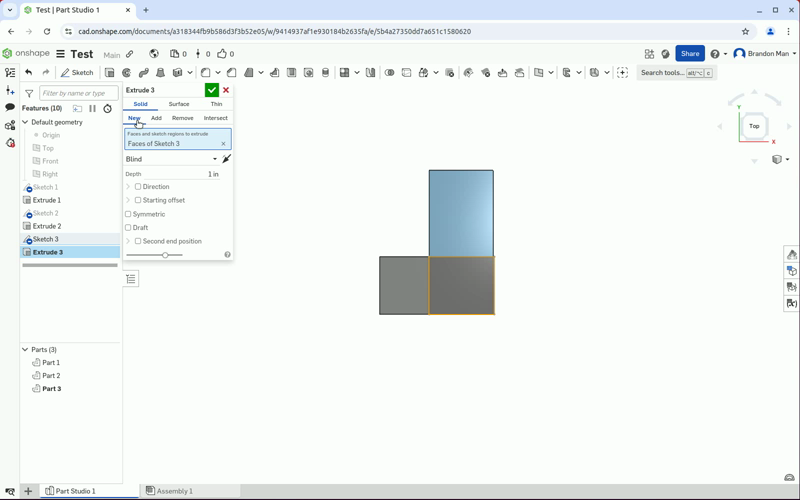
key(tab, 4)
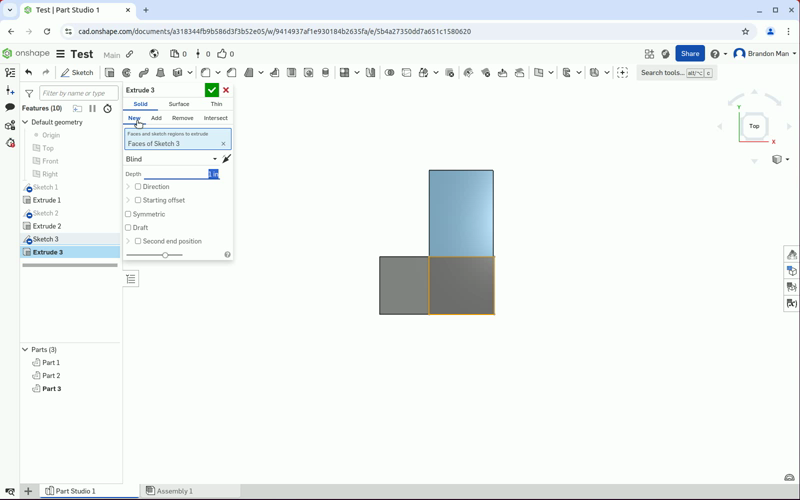
text(0.722)
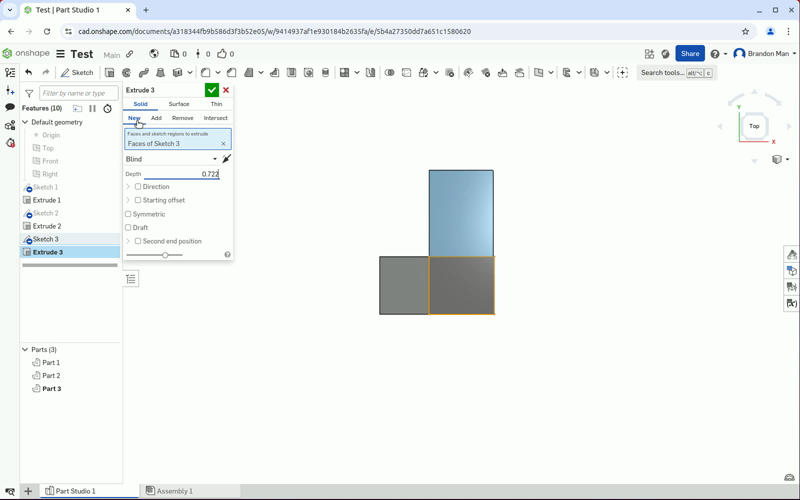
key(enter)
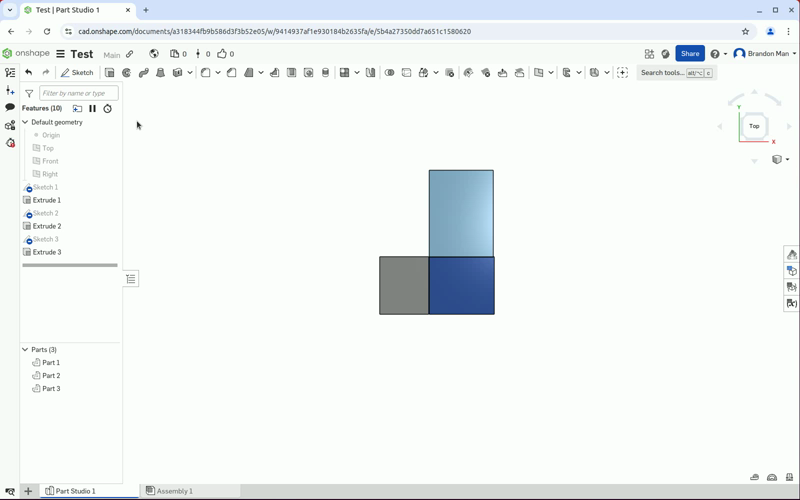
key(shift+h)
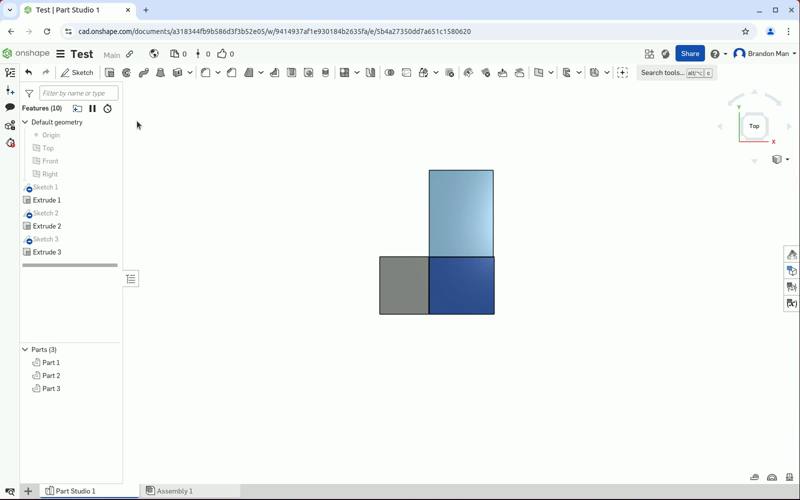
key(shift+h)
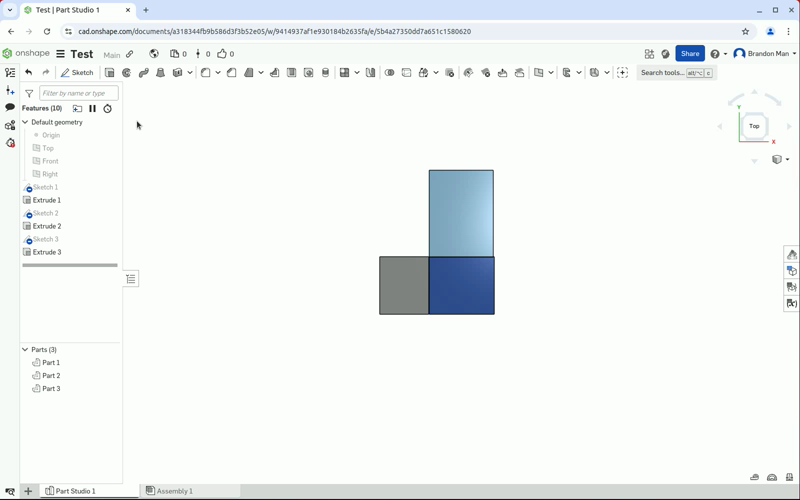
mouse_move(73, 189)
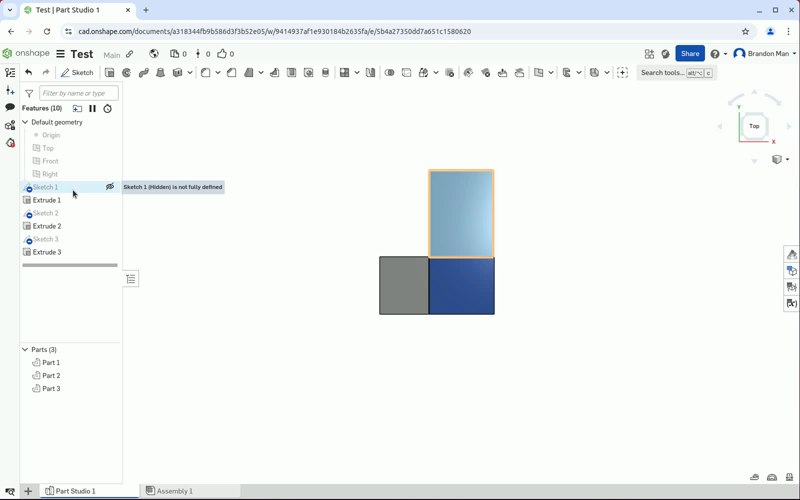
click(73, 189)
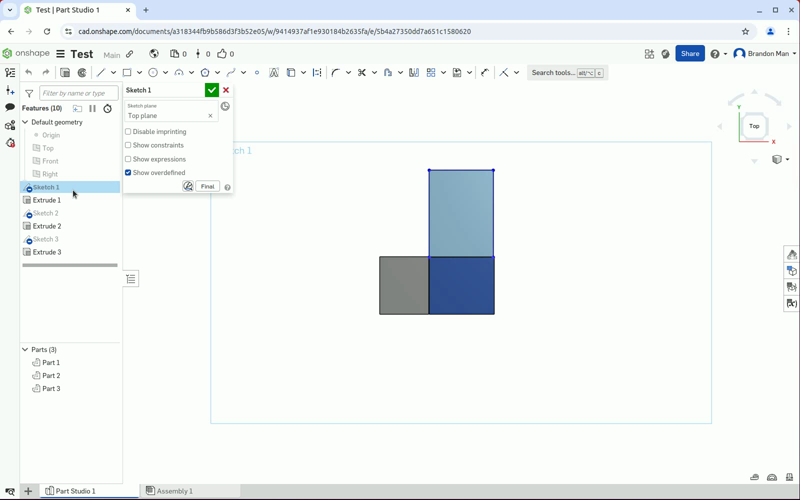
mouse_move(229, 92)
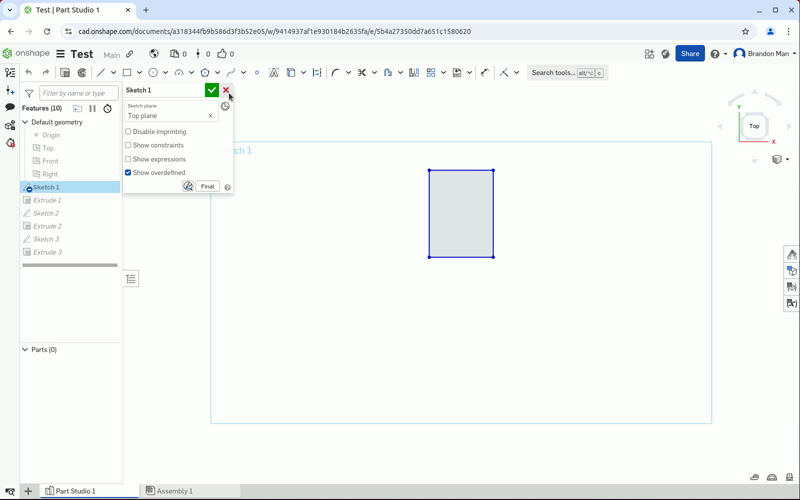
click(229, 92)
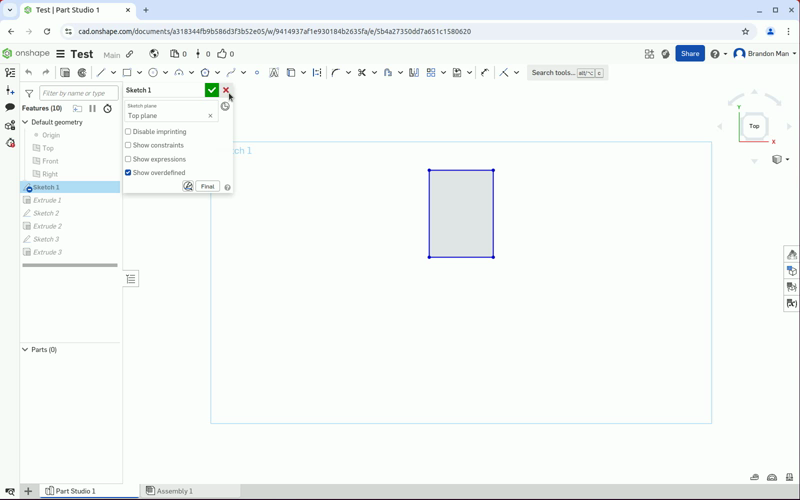
key(shift+s)
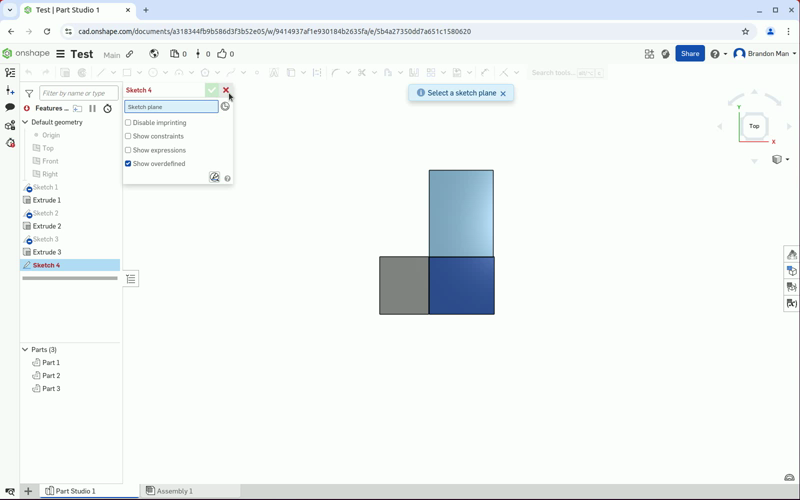
mouse_move(73, 150)
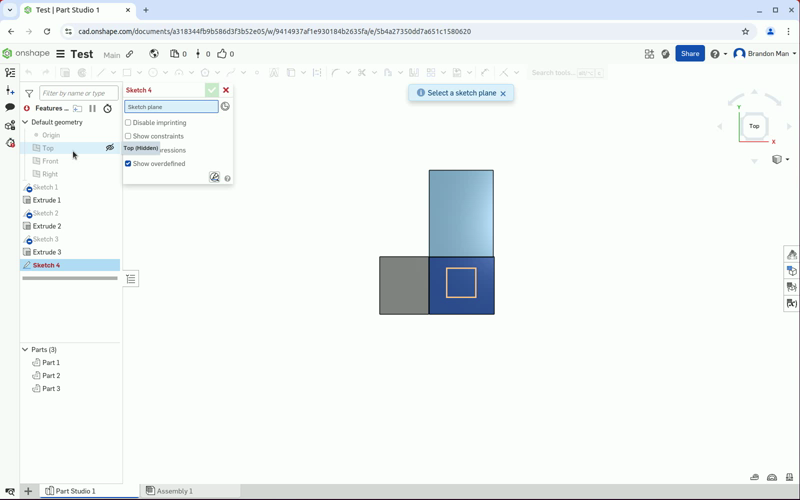
click(73, 150)
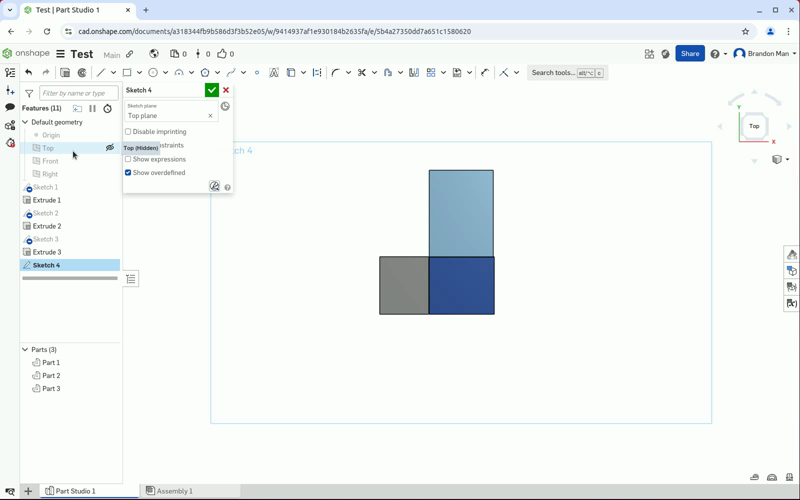
mouse_move(73, 352)
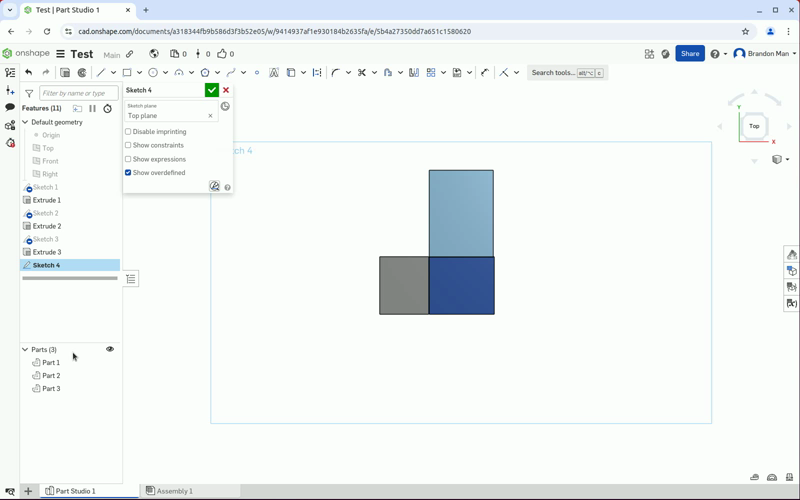
key(y)
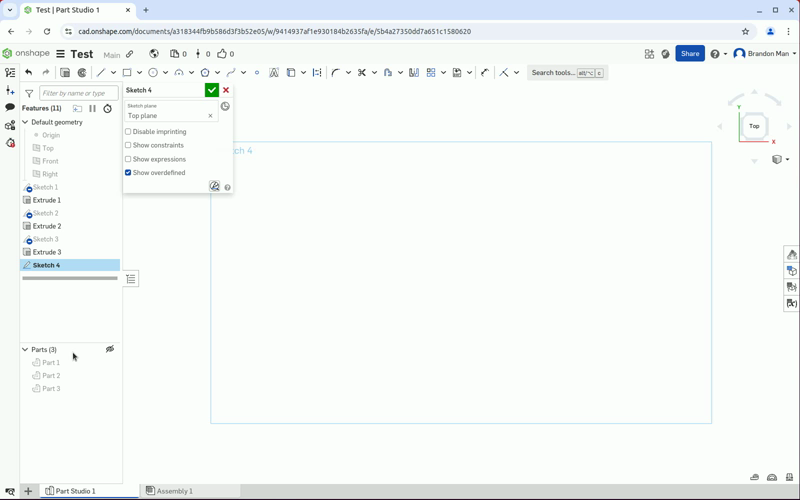
key(l)
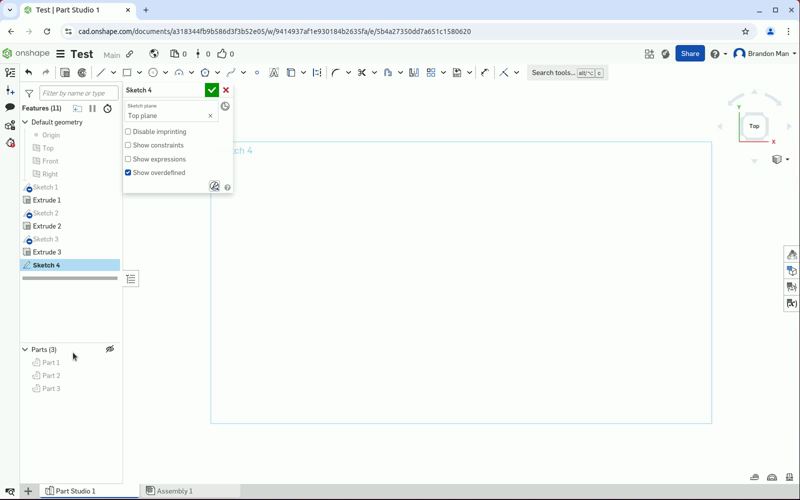
key_down(shift)
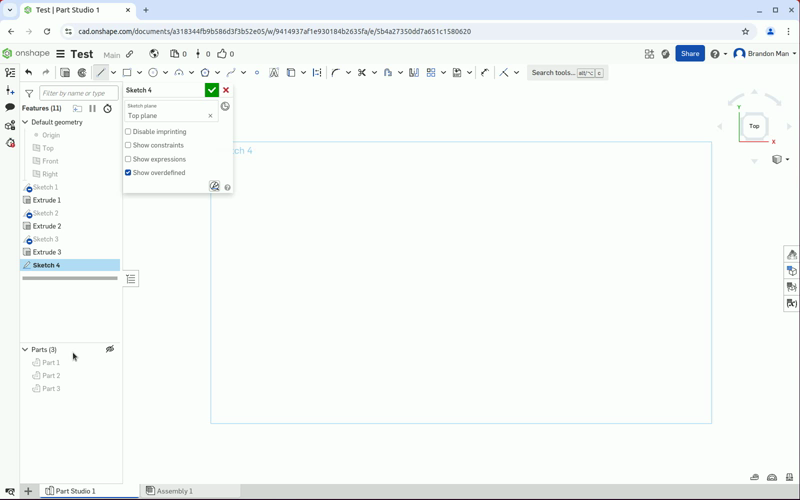
mouse_move(492, 314)
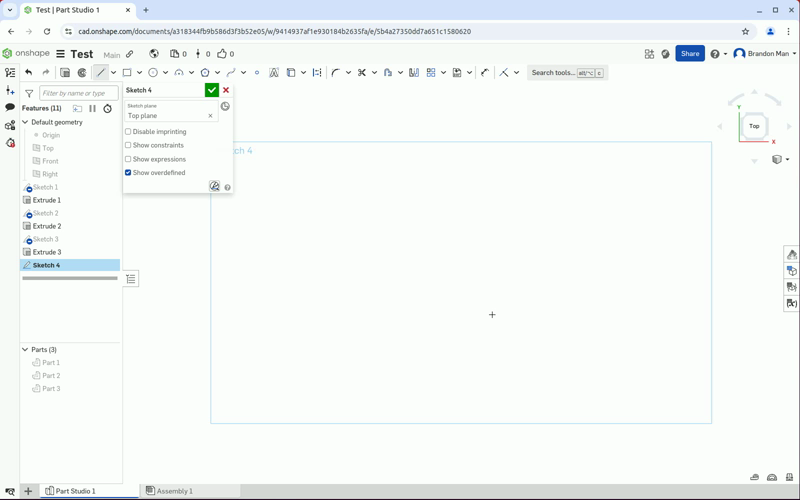
click(492, 314)
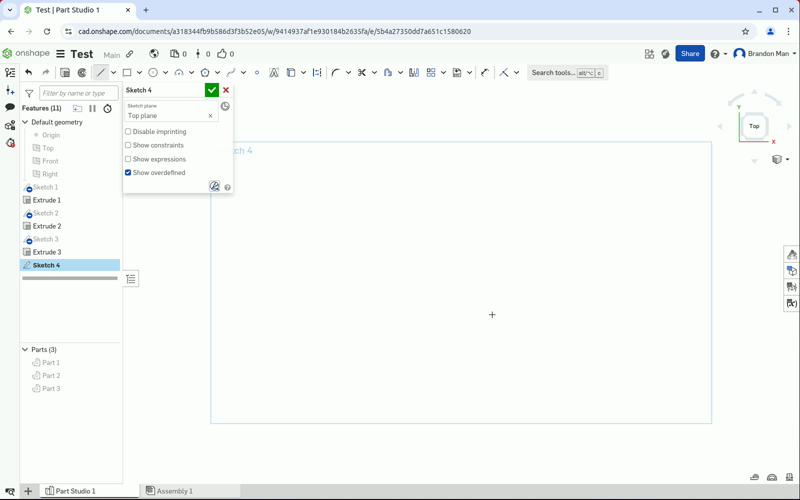
key_up(shift)
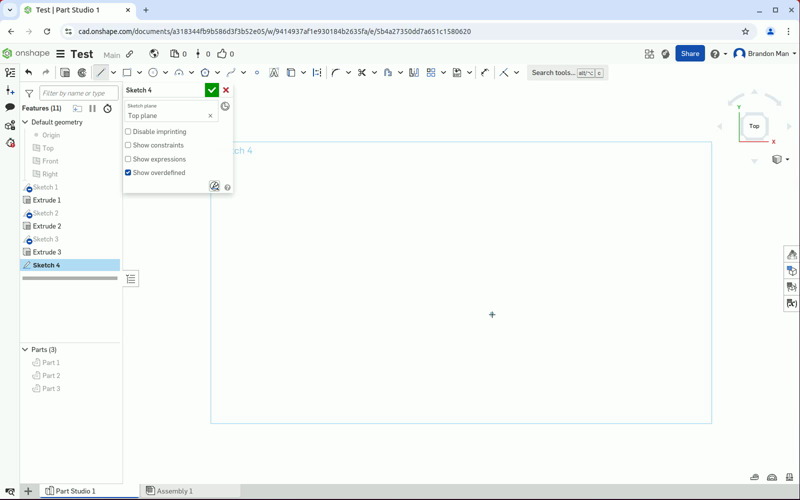
key_down(shift)
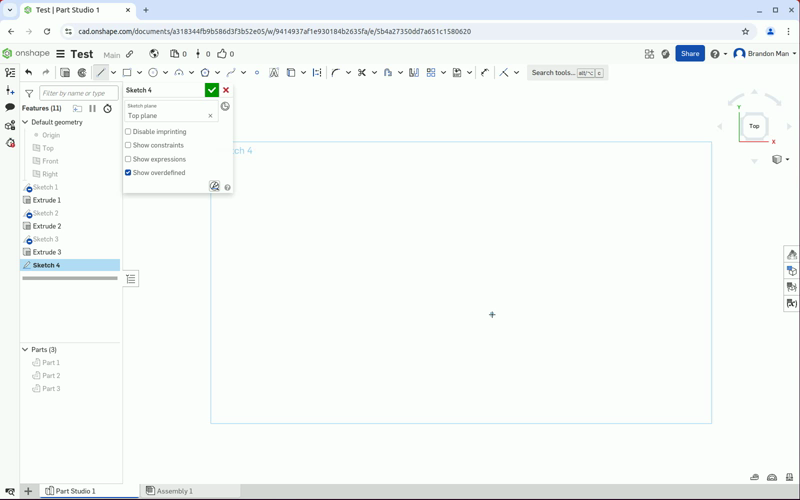
mouse_move(522, 314)
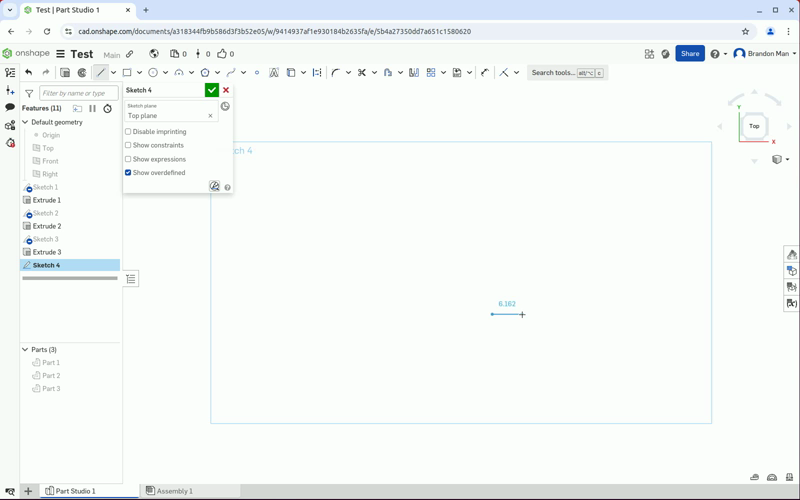
mouse_move(541, 314)
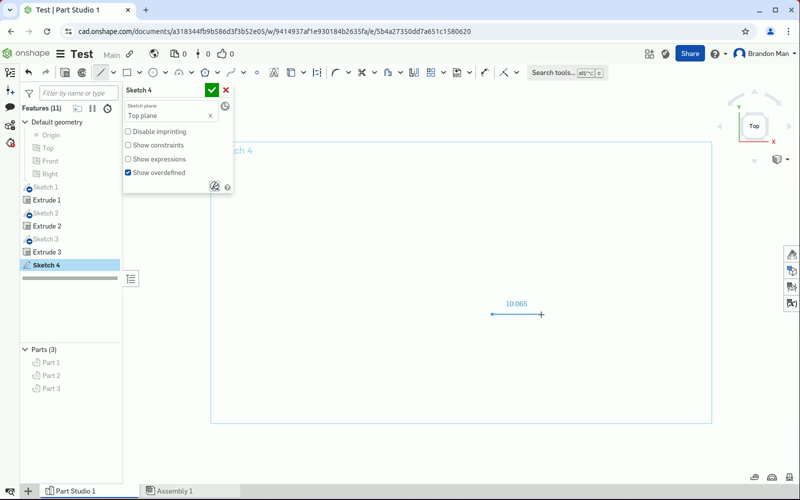
click(541, 314)
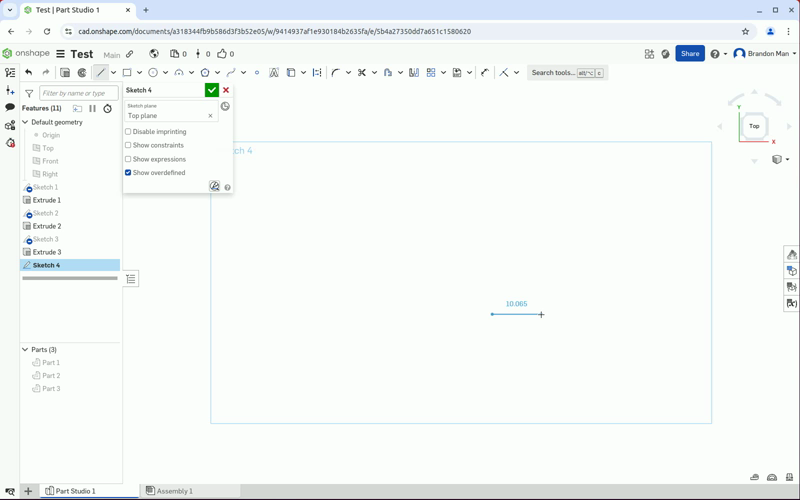
key_up(shift)
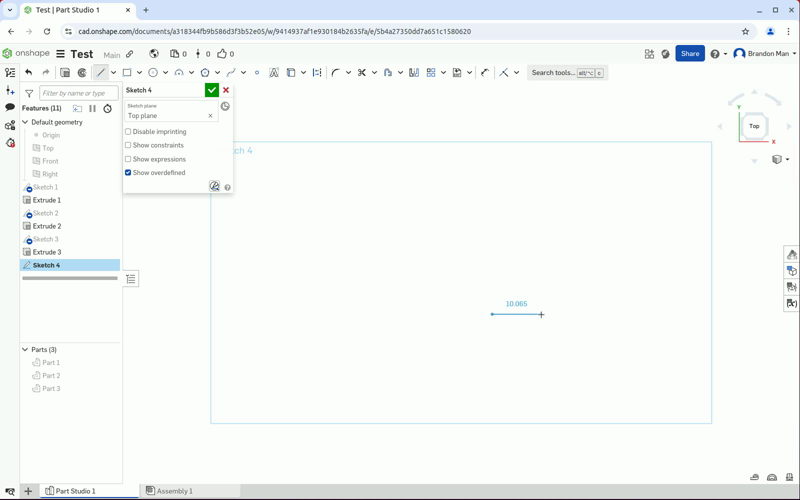
key_down(shift)
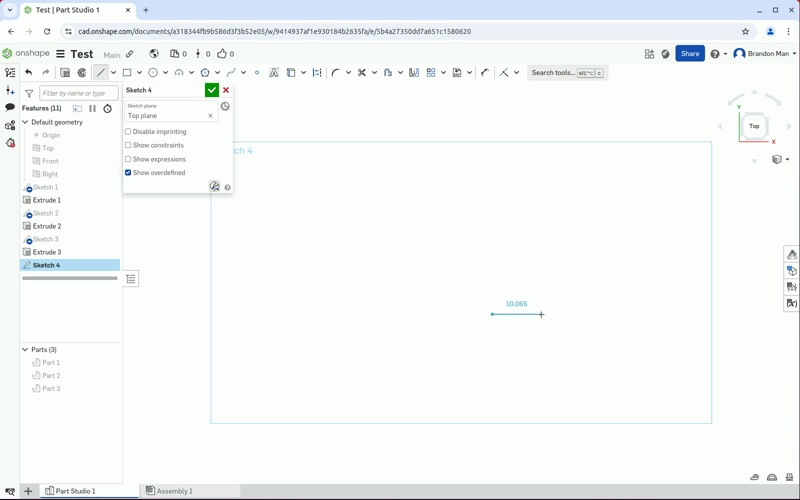
mouse_move(571, 314)
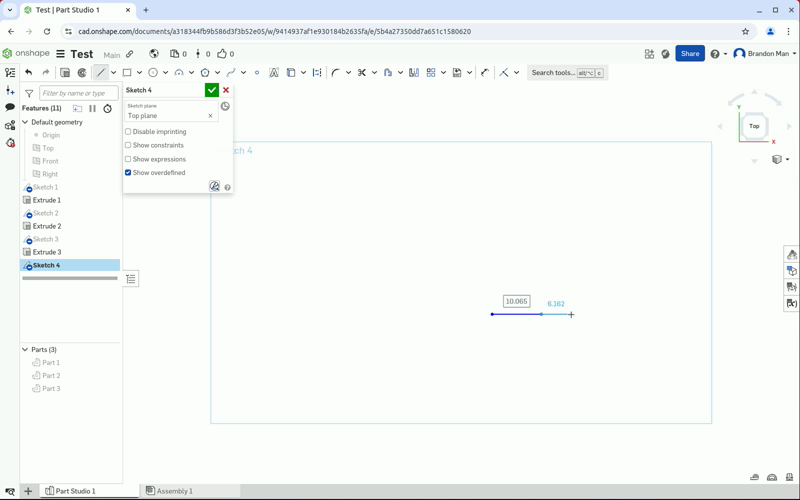
mouse_move(541, 256)
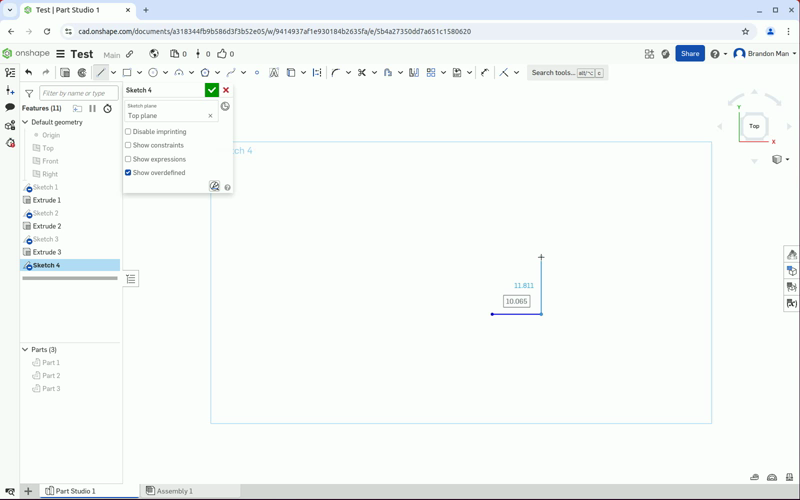
click(541, 256)
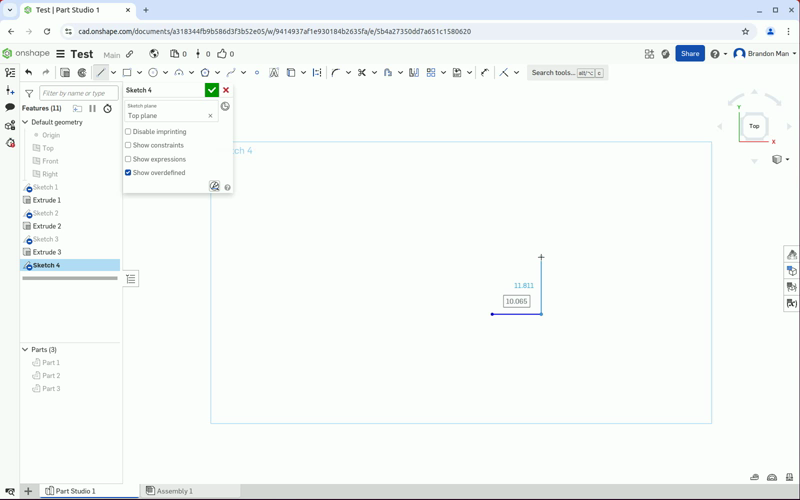
key_up(shift)
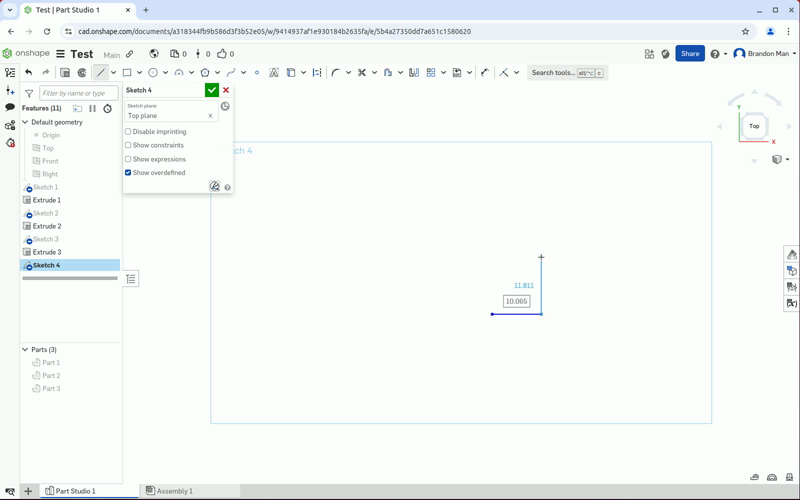
key_down(shift)
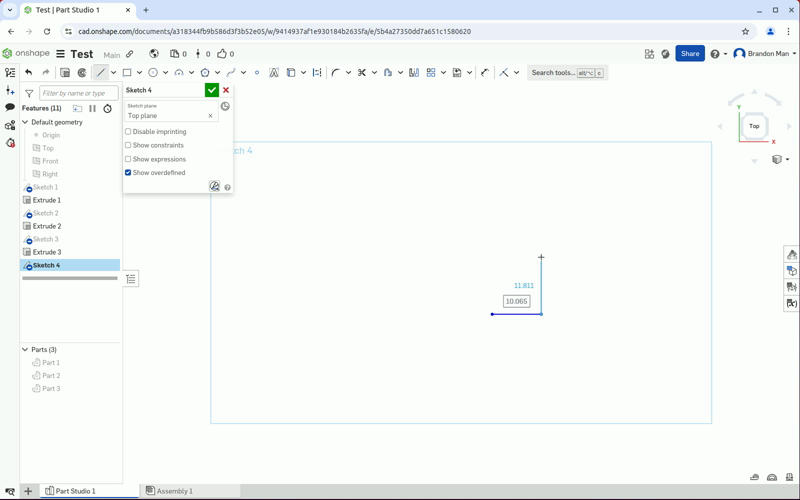
mouse_move(571, 256)
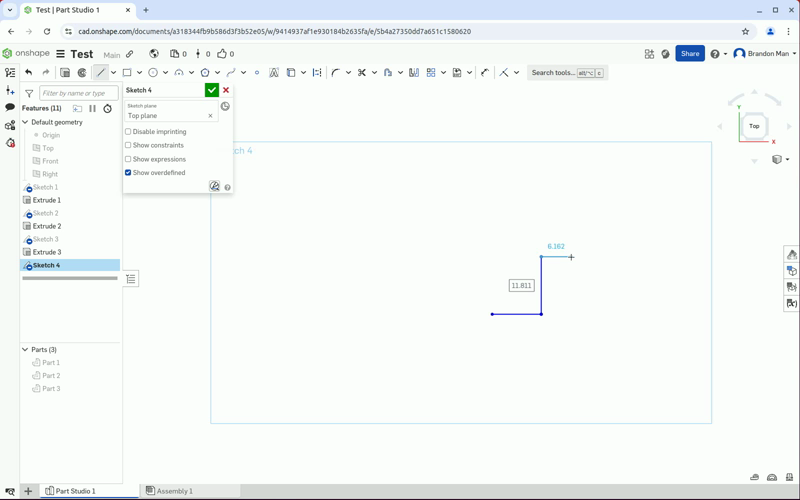
mouse_move(492, 256)
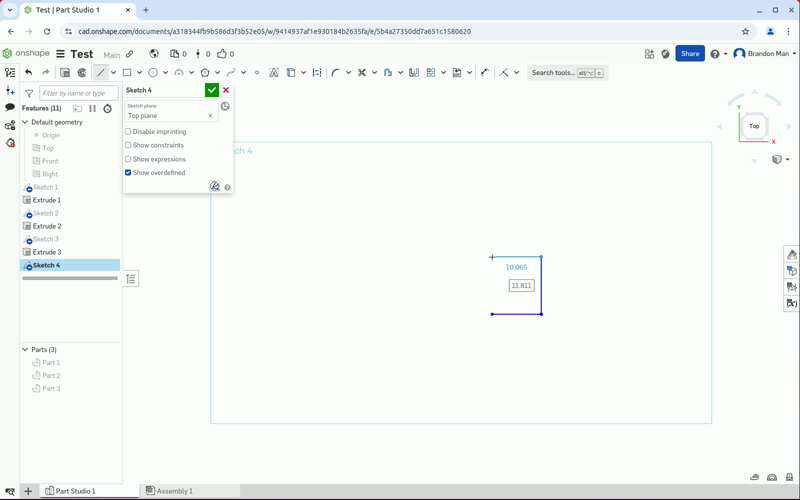
click(492, 256)
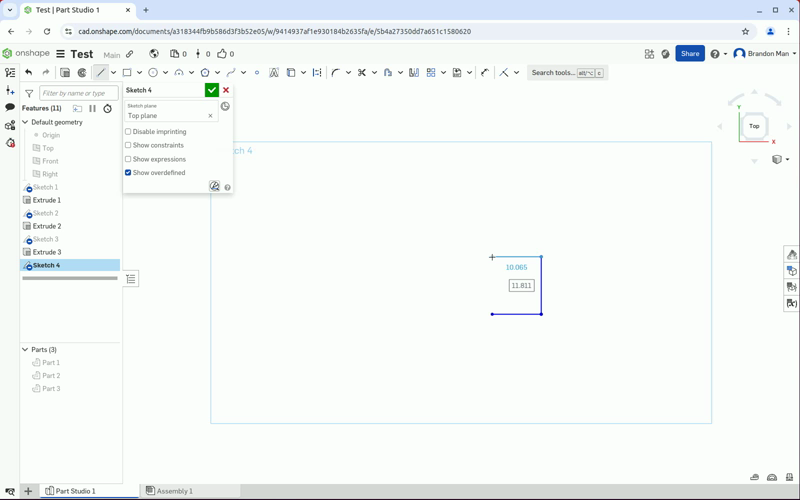
key_up(shift)
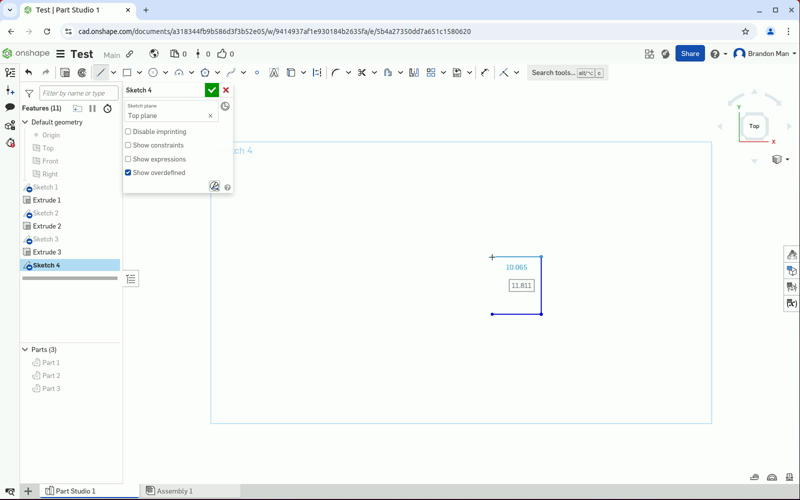
mouse_move(522, 256)
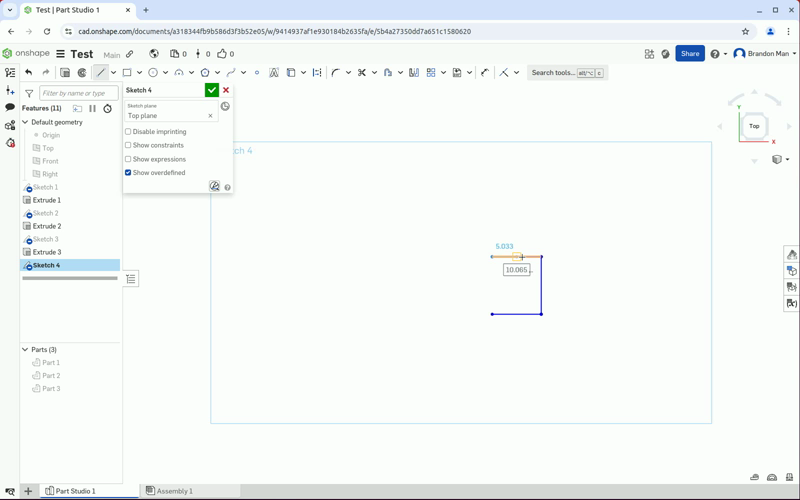
key_down(shift)
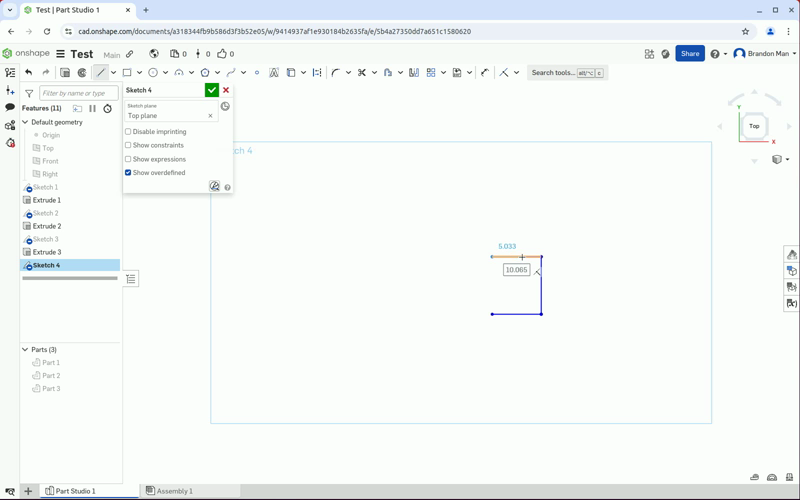
mouse_move(492, 314)
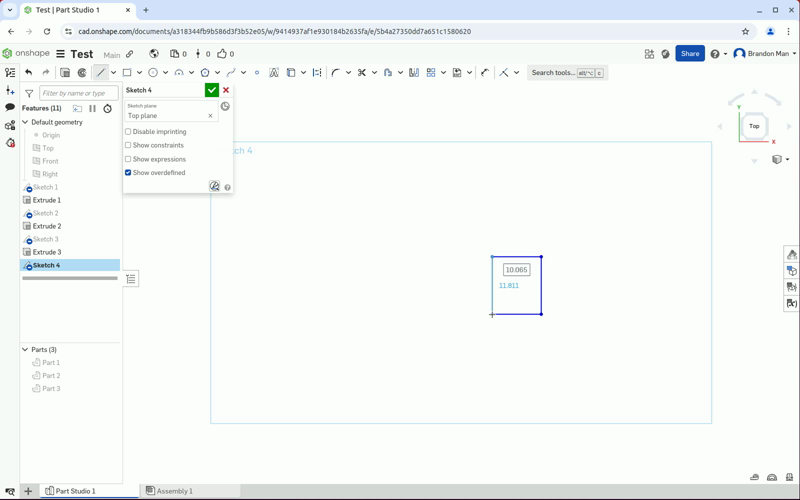
key_up(shift)
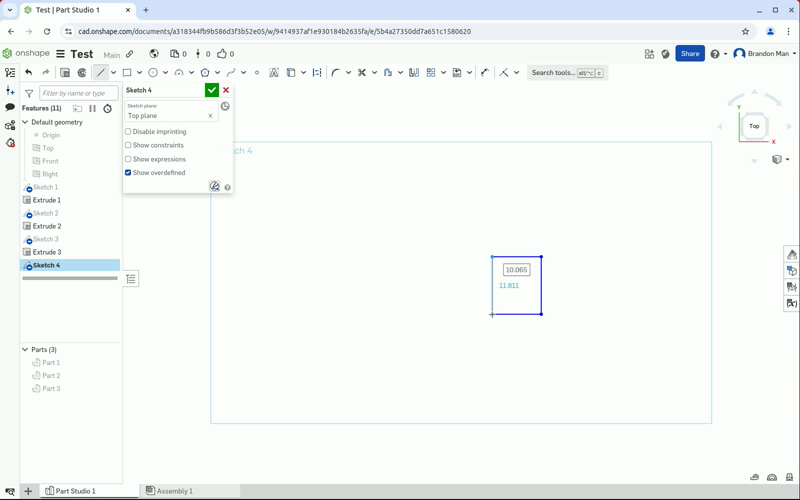
click(492, 314)
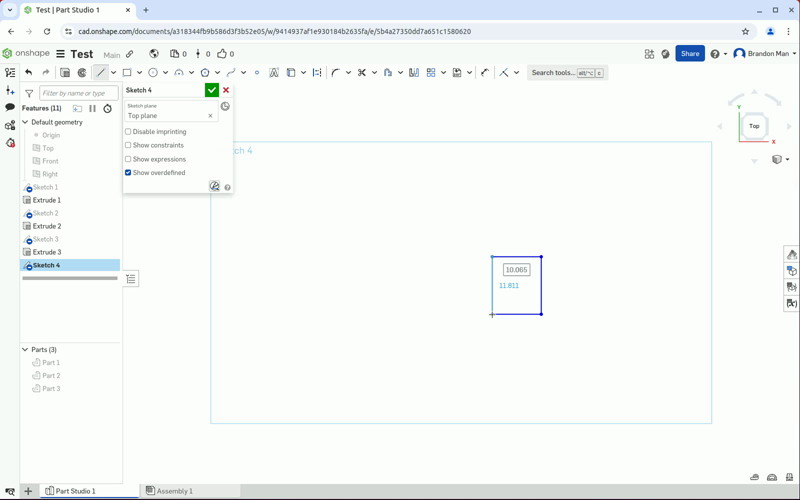
key(esc)
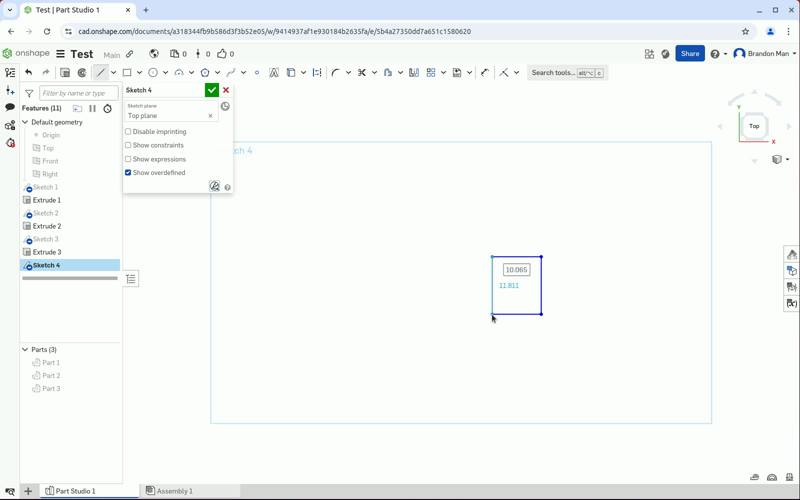
mouse_move(510, 300)
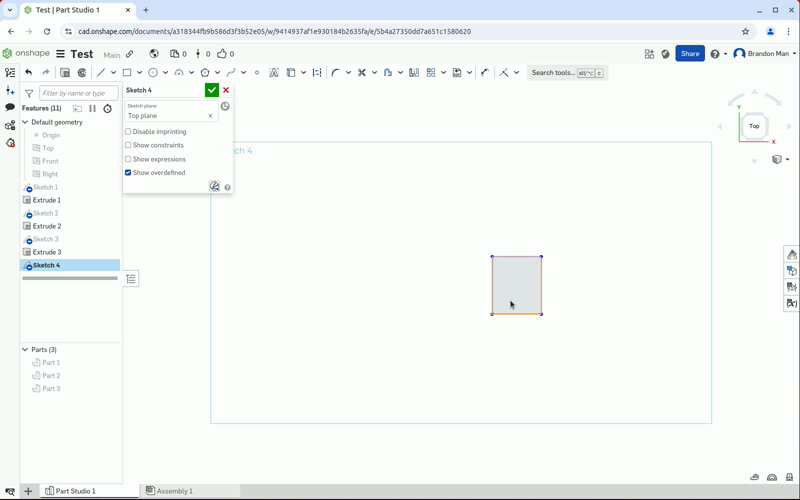
click(510, 300)
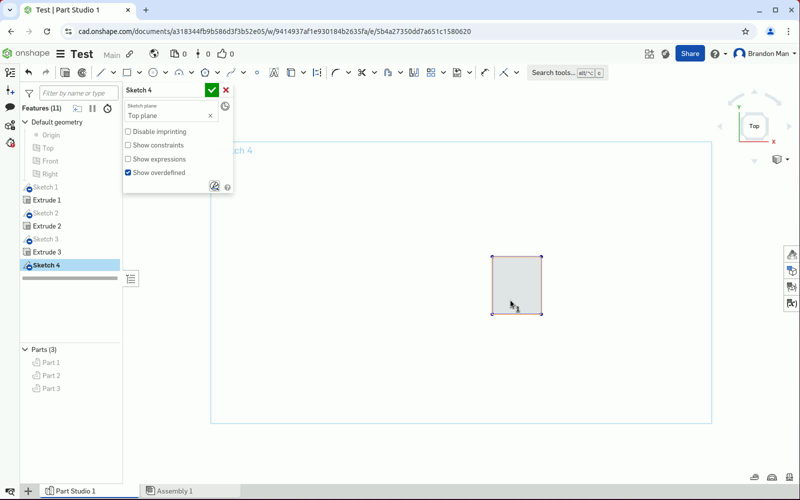
mouse_move(73, 352)
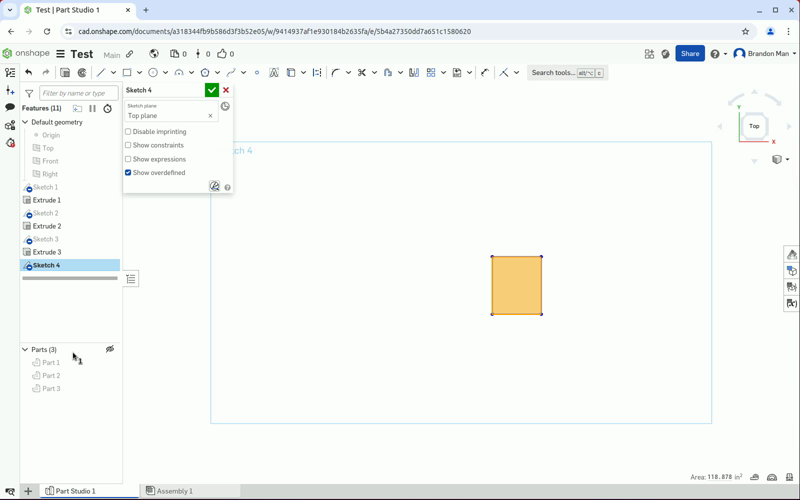
key(shift+y)
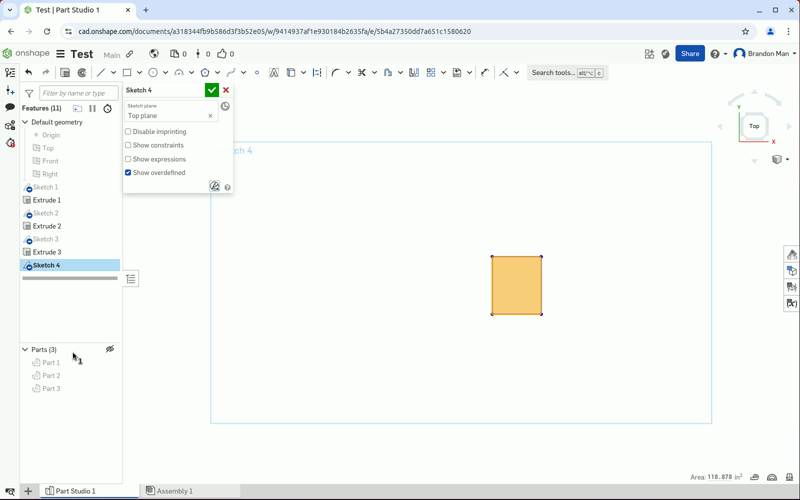
key(shift+e)
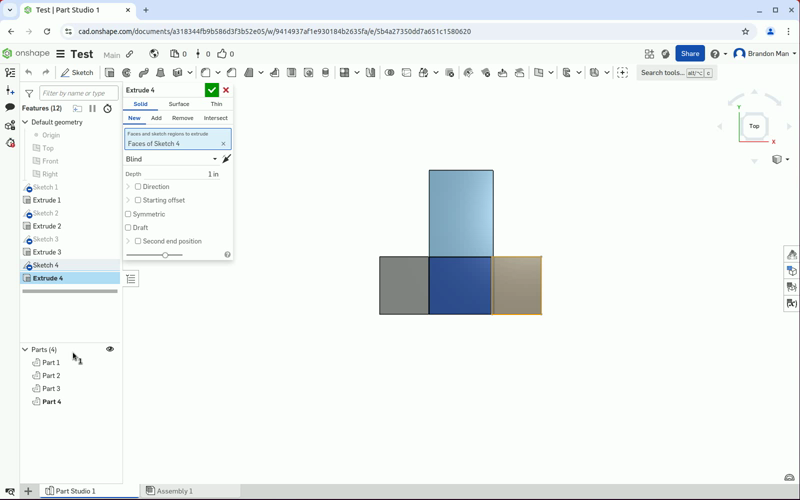
mouse_move(143, 106)
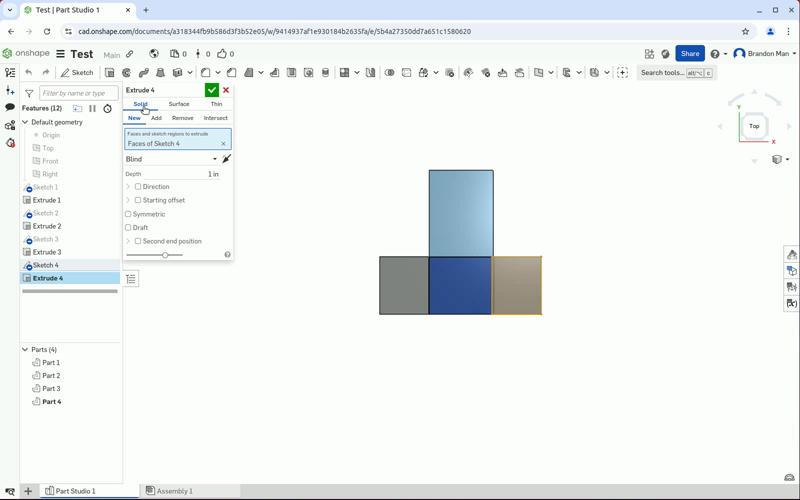
click(143, 106)
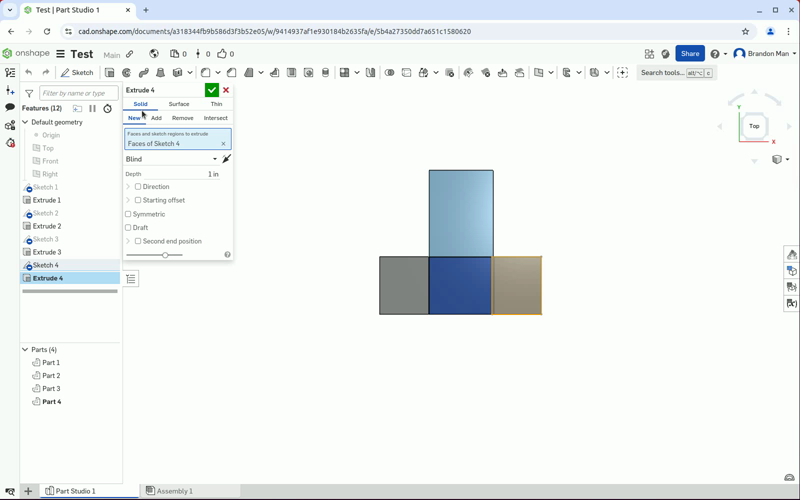
mouse_move(137, 120)
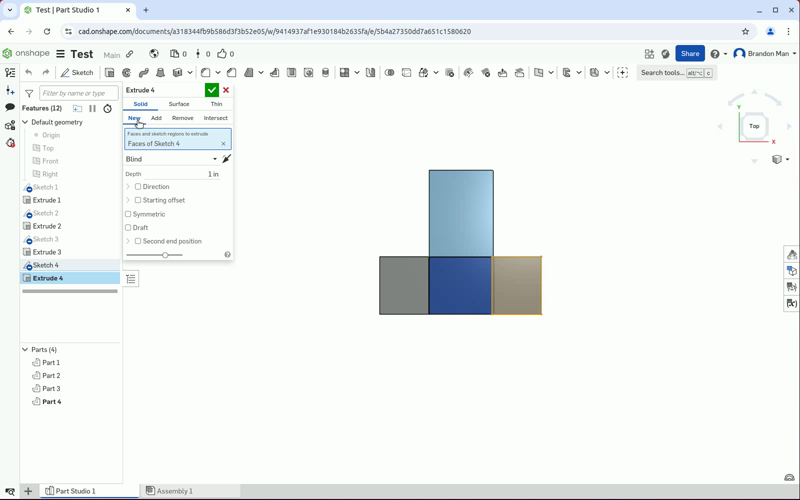
click(137, 120)
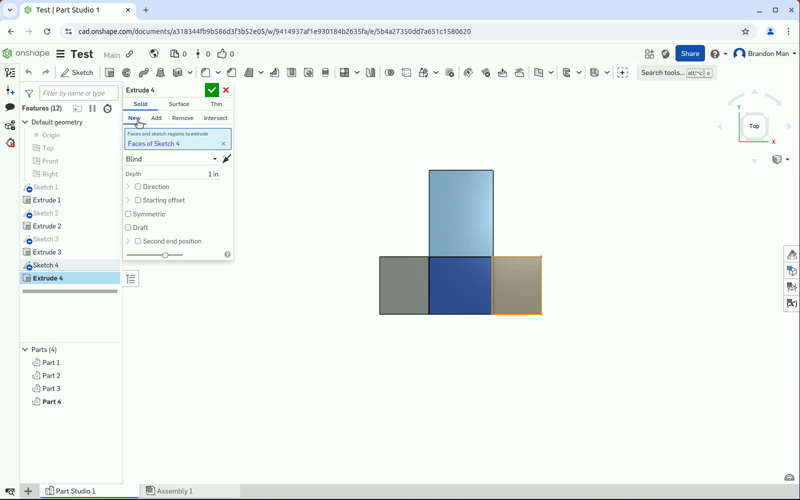
key(tab, 4)
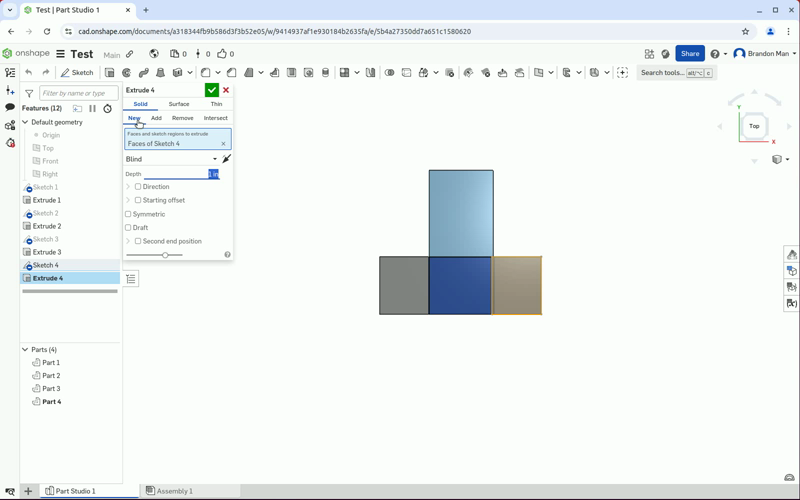
text(0.722)
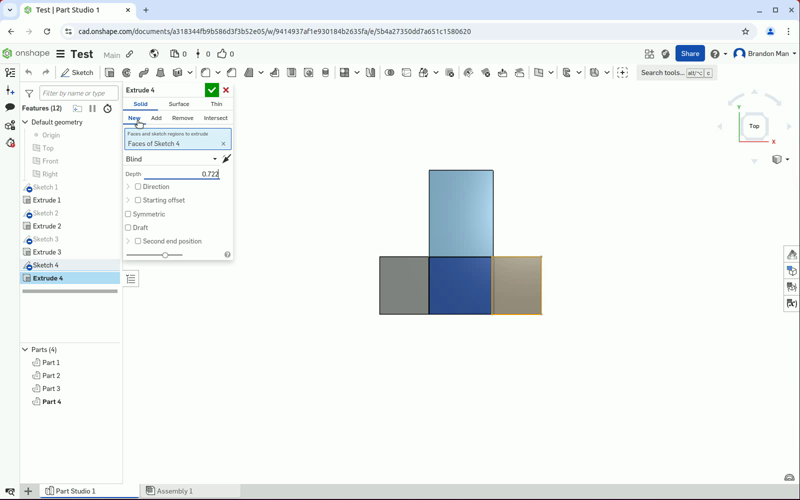
key(enter)
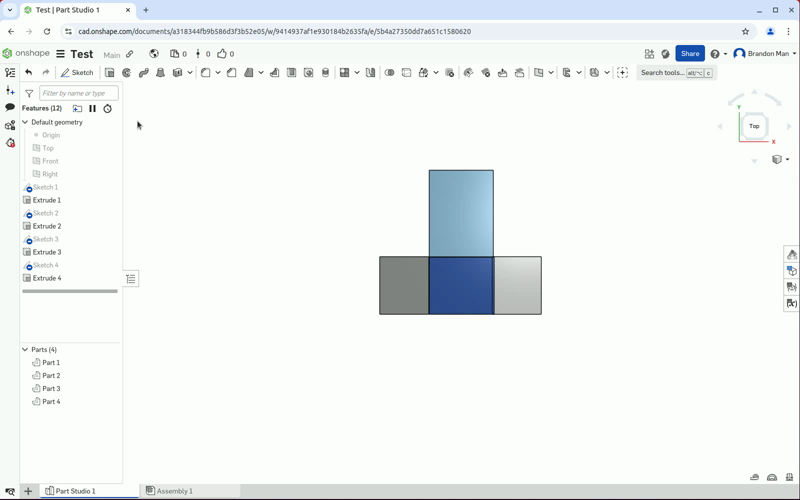
key(shift+h)
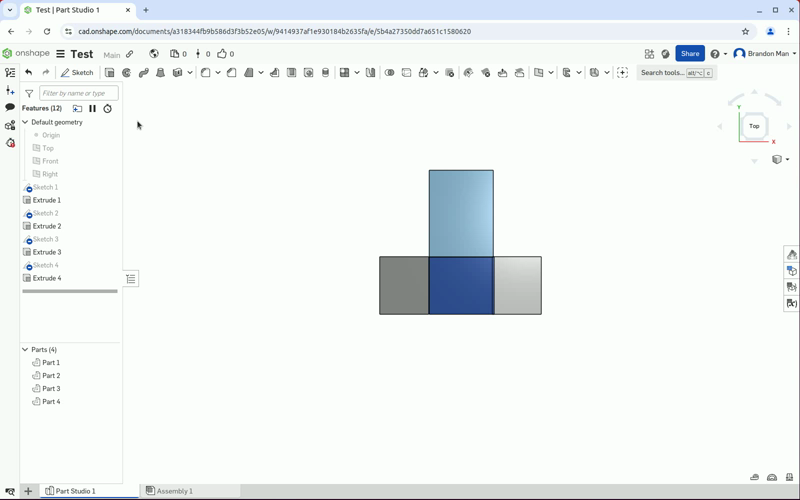
key(shift+h)
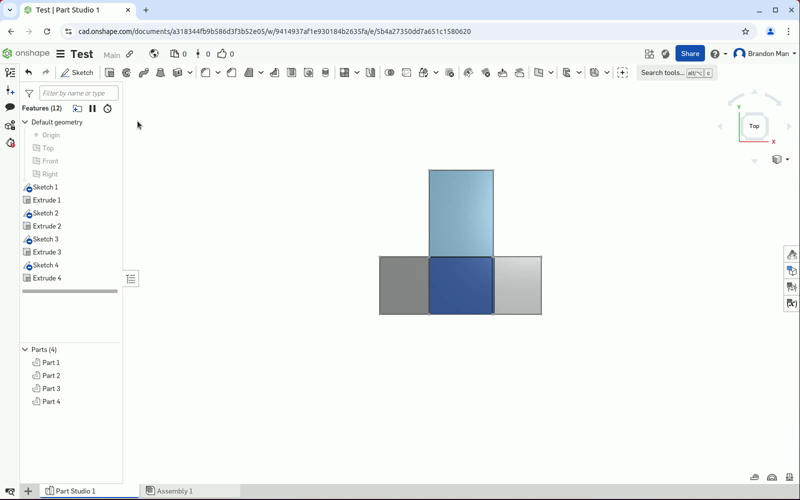
key(shift+7)
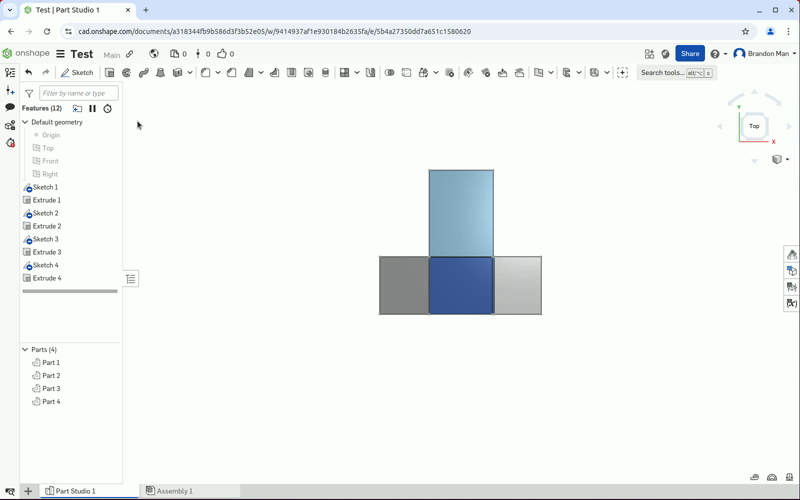
key(up, 3)
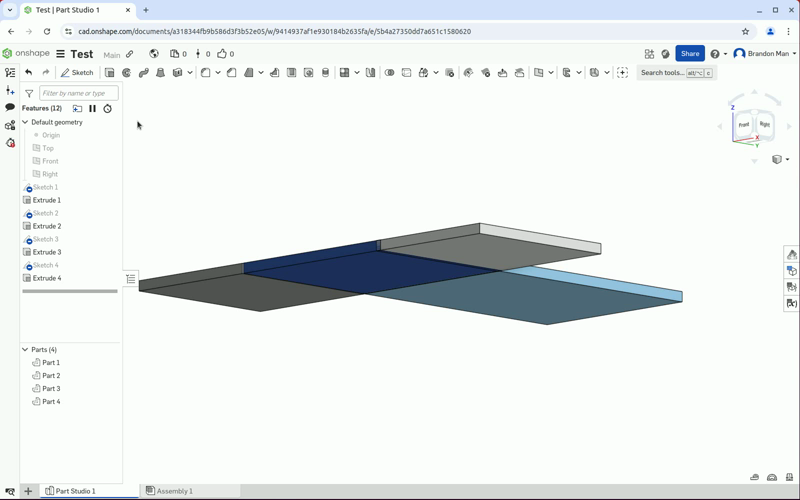
key(left, 3)
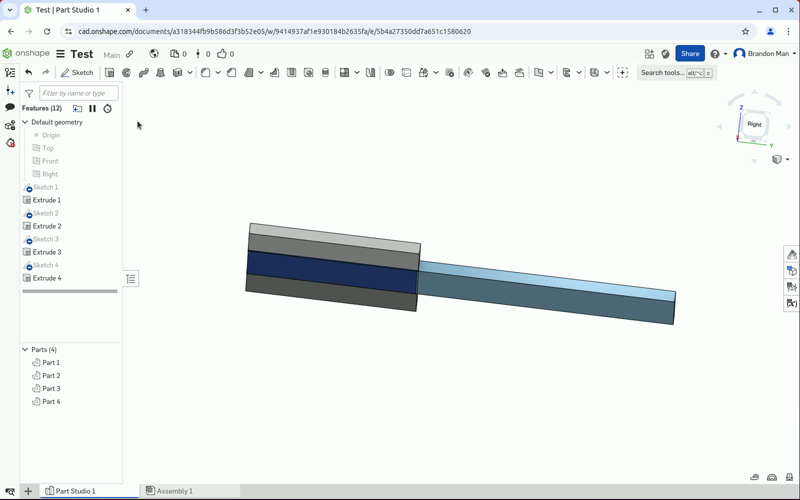
key(right, 3)
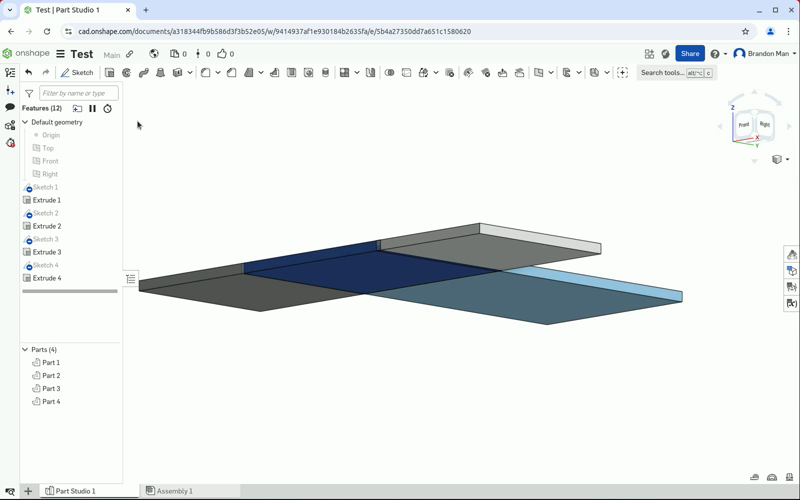
key(down, 3)
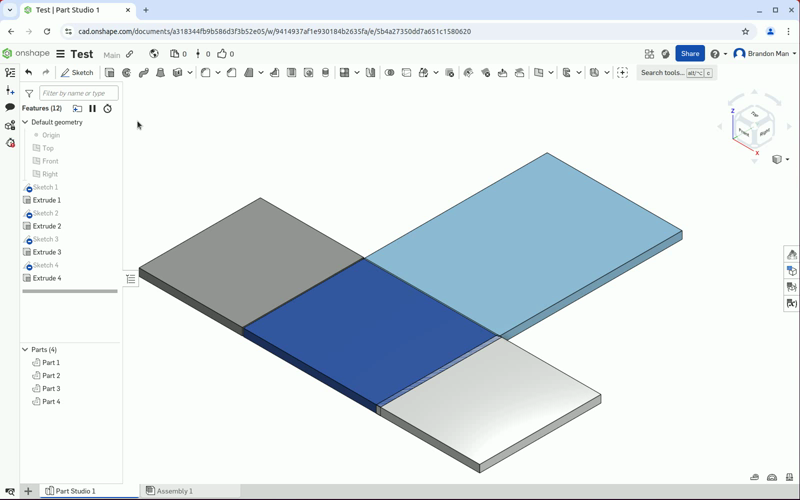
mouse_move(73, 189)
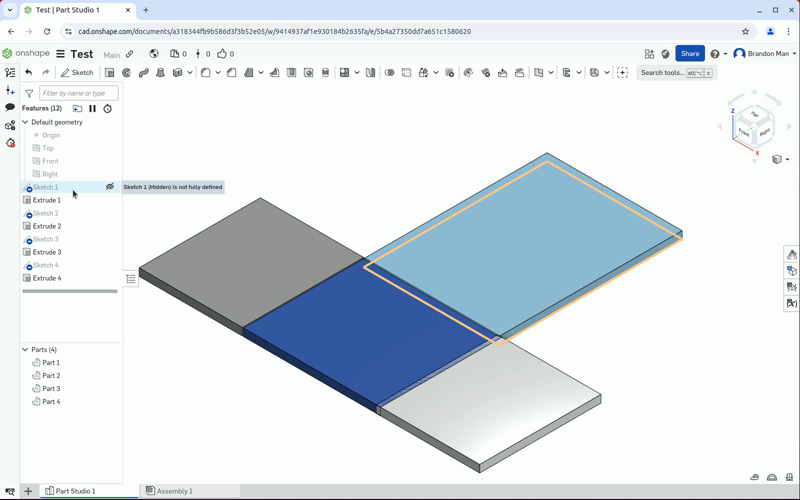
click(73, 189)